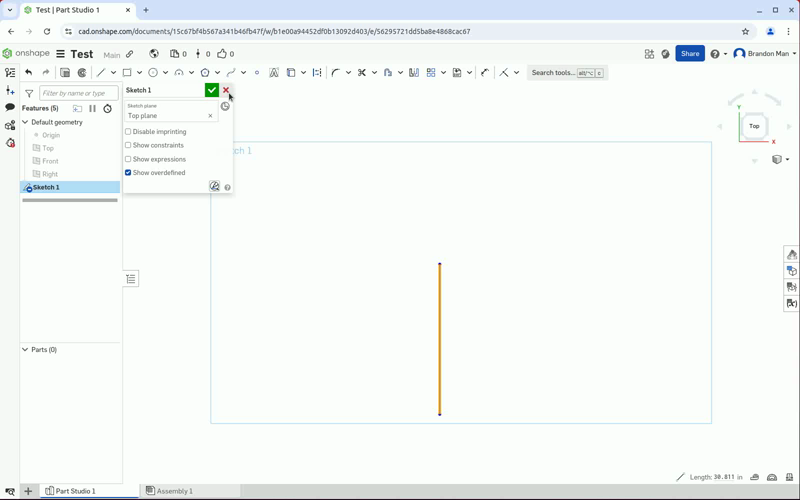
key(shift+h)
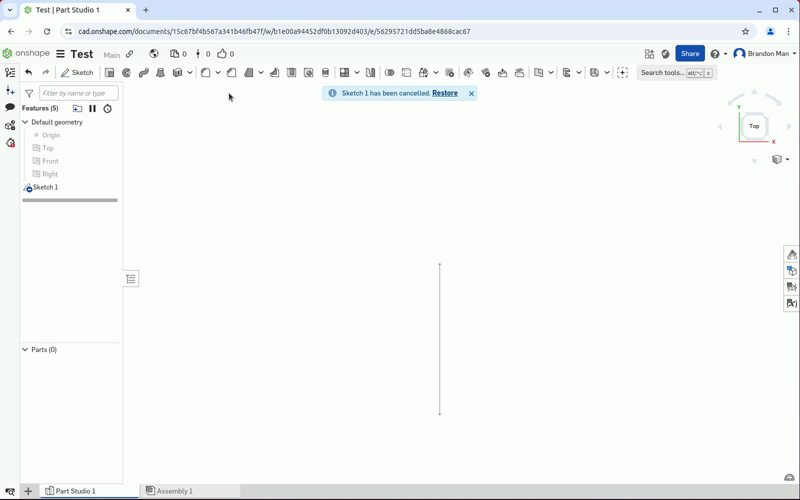
mouse_move(73, 352)
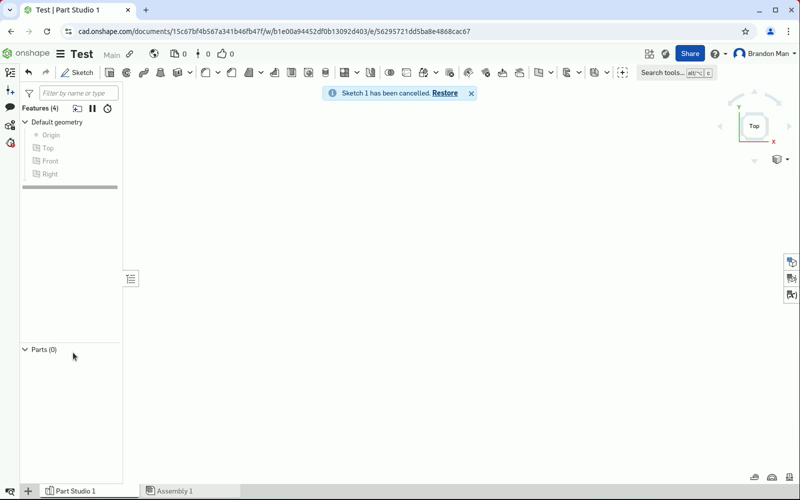
key(y)
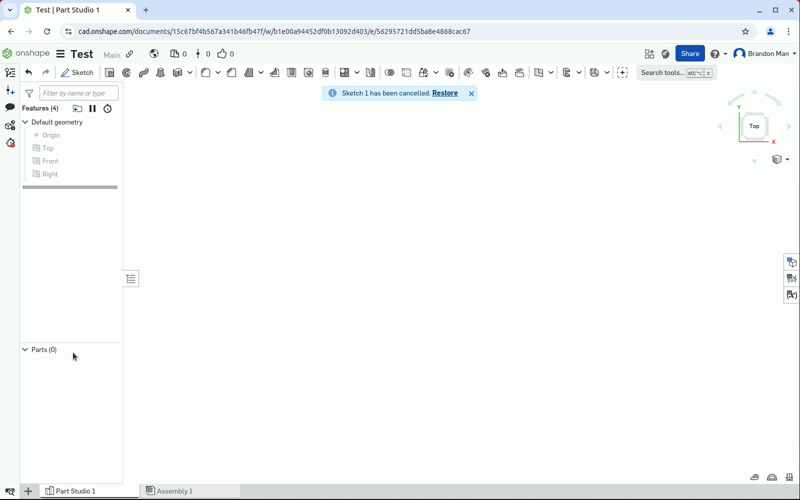
key(shift+p)
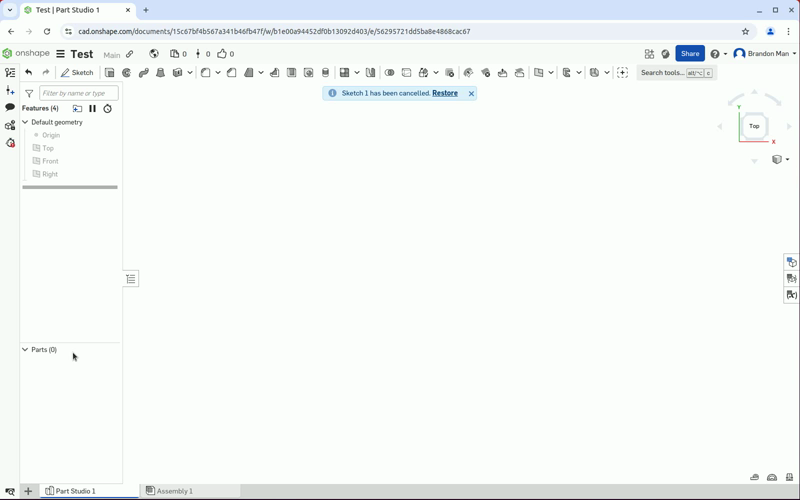
key(space)
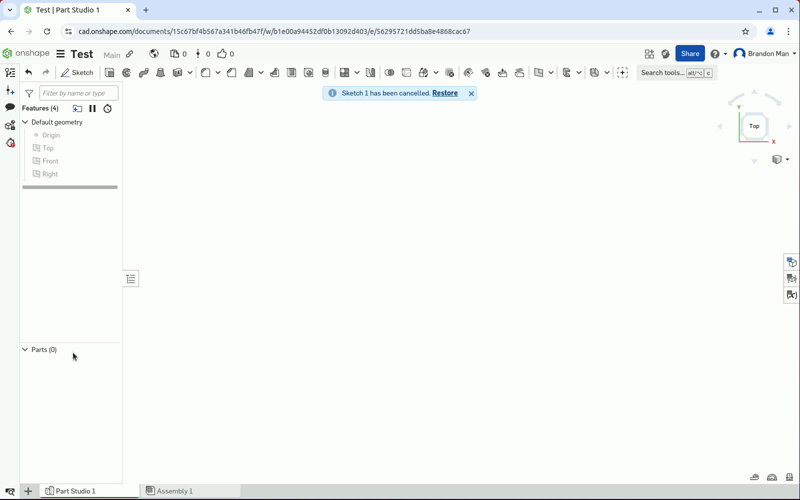
key_down(shift)
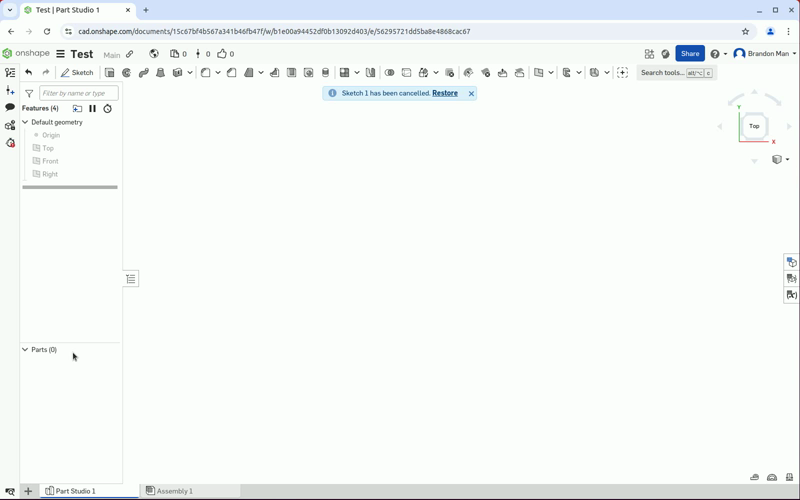
key(up)
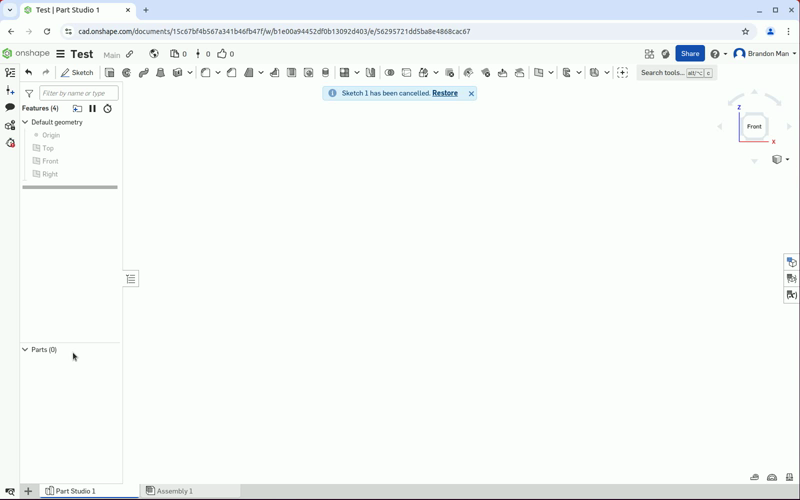
key_up(shift)
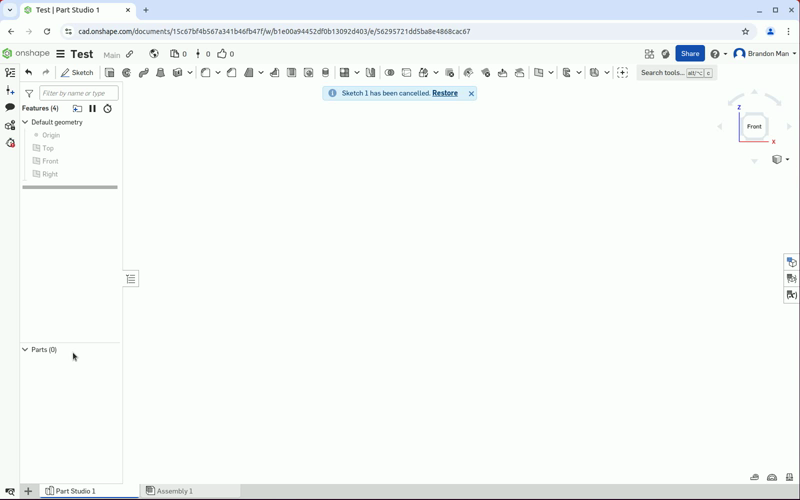
key(space)
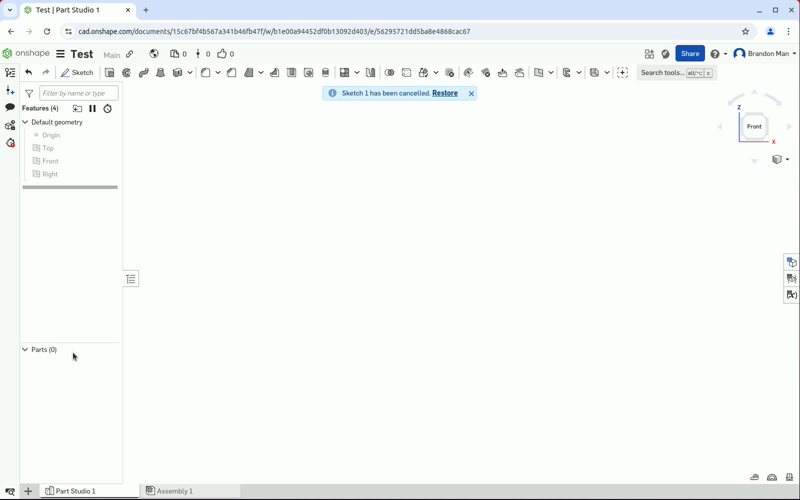
key_down(shift)
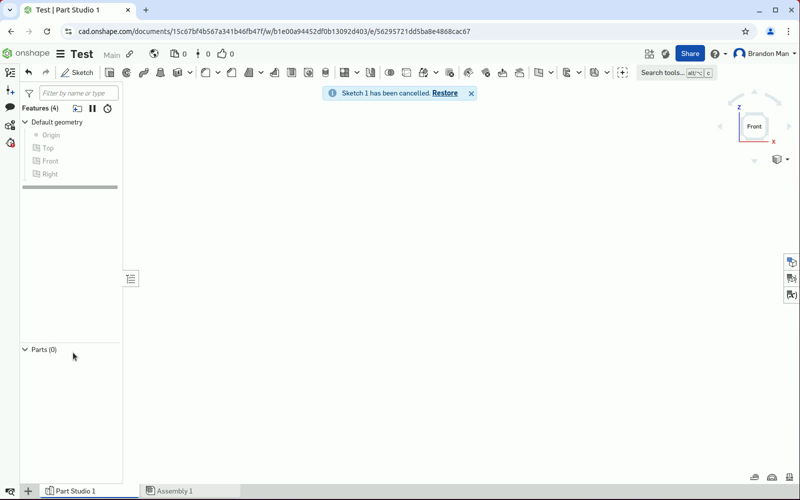
key(left)
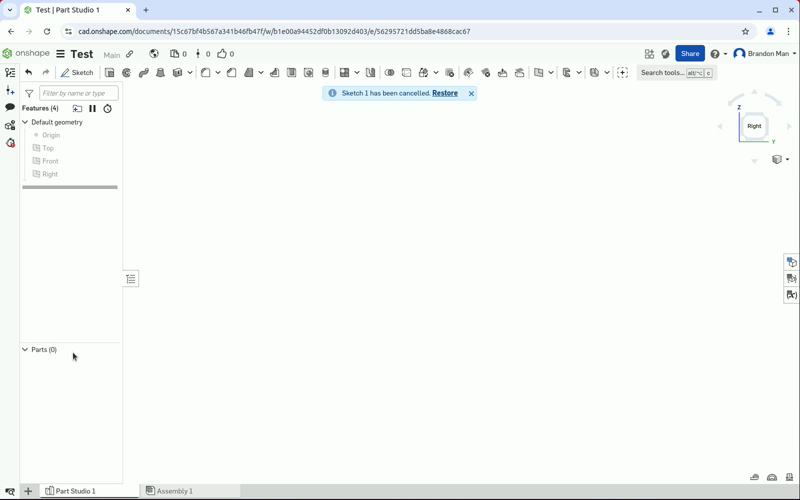
key_up(shift)
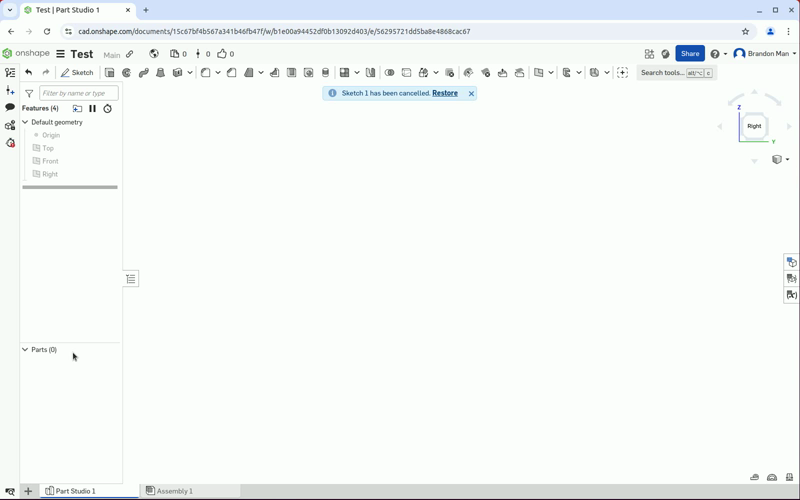
mouse_move(73, 352)
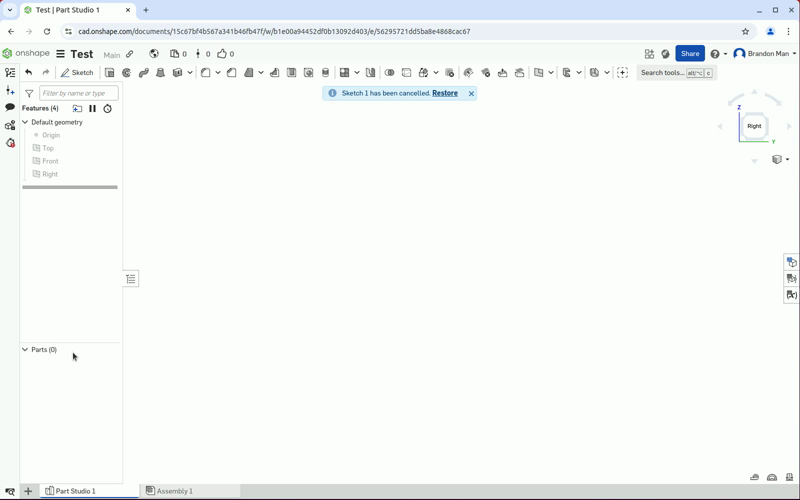
key(shift+y)
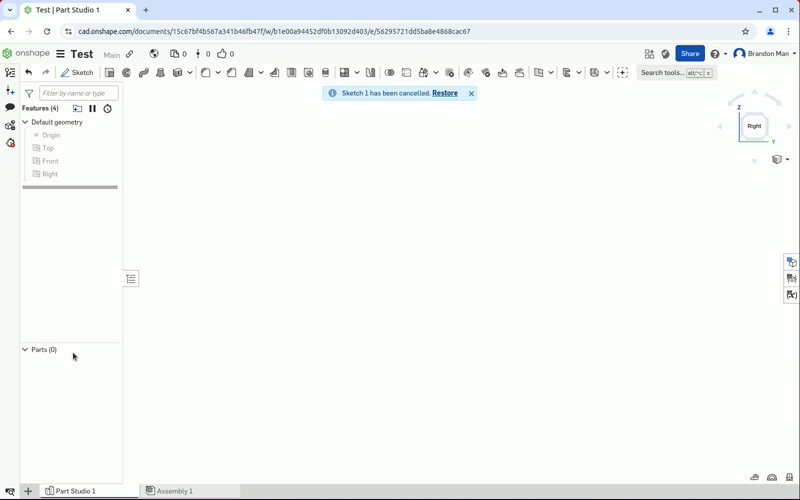
key(shift+s)
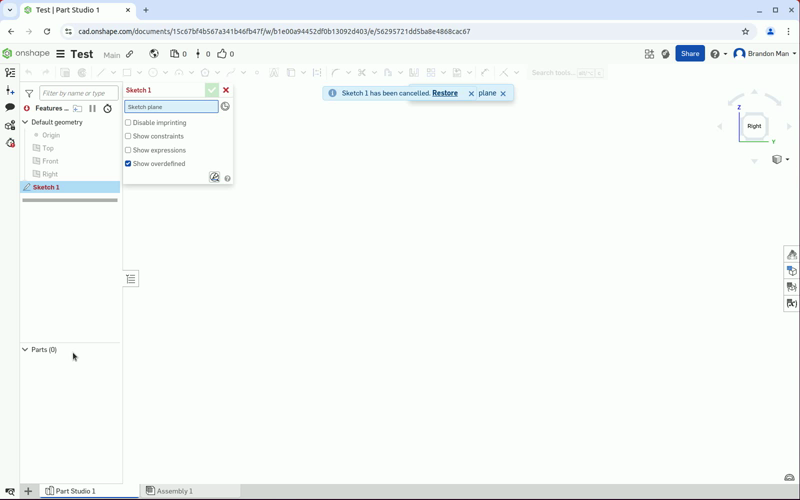
mouse_move(73, 176)
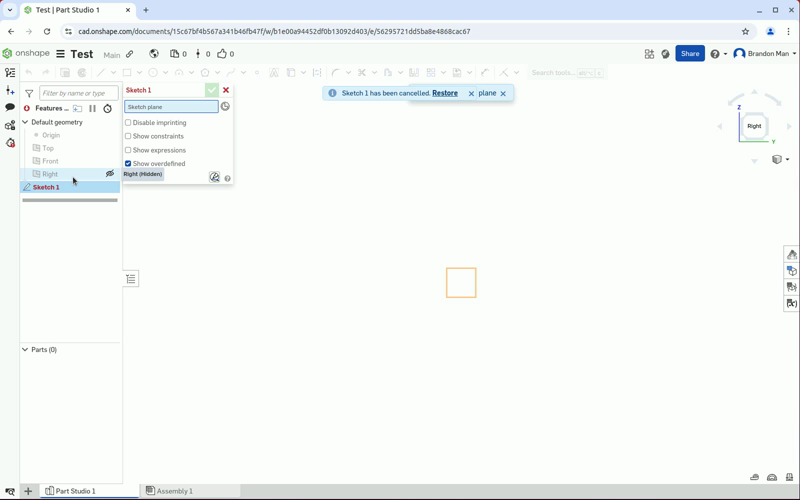
click(73, 176)
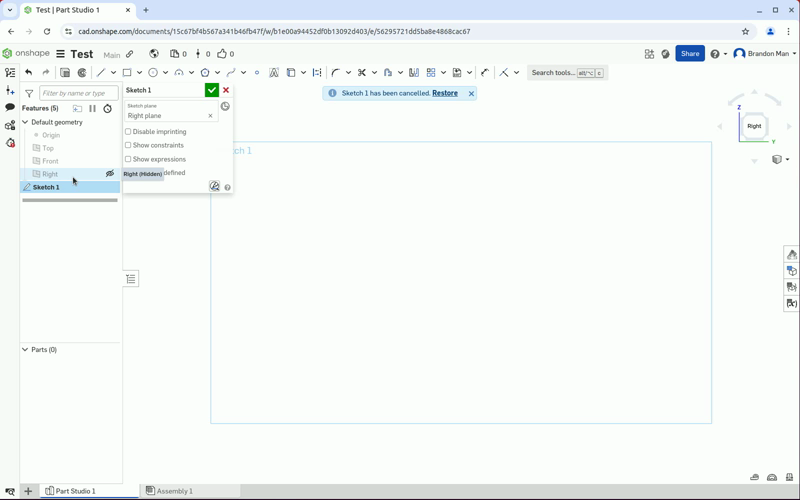
mouse_move(73, 352)
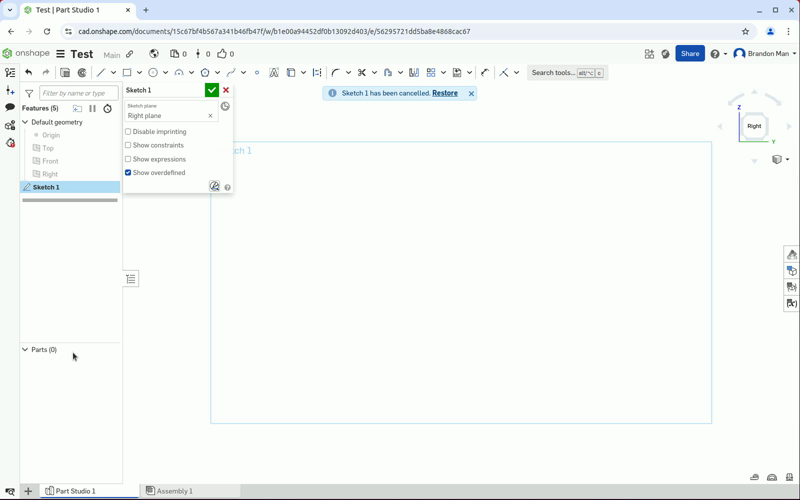
key(y)
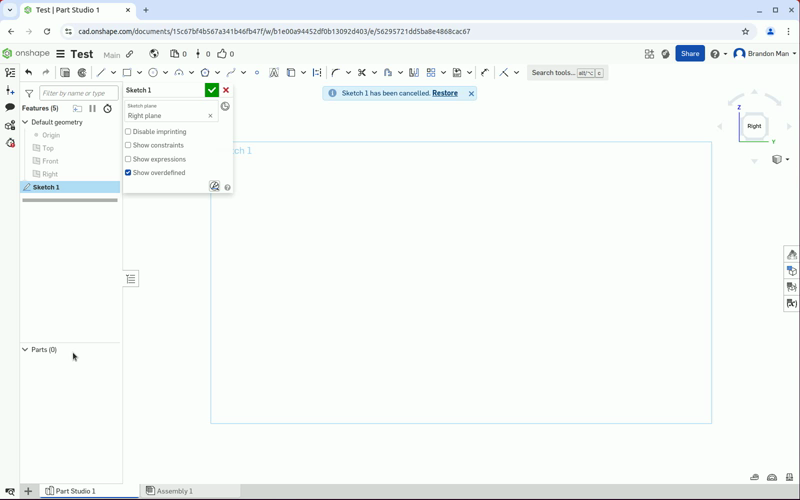
key(c)
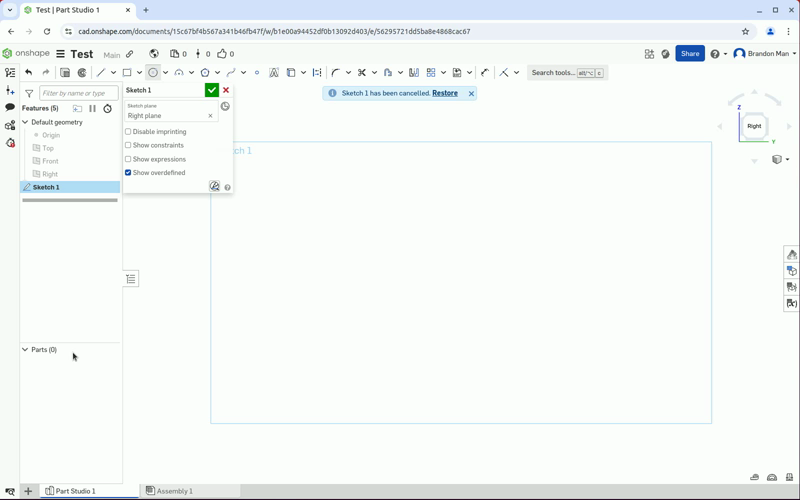
key_down(shift)
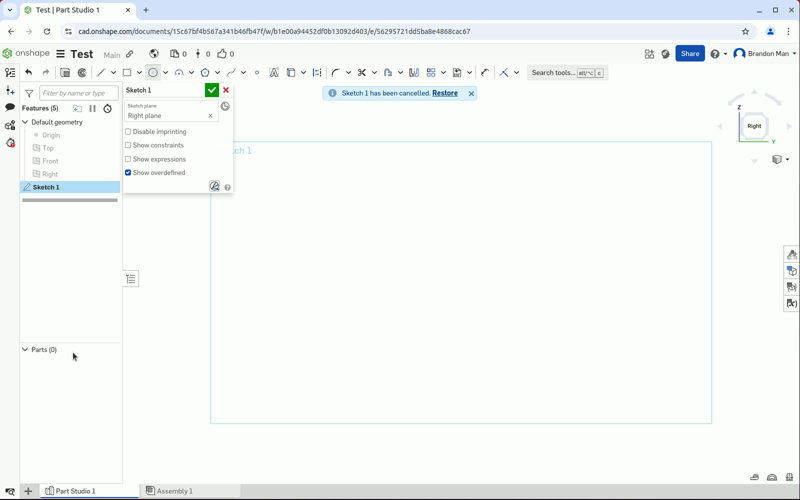
mouse_move(461, 282)
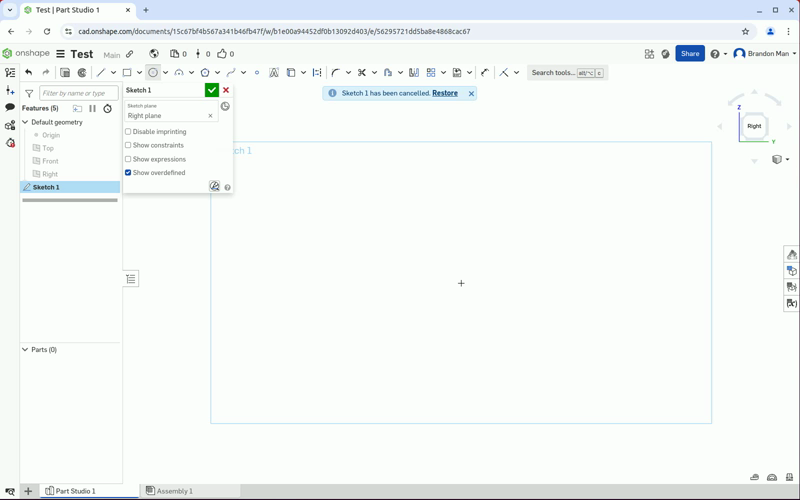
click(461, 282)
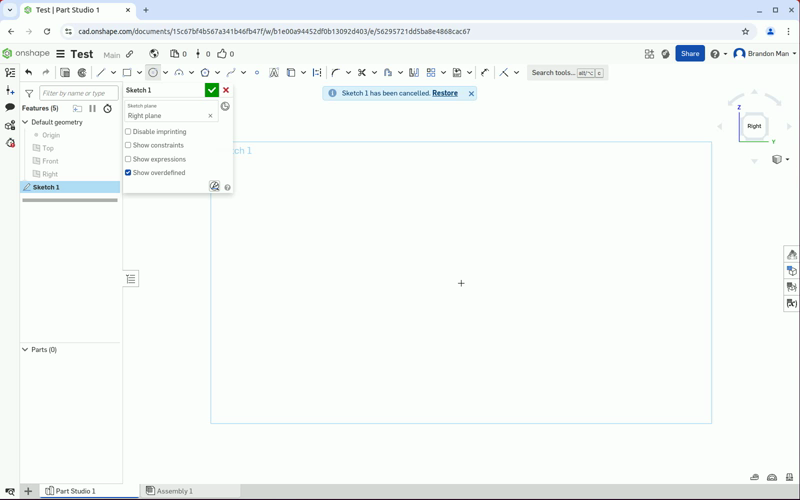
key_up(shift)
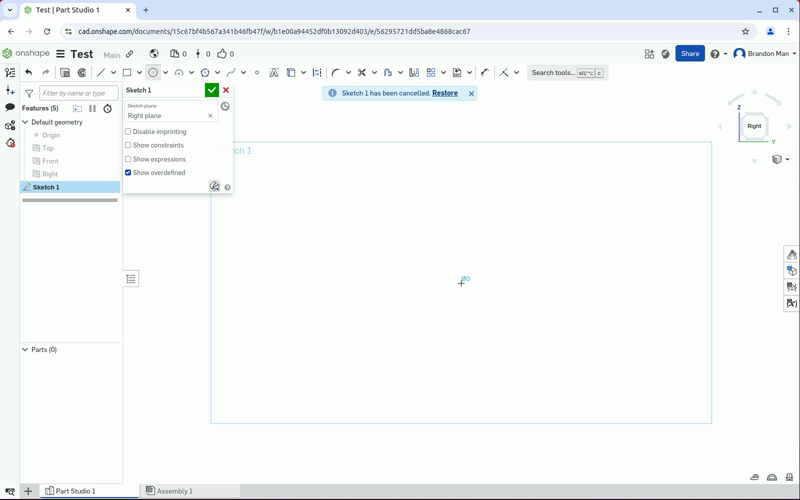
mouse_move(574, 282)
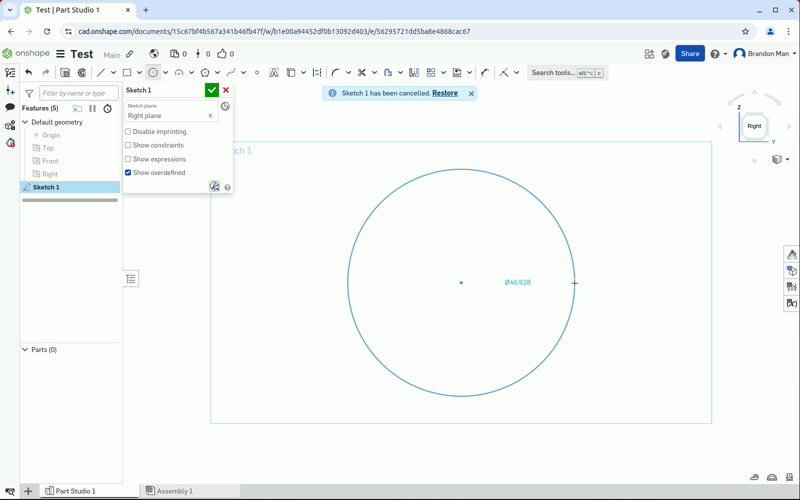
click(574, 282)
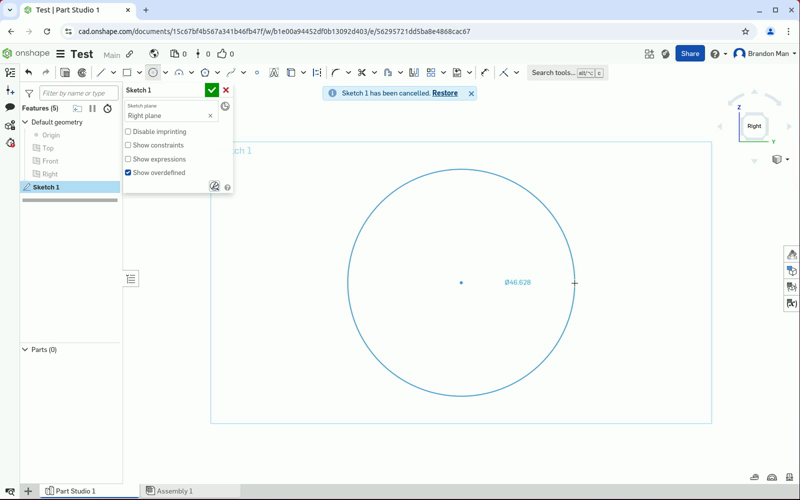
key(esc)
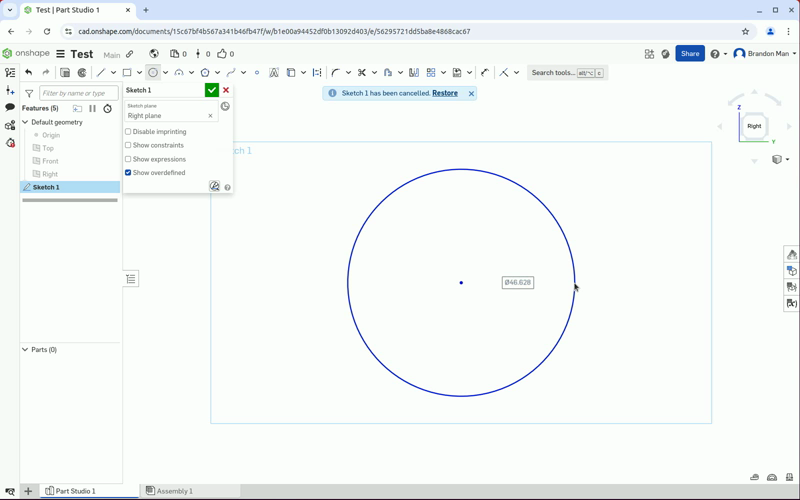
mouse_move(491, 218)
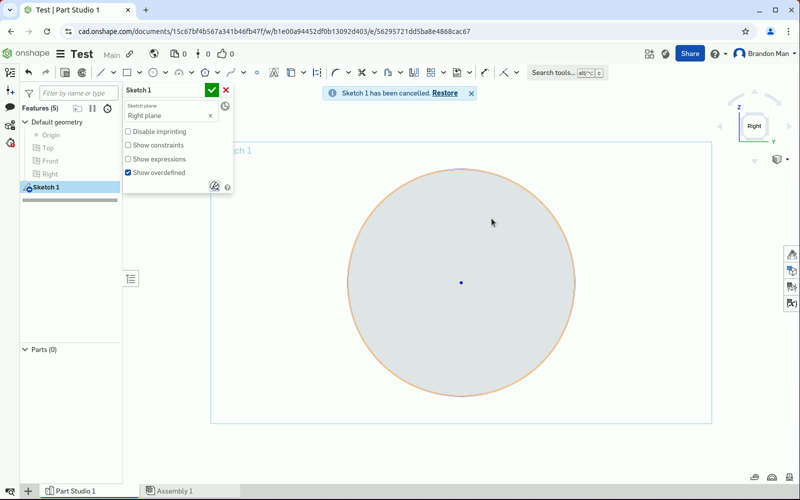
click(491, 218)
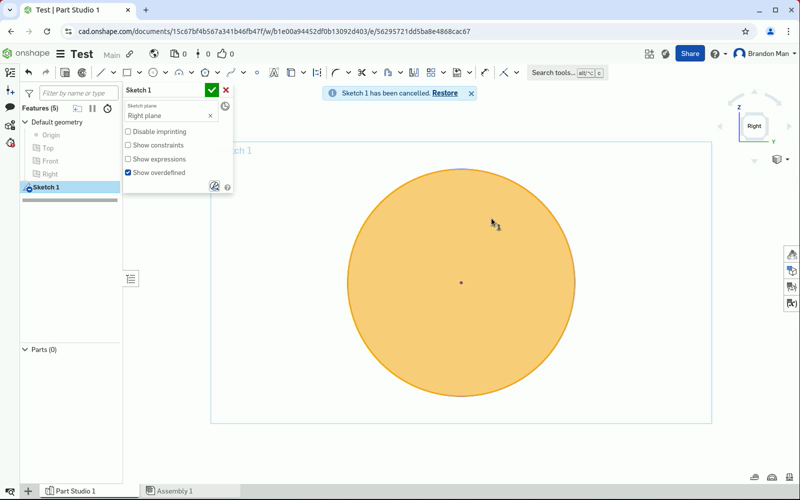
mouse_move(73, 352)
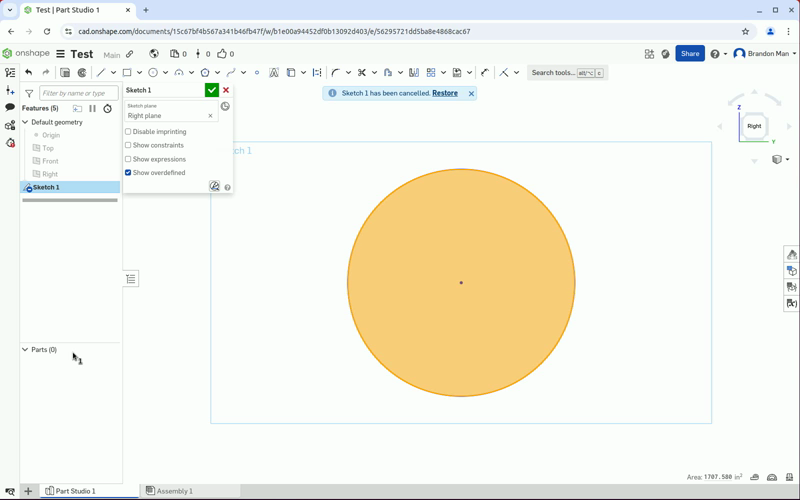
key(shift+y)
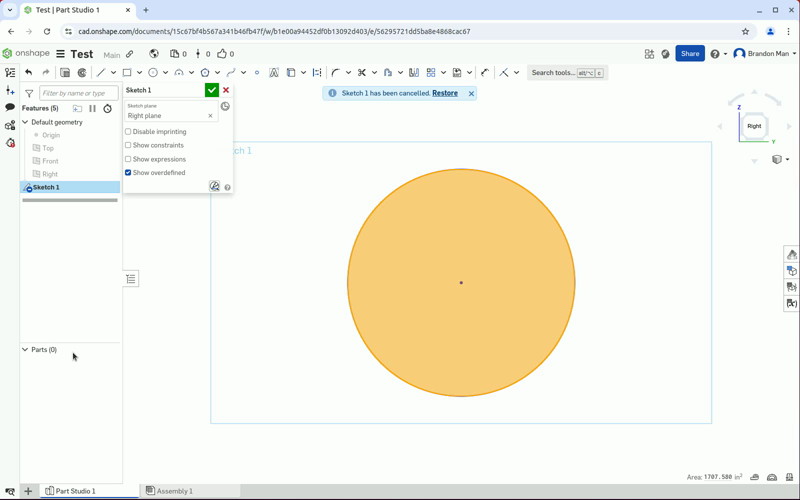
key(shift+e)
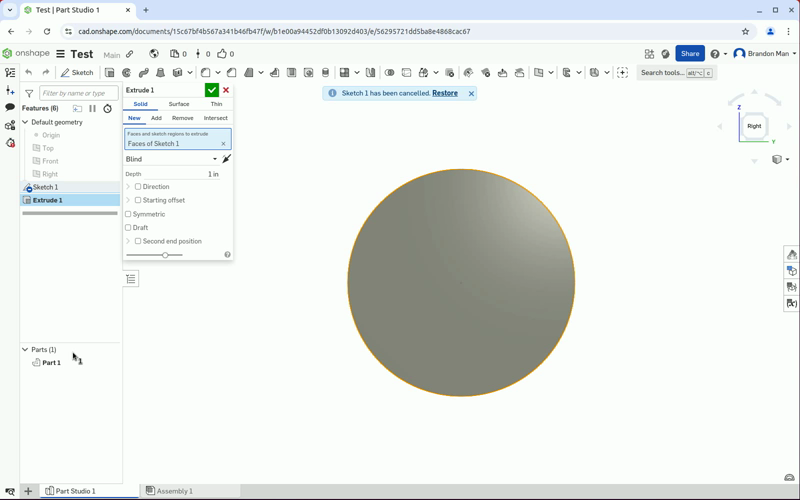
mouse_move(143, 106)
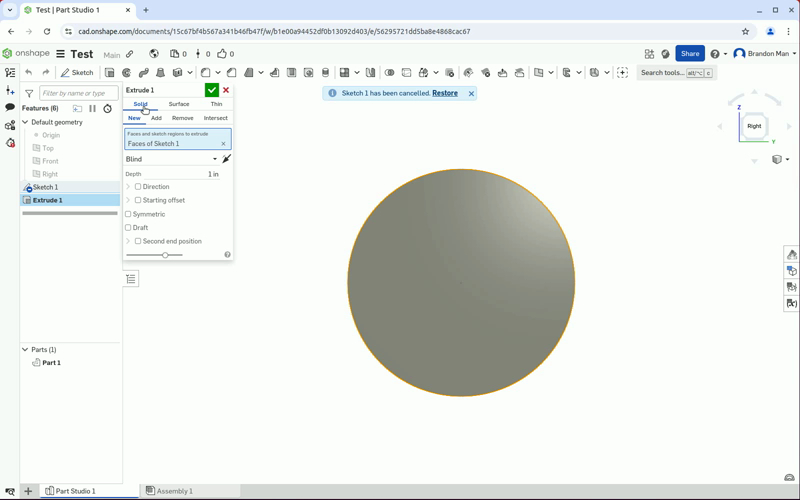
click(143, 106)
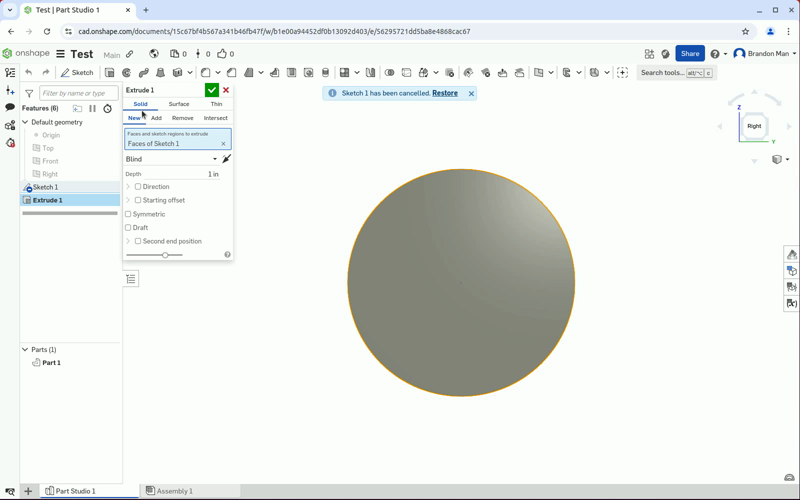
mouse_move(137, 120)
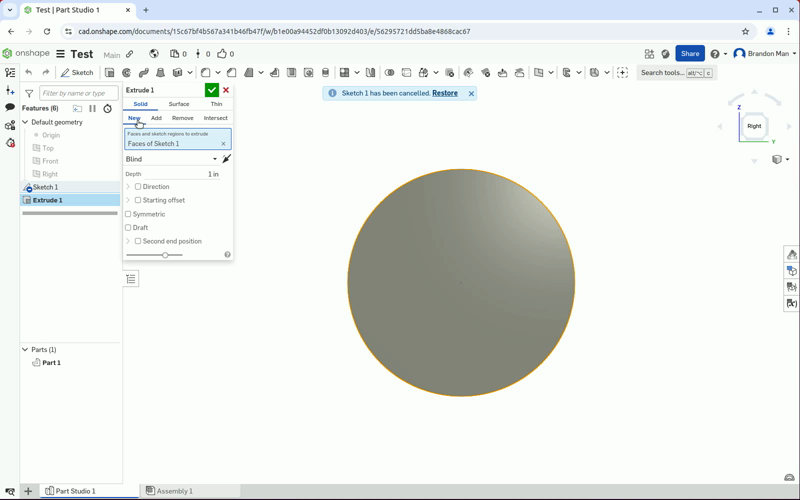
click(137, 120)
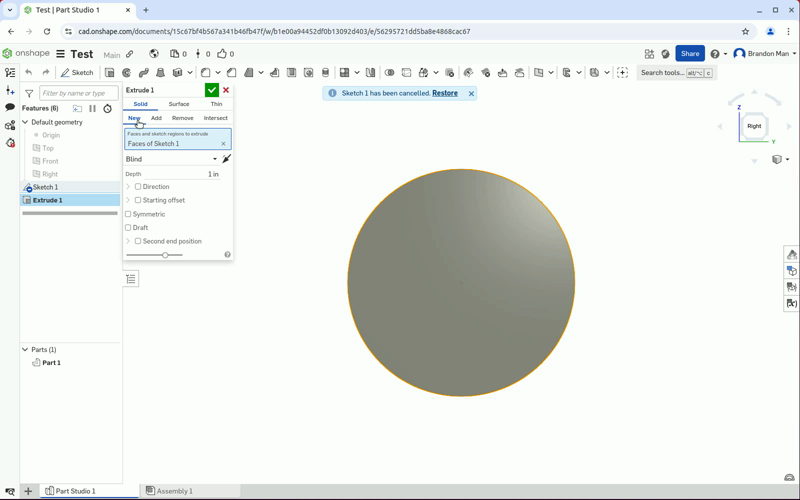
key(tab, 4)
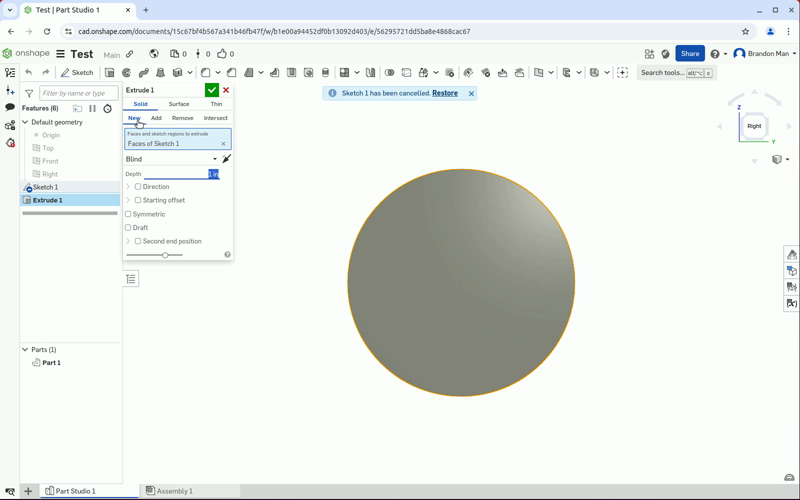
text(4.092)
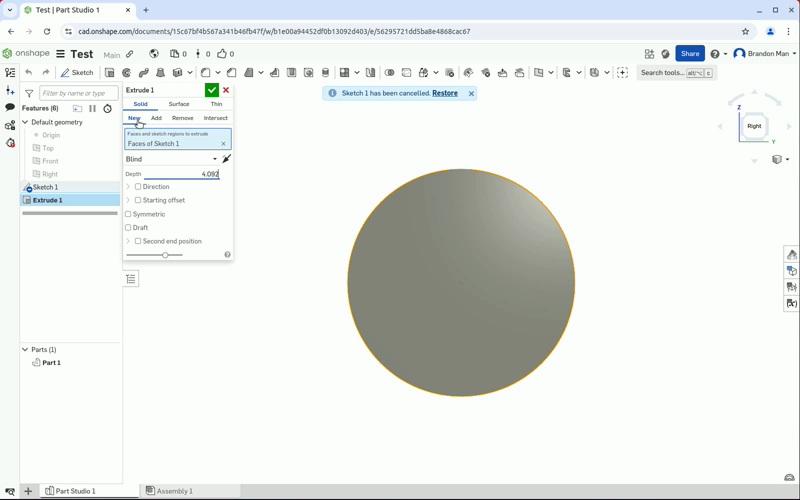
key(enter)
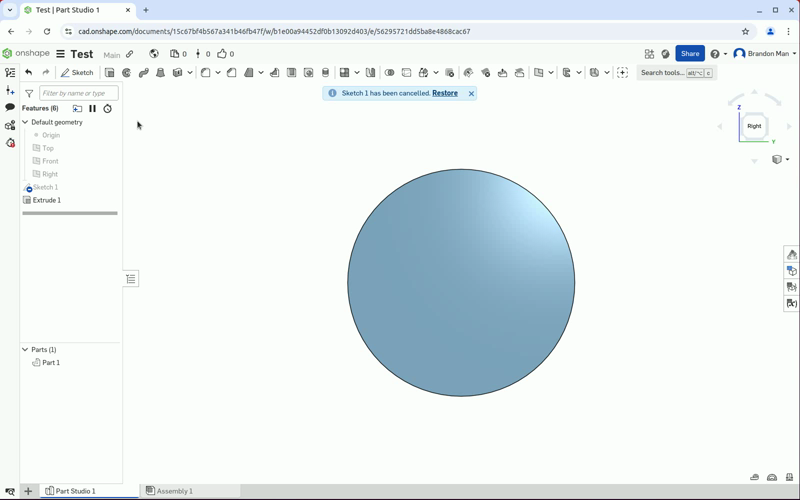
key(shift+h)
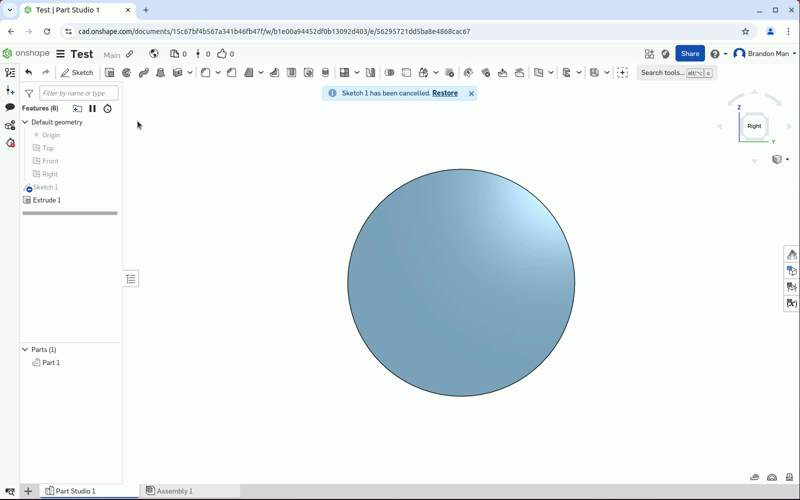
key(shift+h)
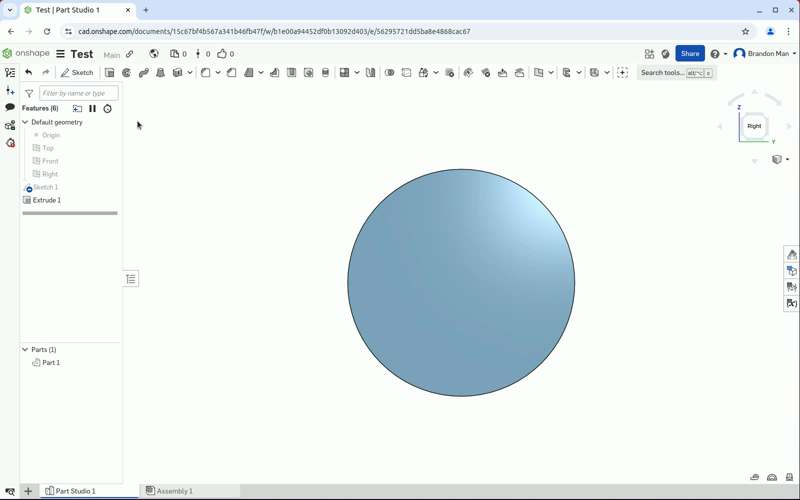
mouse_move(73, 189)
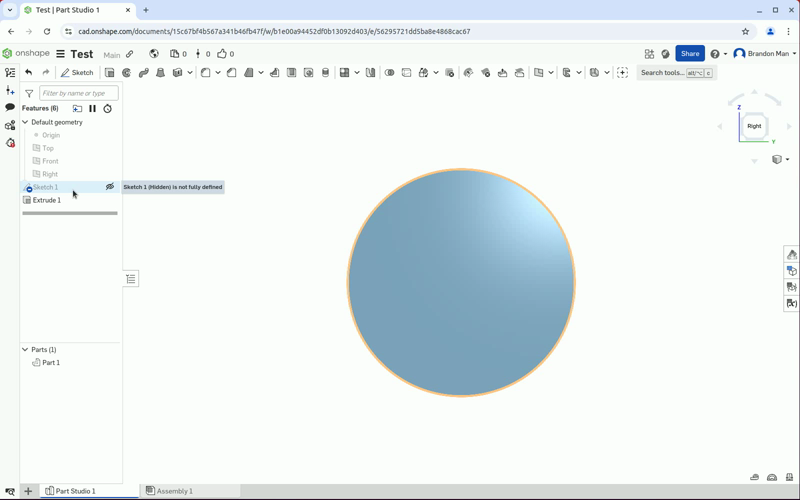
click(73, 189)
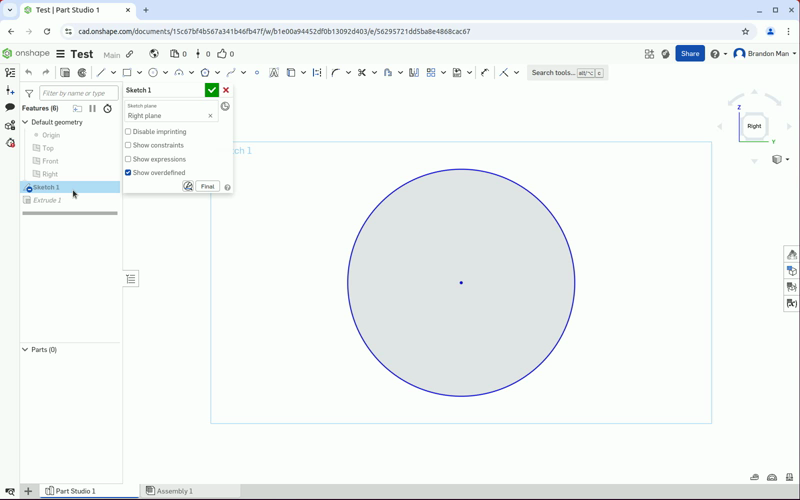
mouse_move(229, 92)
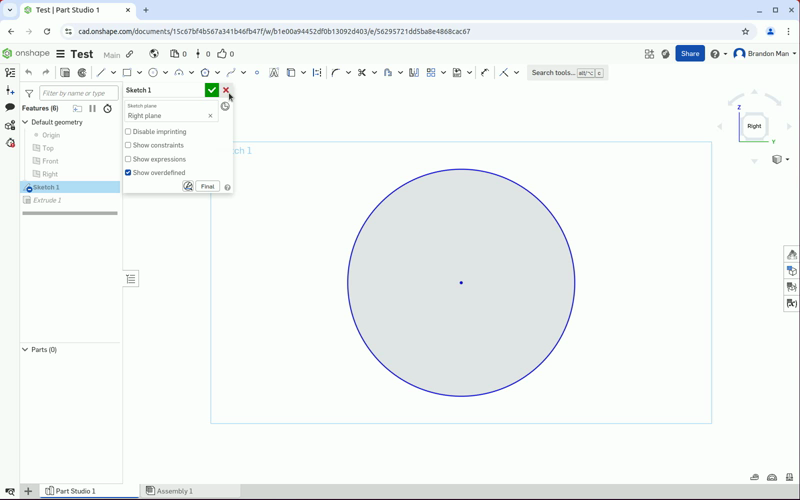
click(229, 92)
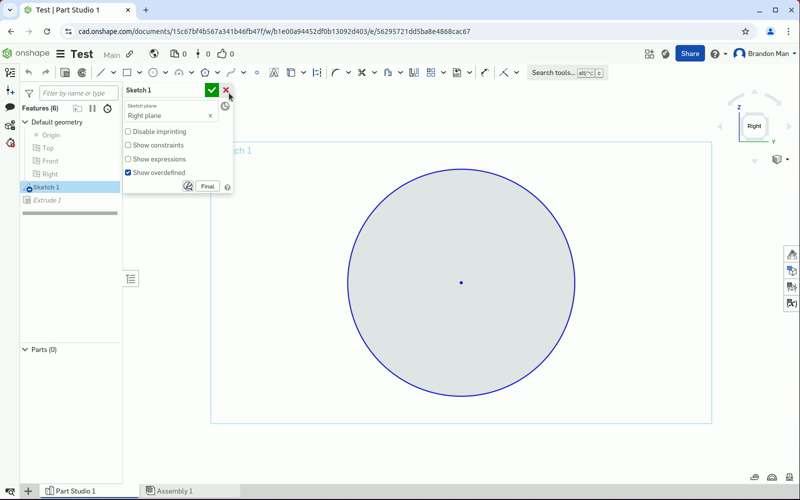
key(shift+s)
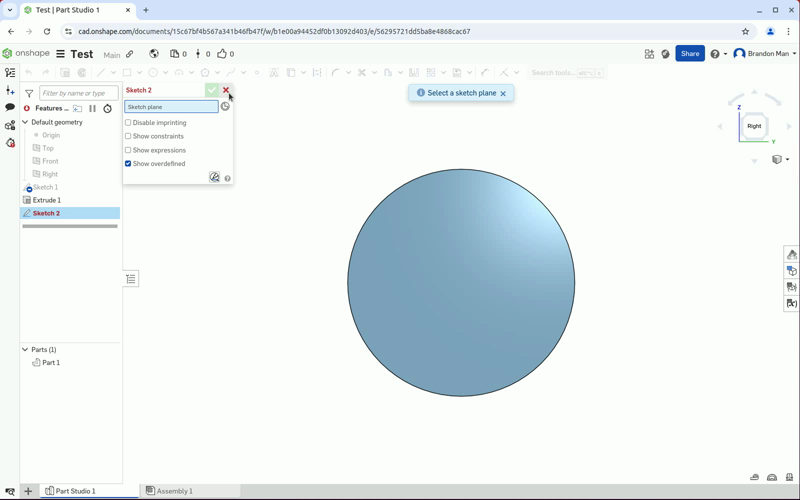
mouse_move(73, 176)
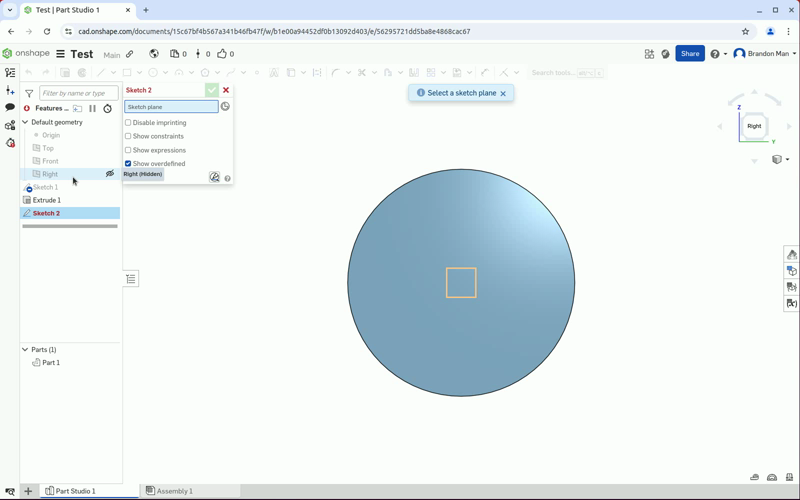
click(73, 176)
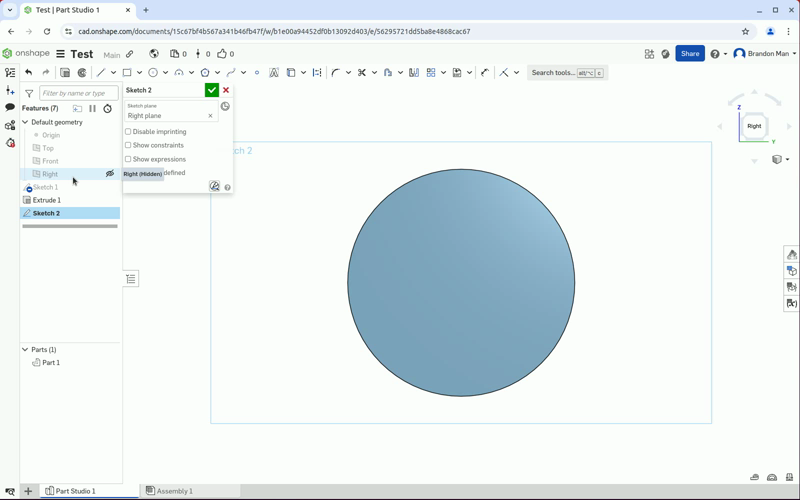
mouse_move(73, 352)
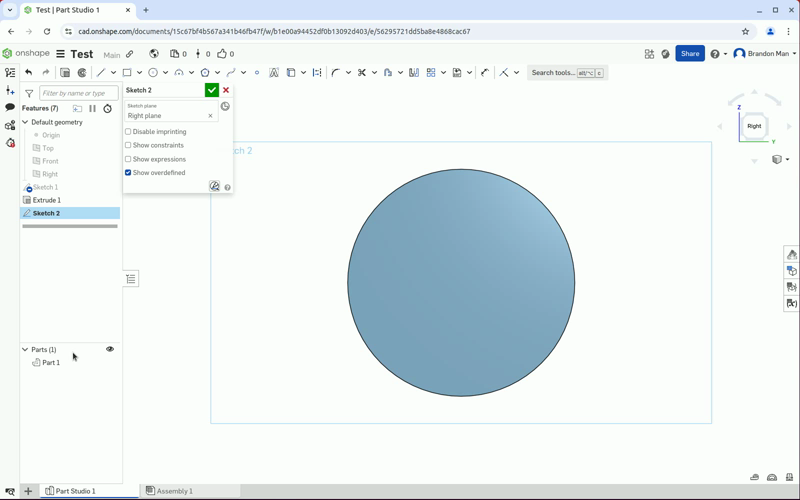
key(y)
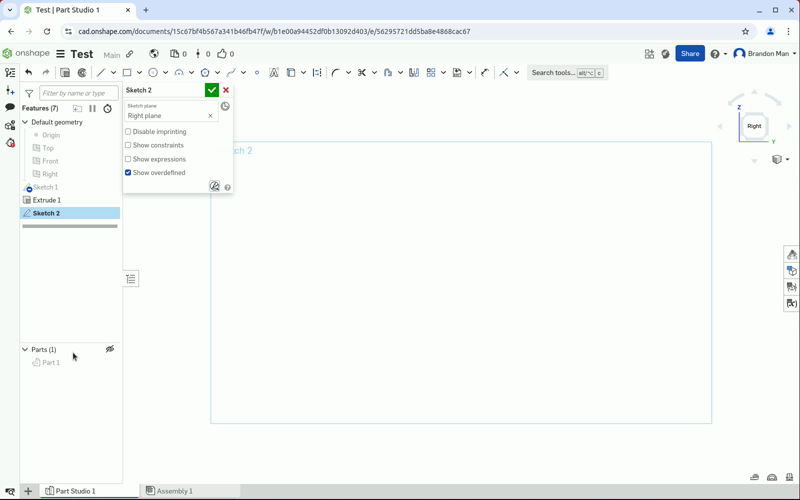
key(l)
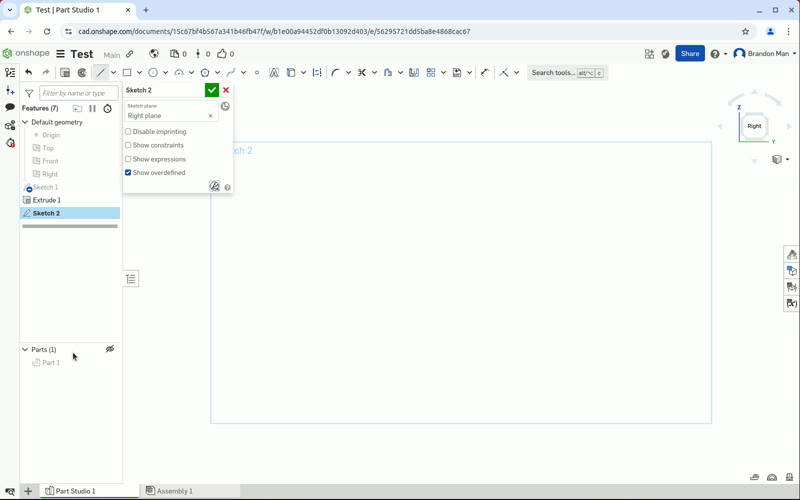
key_down(shift)
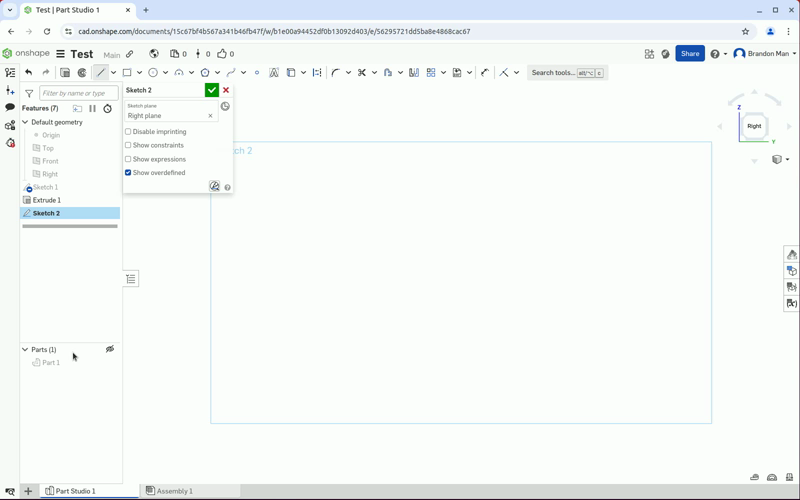
mouse_move(363, 282)
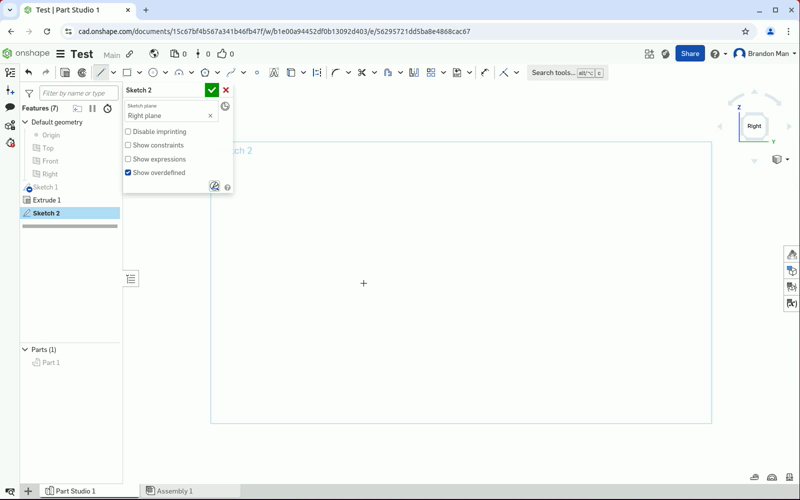
click(363, 282)
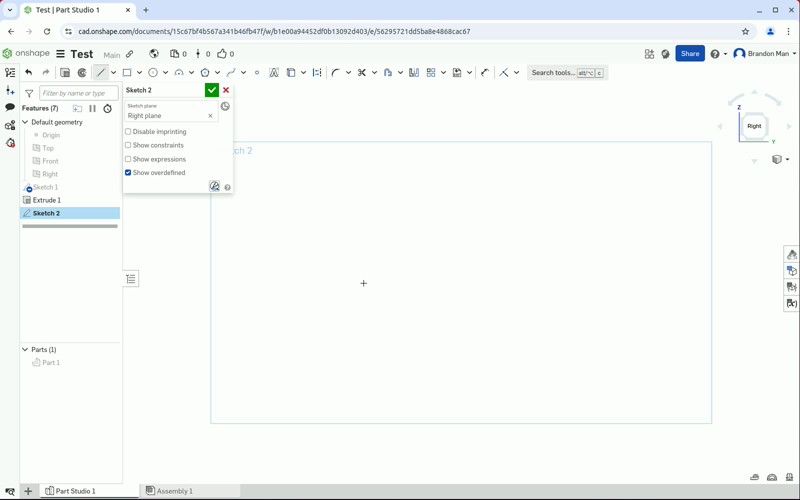
key_up(shift)
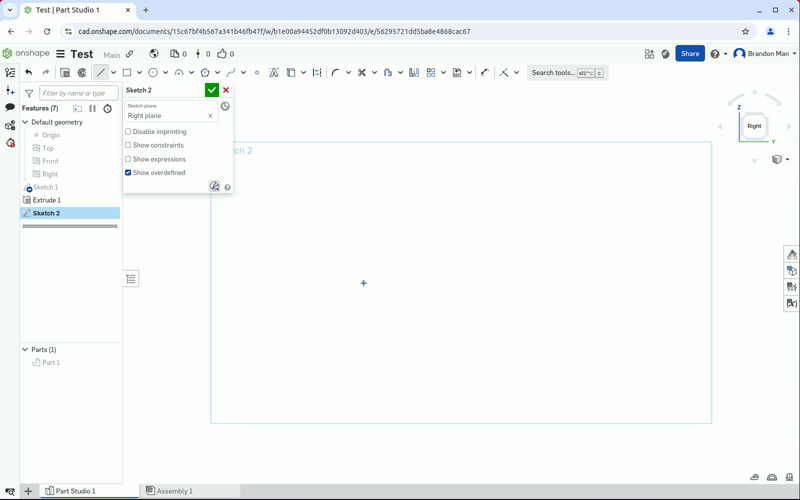
key_down(shift)
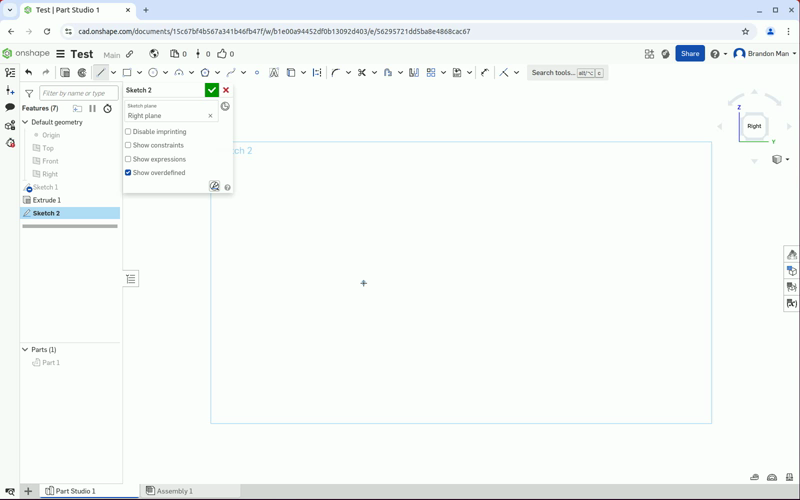
mouse_move(393, 282)
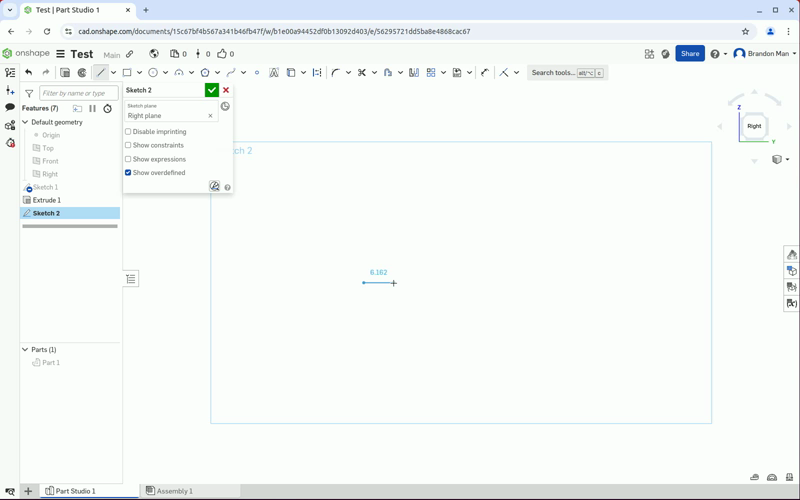
mouse_move(379, 282)
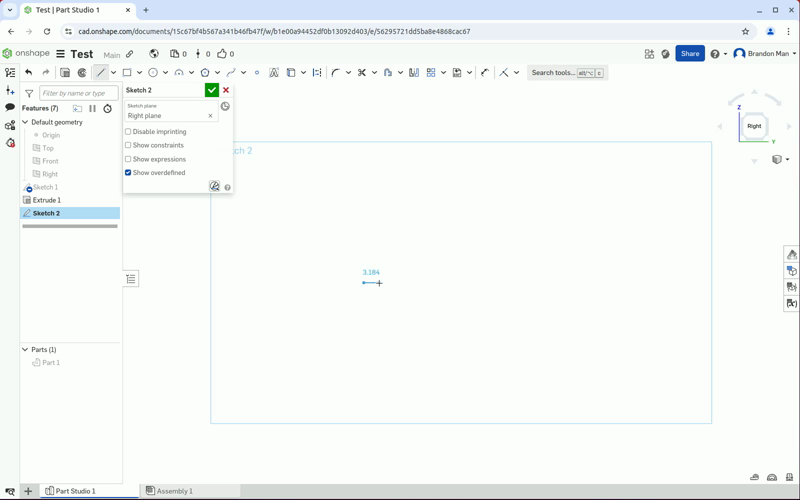
click(379, 282)
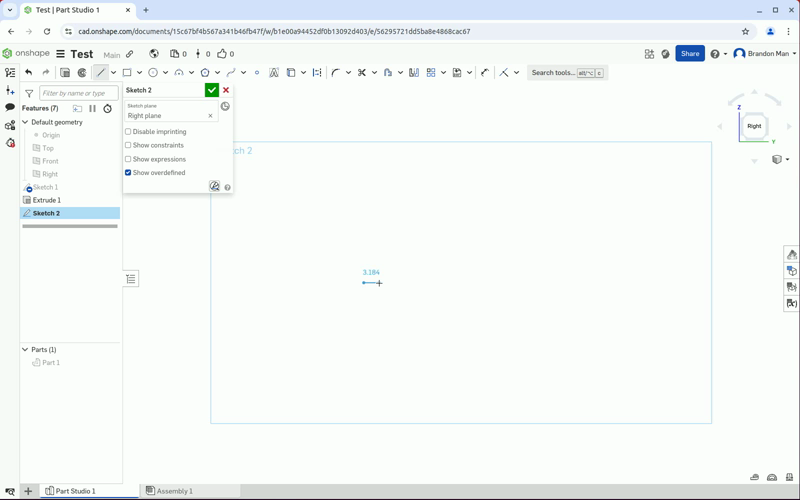
key_up(shift)
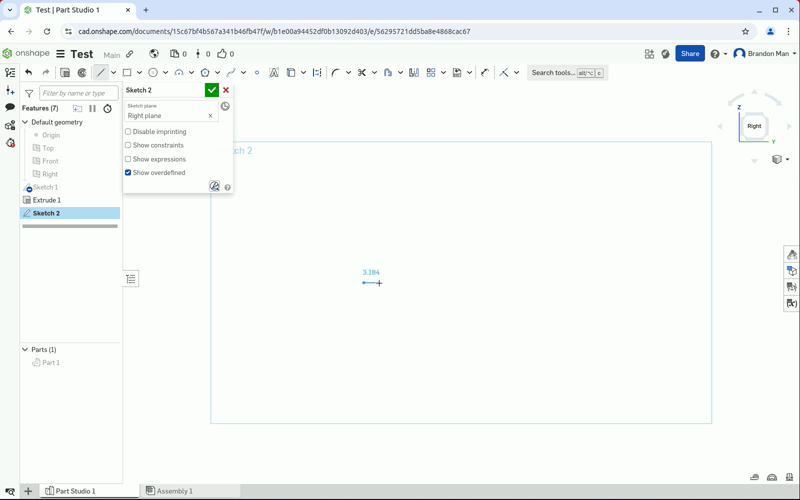
key_down(shift)
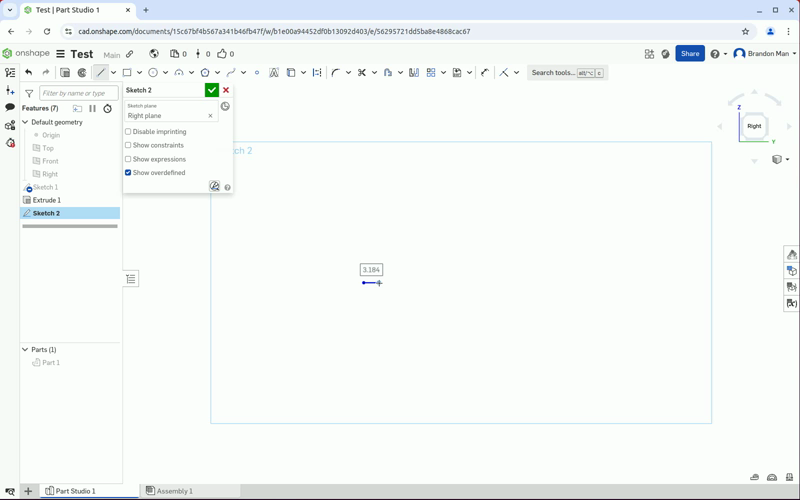
mouse_move(409, 282)
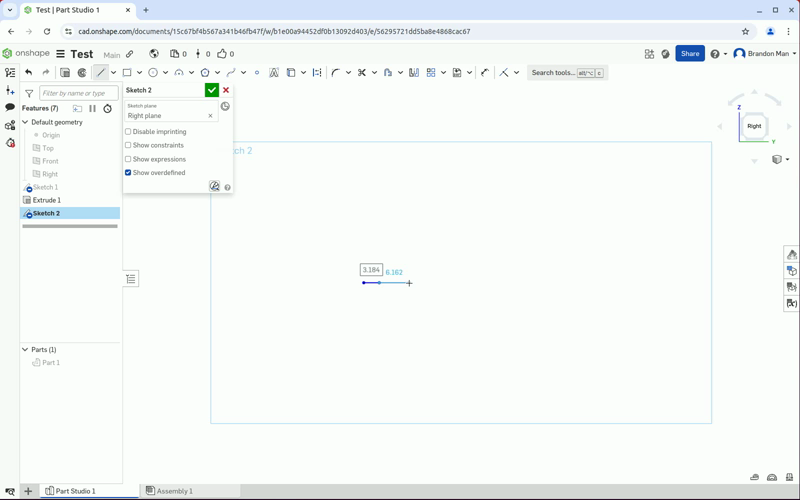
mouse_move(394, 282)
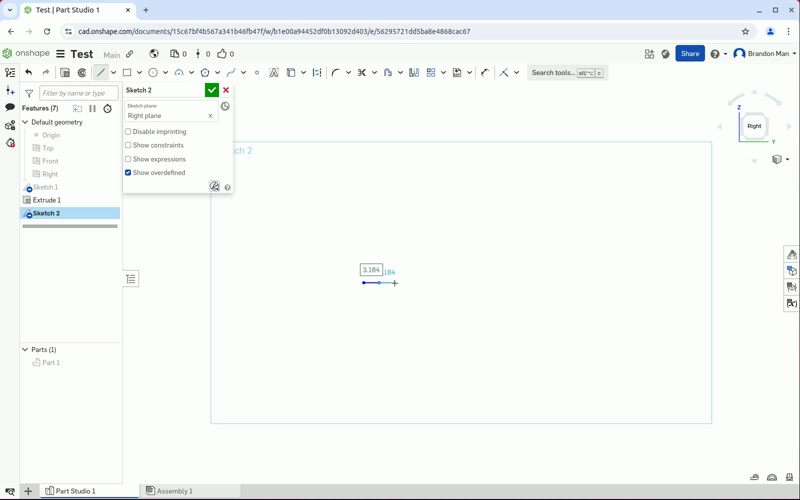
click(394, 282)
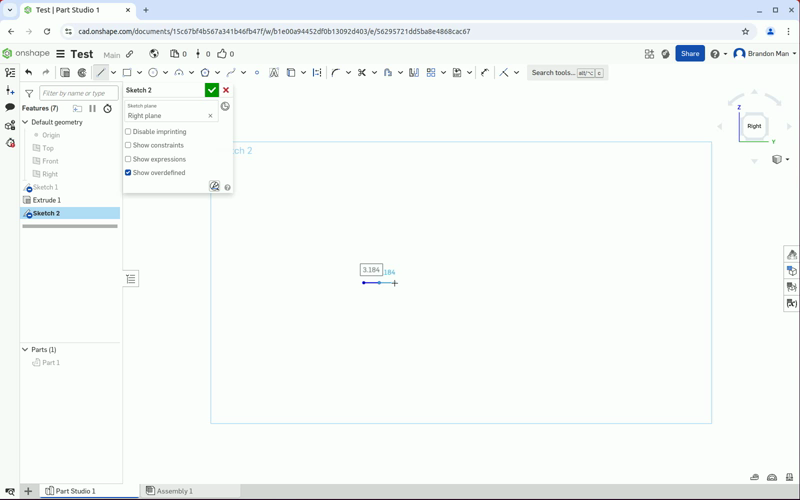
key_up(shift)
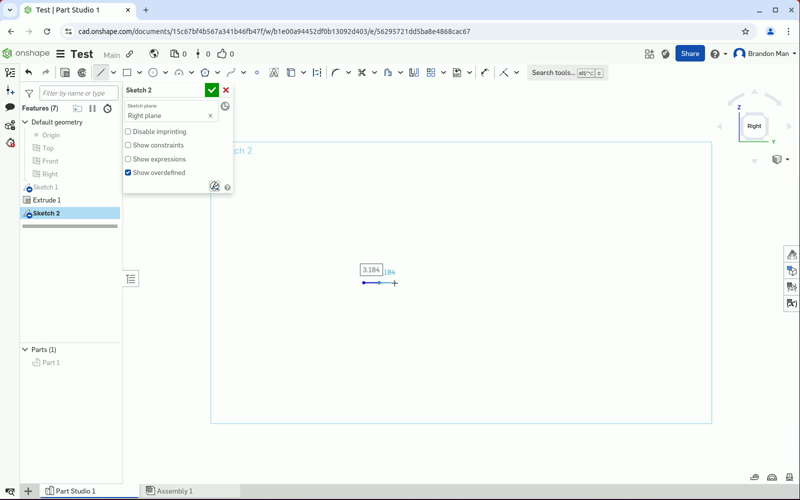
key(esc)
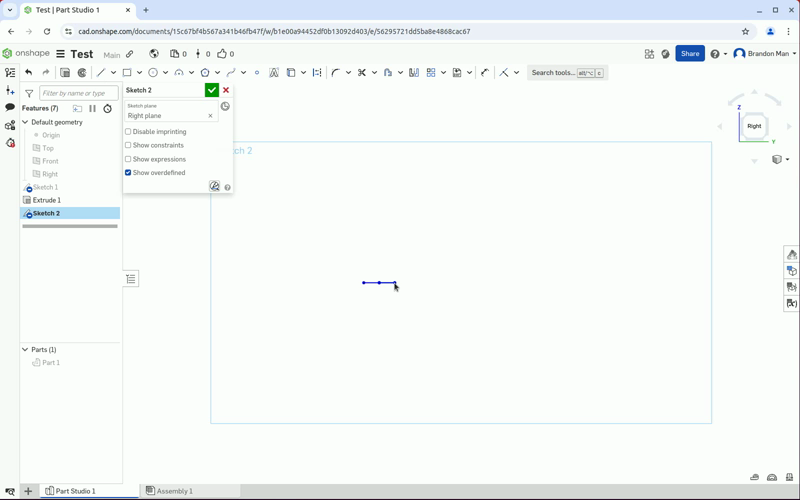
key(a)
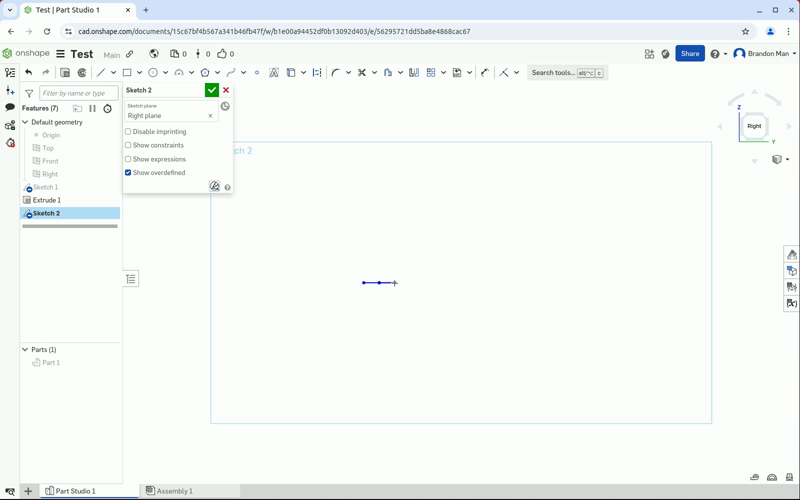
mouse_move(394, 282)
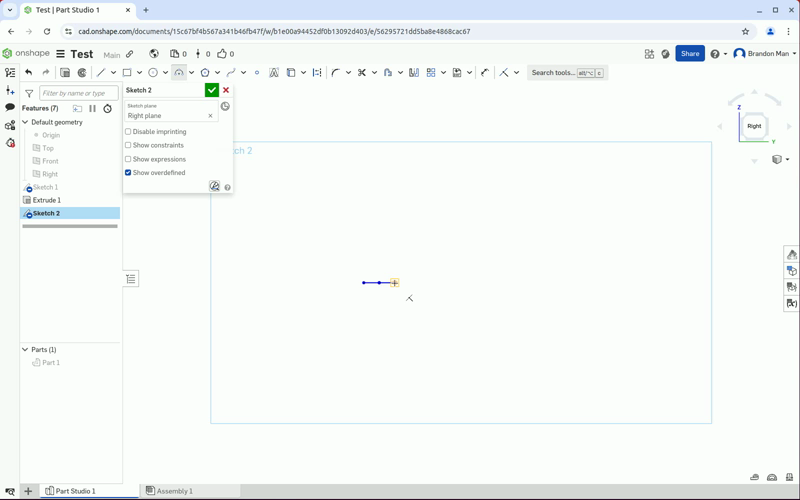
click(394, 282)
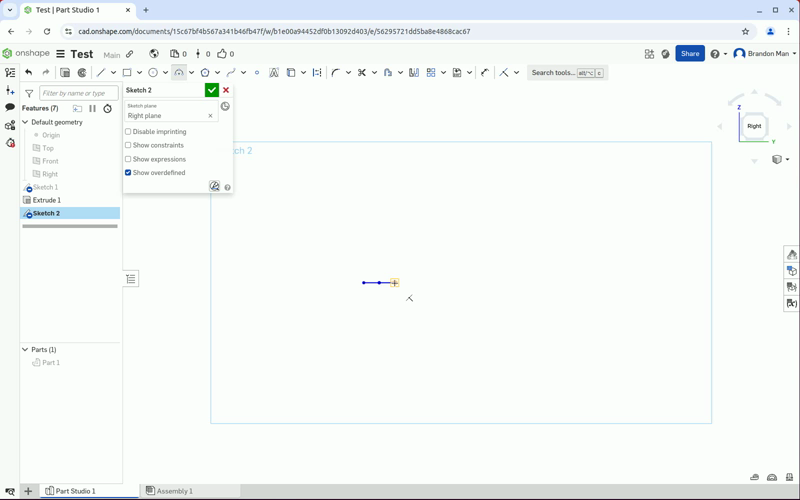
mouse_move(363, 282)
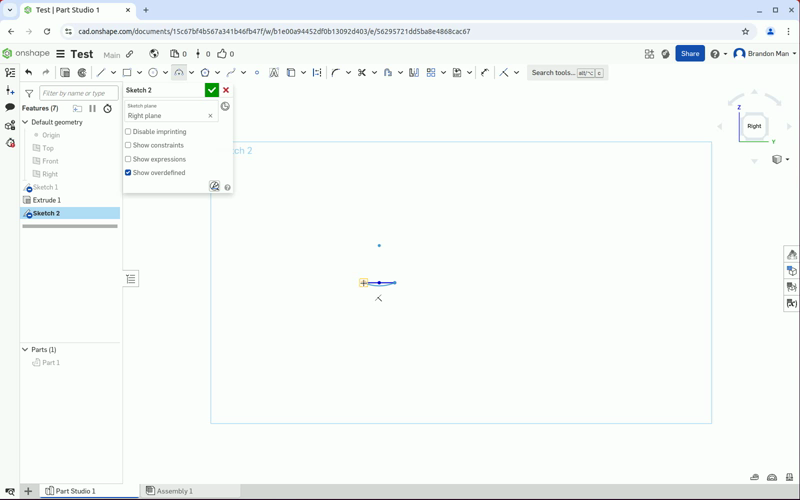
click(363, 282)
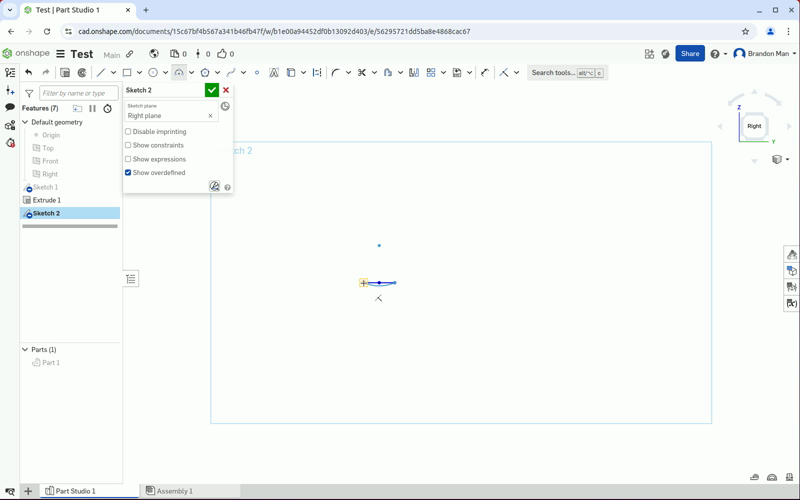
key_down(shift)
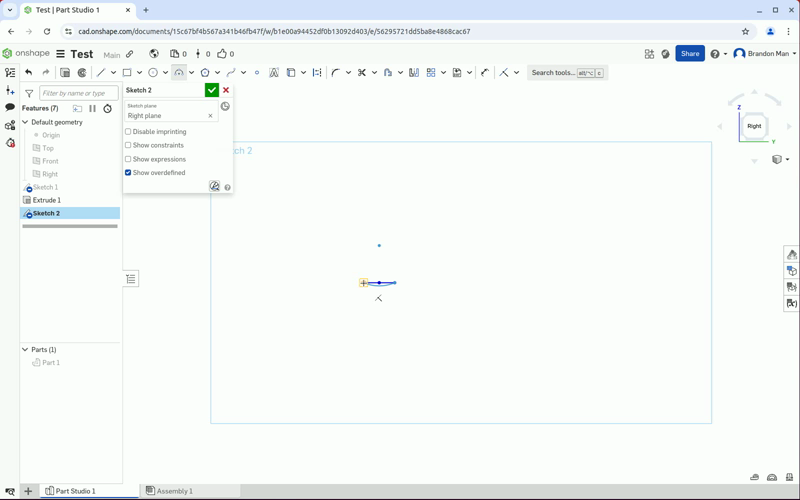
mouse_move(379, 267)
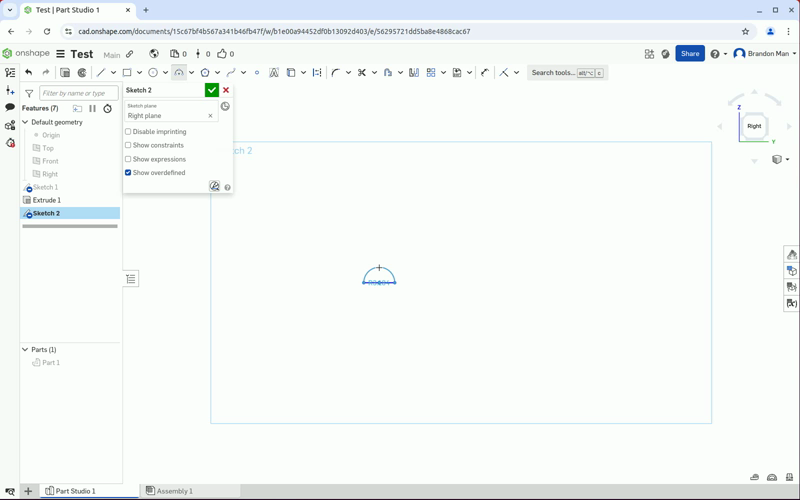
click(379, 267)
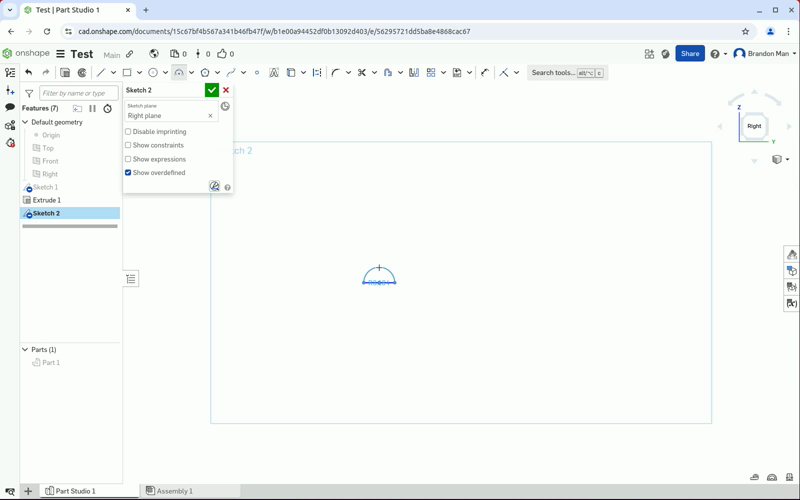
key_up(shift)
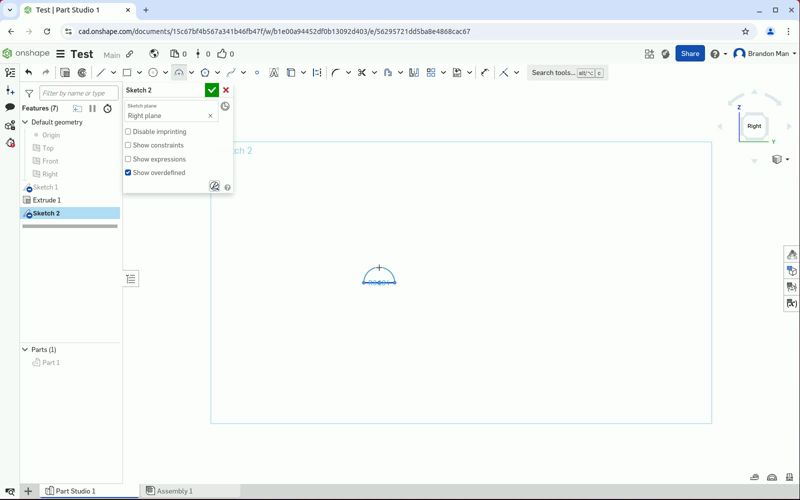
key(esc)
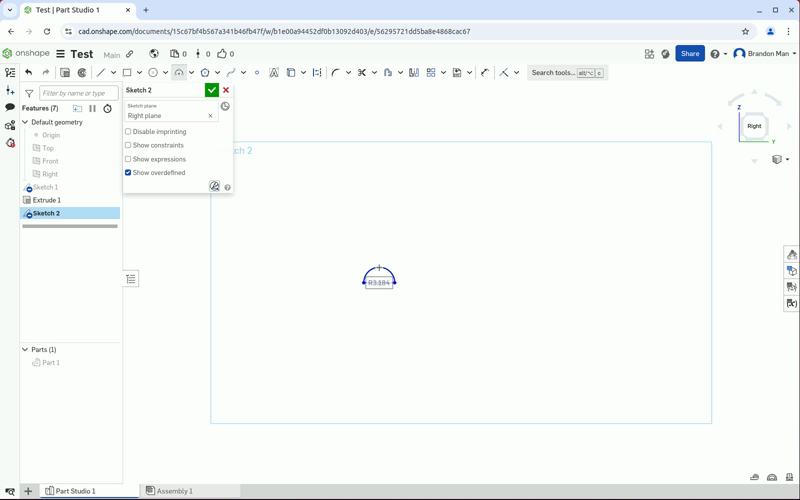
mouse_move(389, 281)
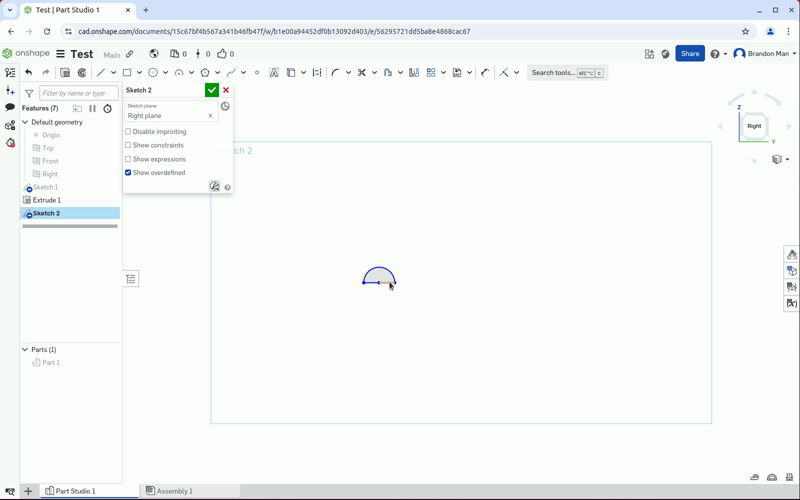
scroll(6)
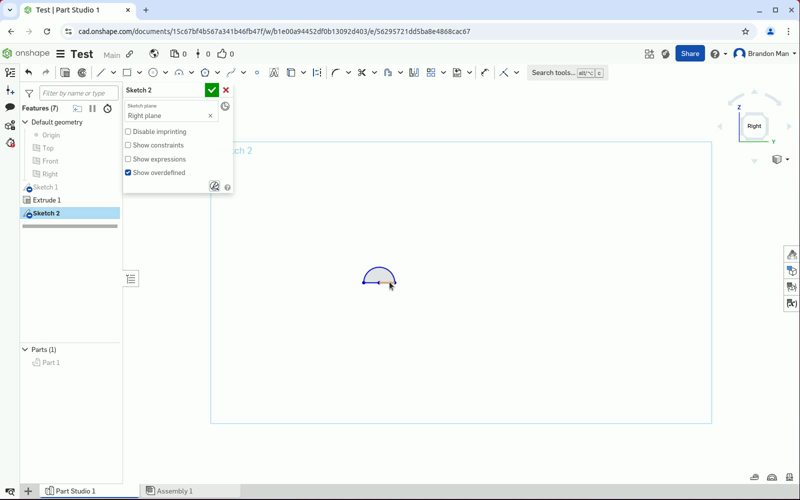
scroll(6)
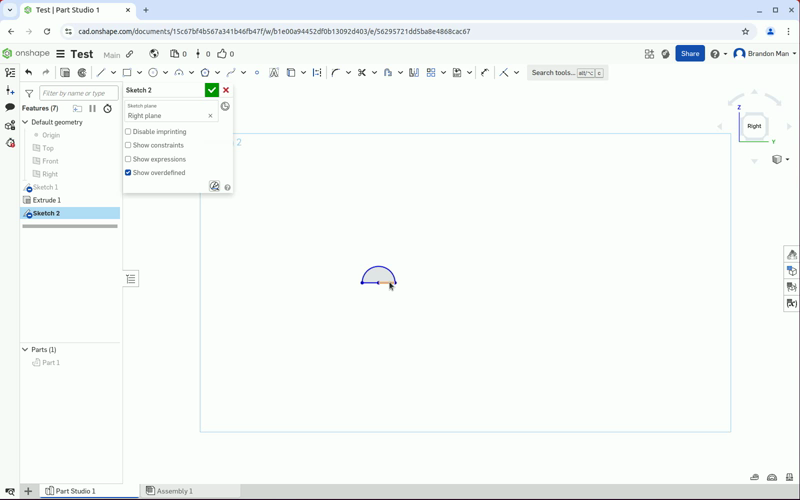
scroll(6)
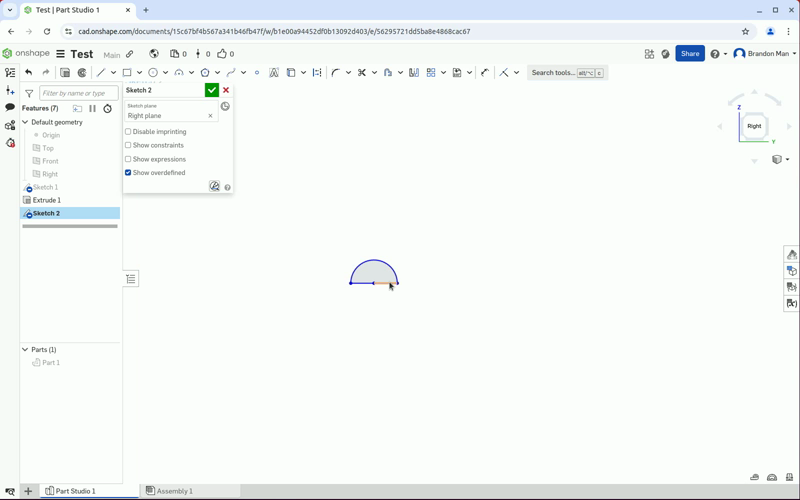
scroll(6)
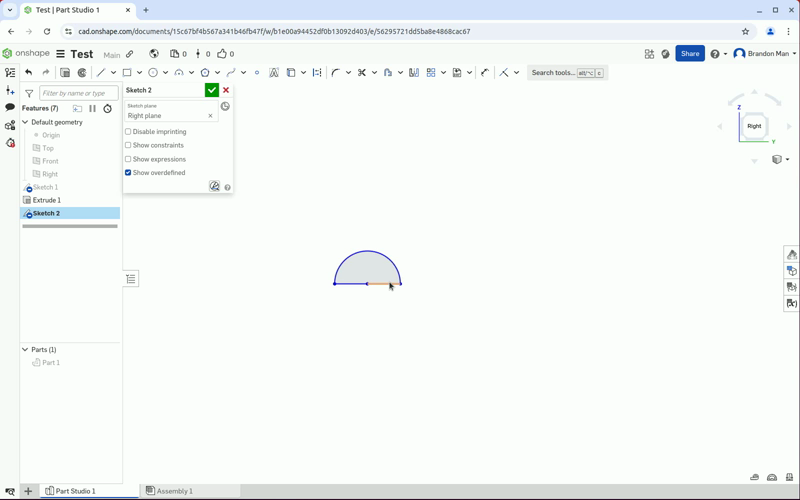
scroll(6)
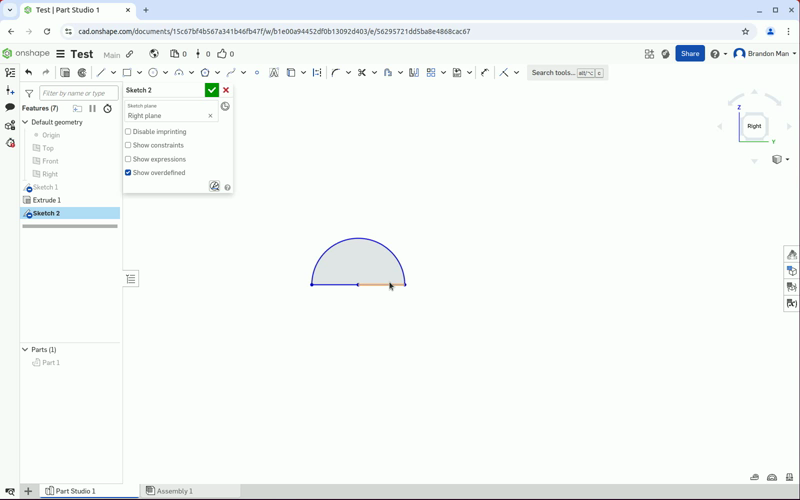
scroll(6)
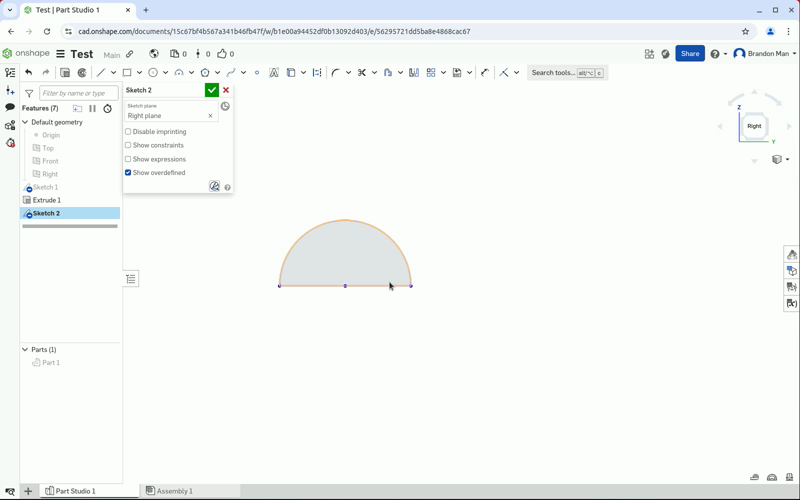
scroll(6)
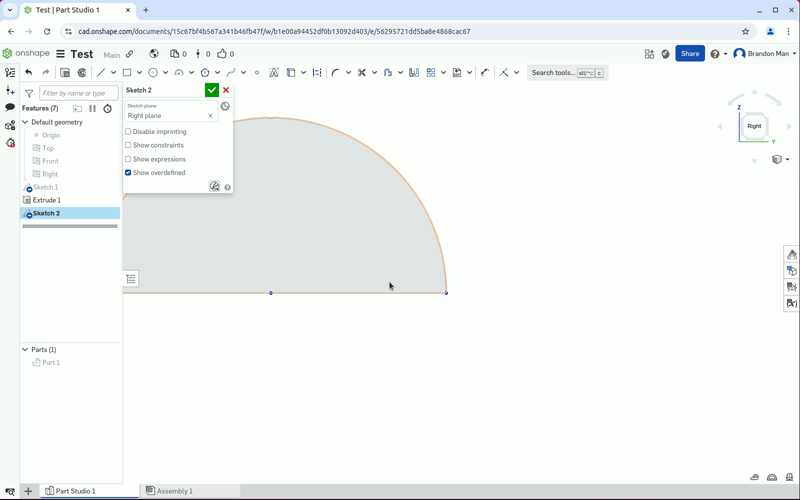
click(389, 281)
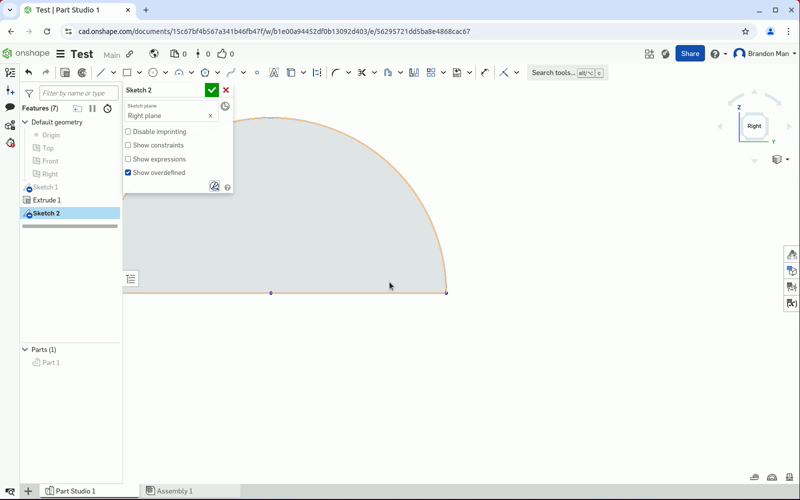
scroll(-6)
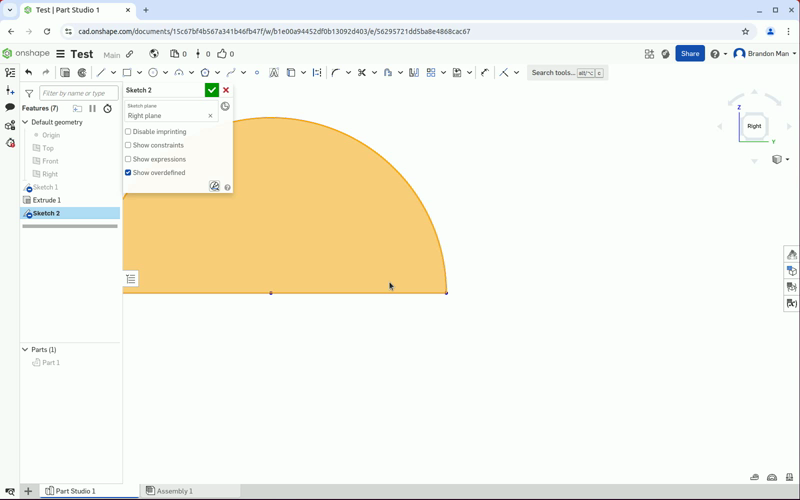
scroll(-6)
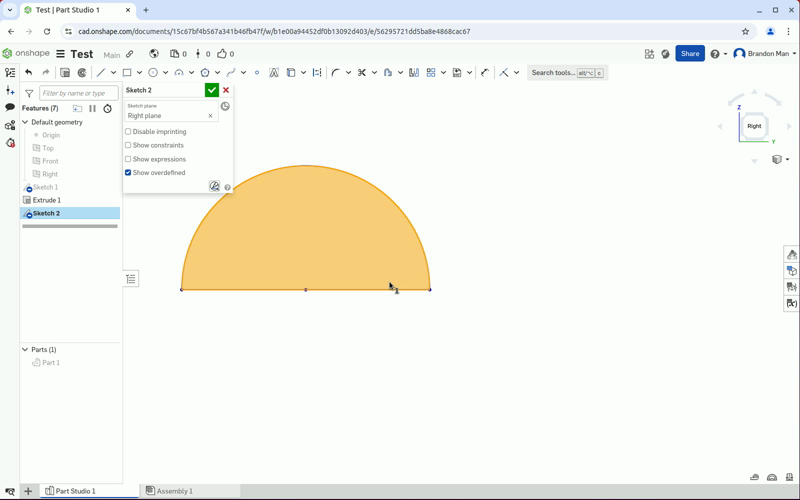
scroll(-6)
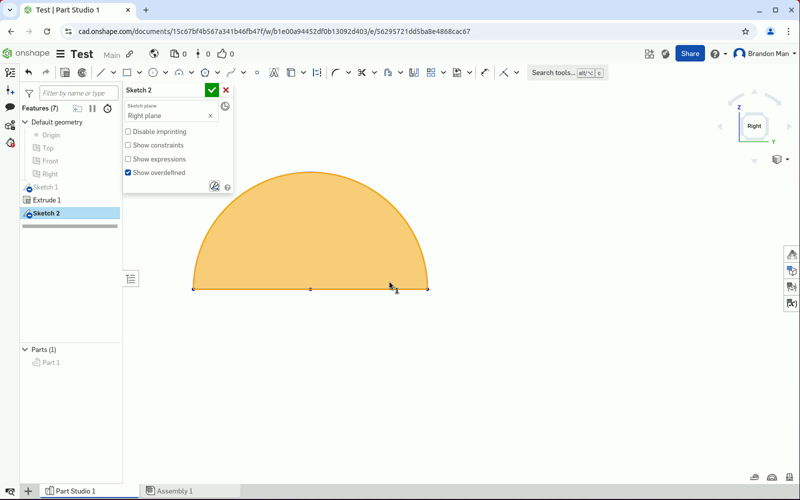
scroll(-6)
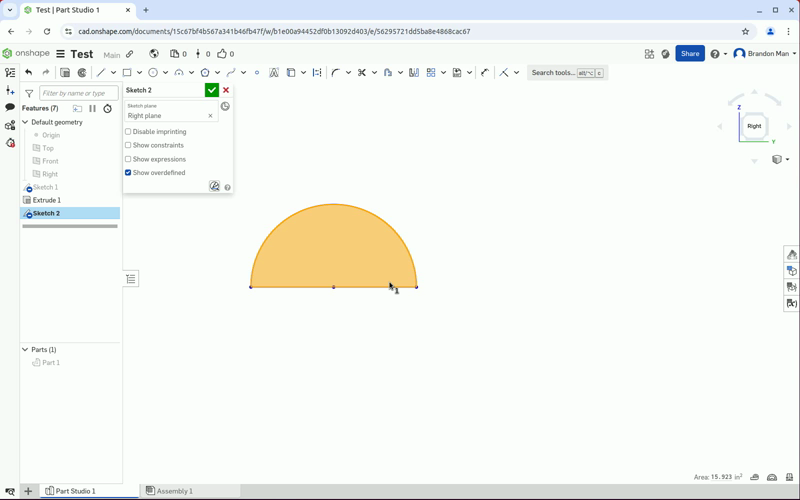
scroll(-6)
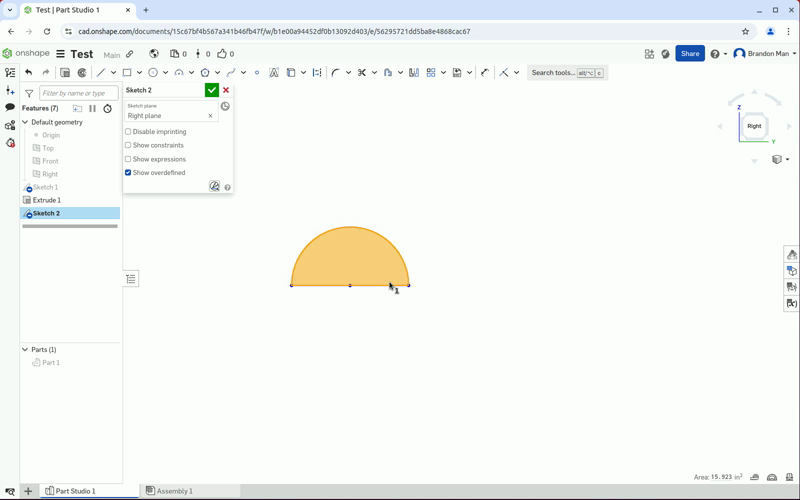
scroll(-6)
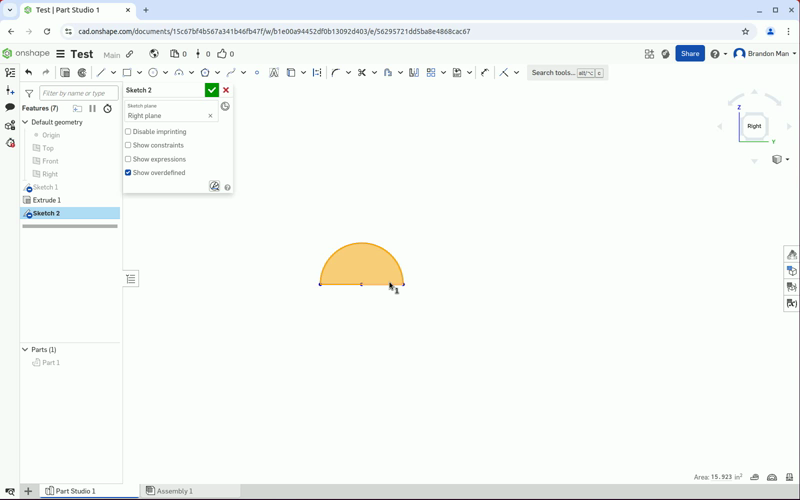
scroll(-6)
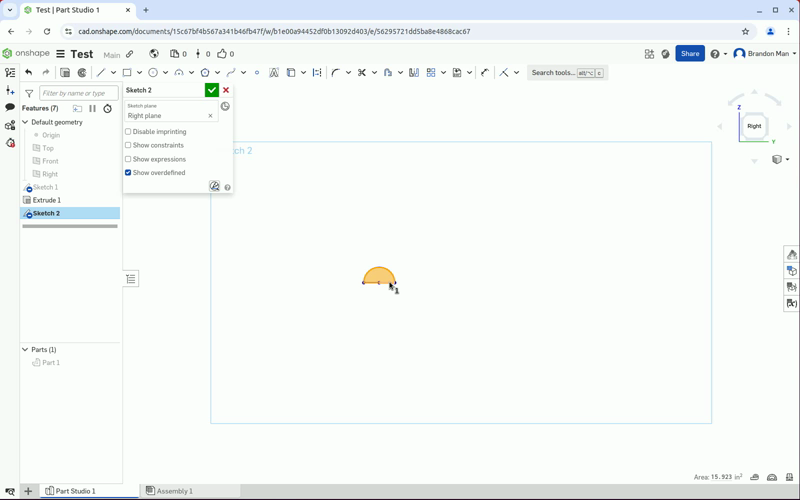
mouse_move(73, 352)
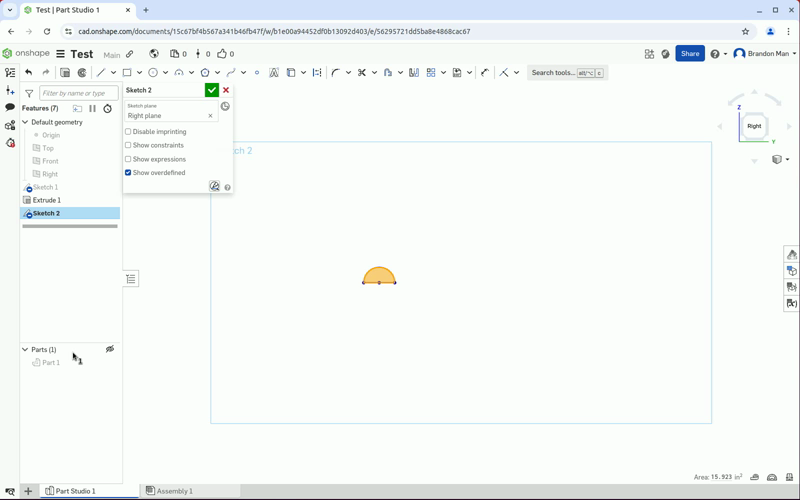
key(shift+y)
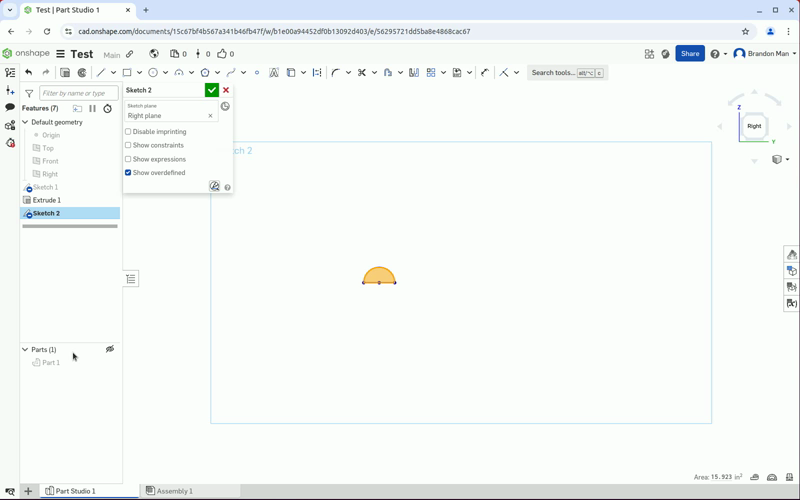
key(shift+e)
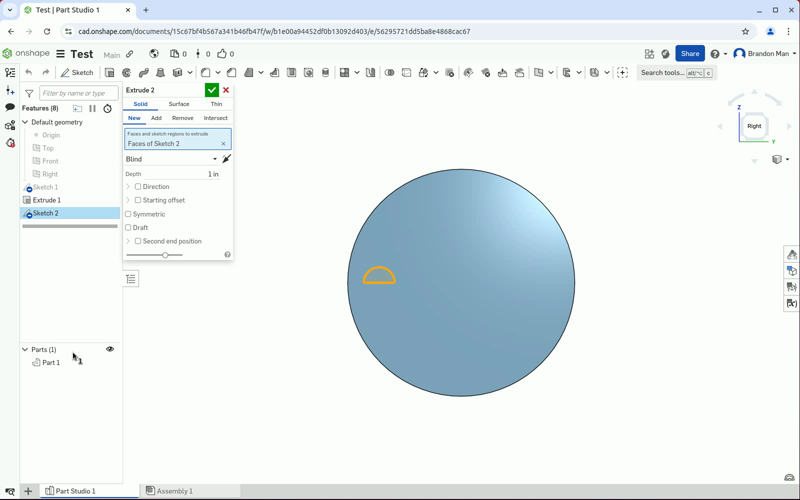
mouse_move(143, 106)
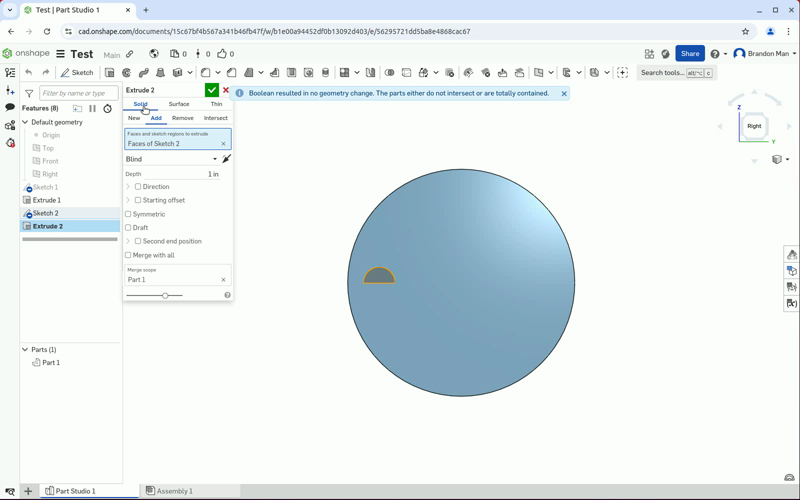
click(143, 106)
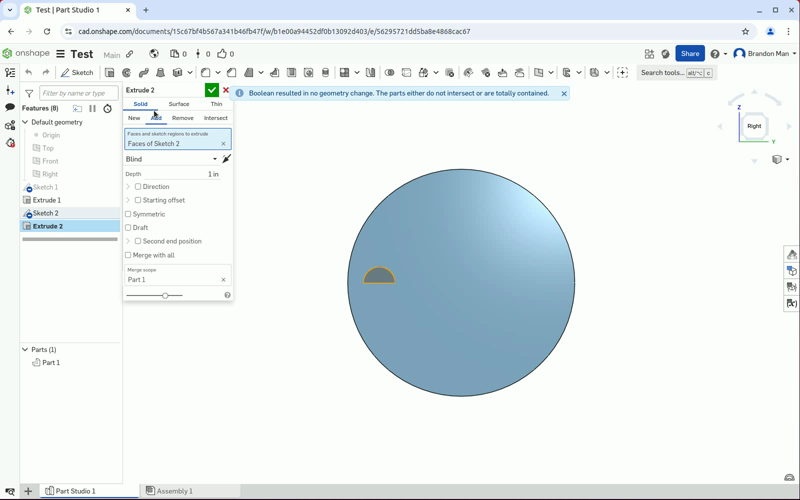
mouse_move(186, 120)
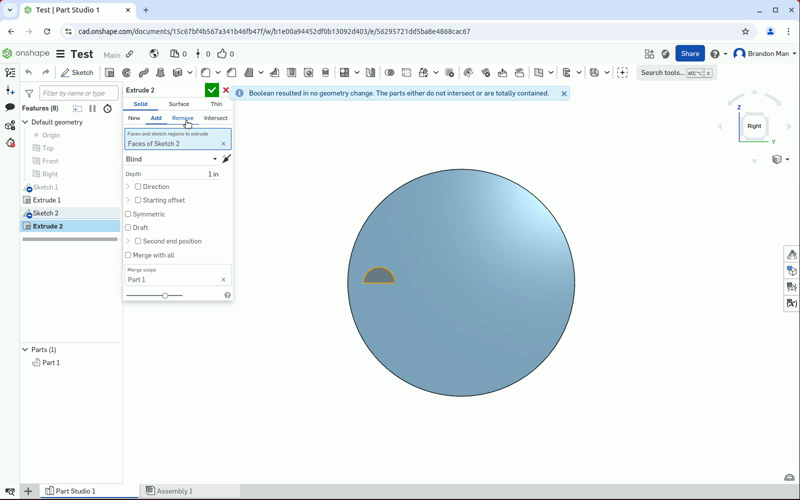
click(186, 120)
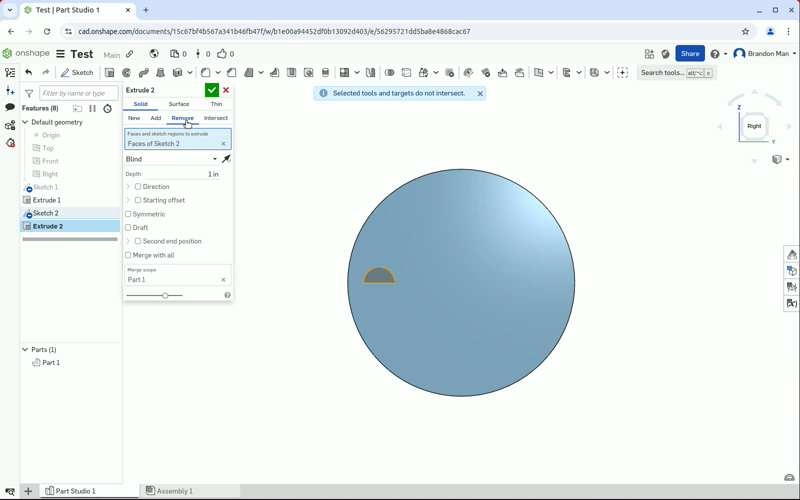
key(tab, 4)
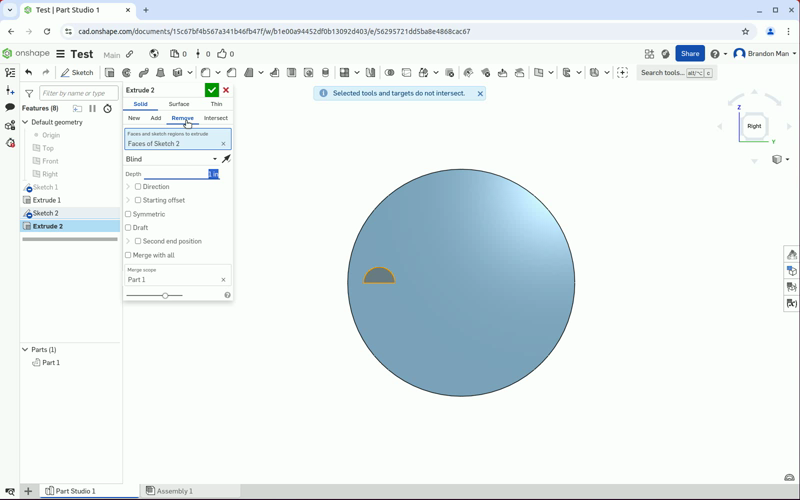
text(2.166)
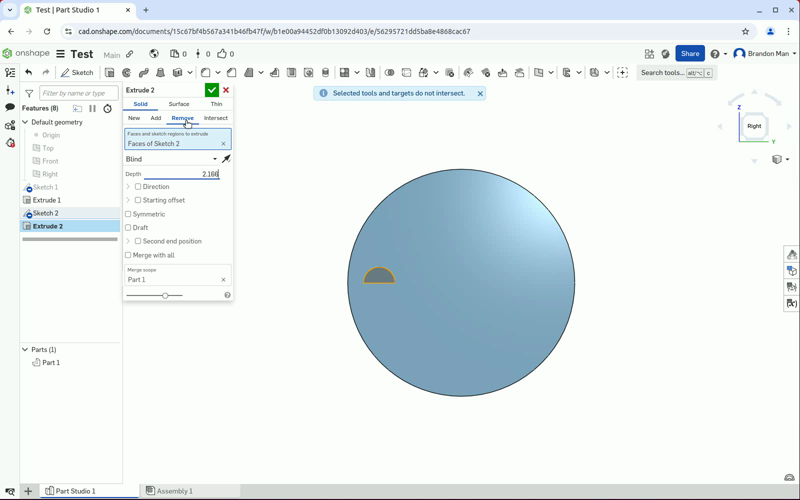
key(tab, 6)
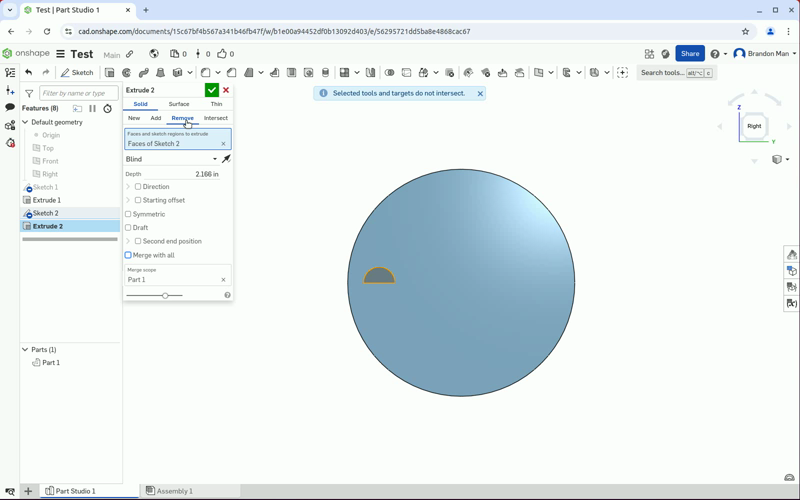
key(space)
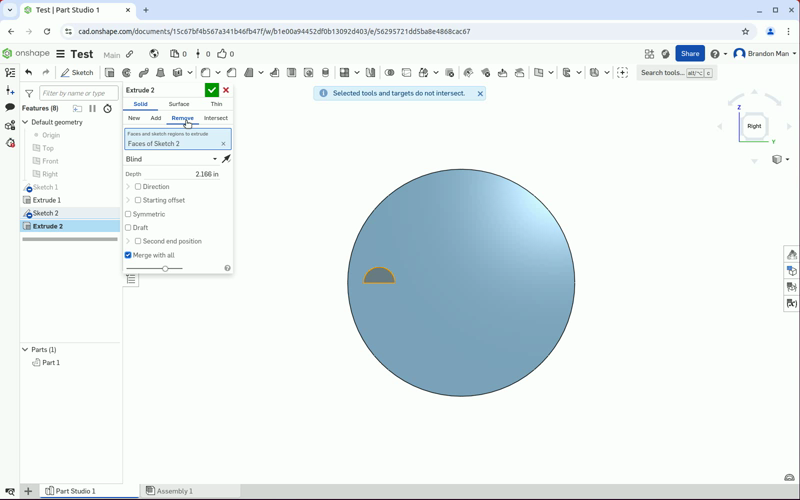
key(enter)
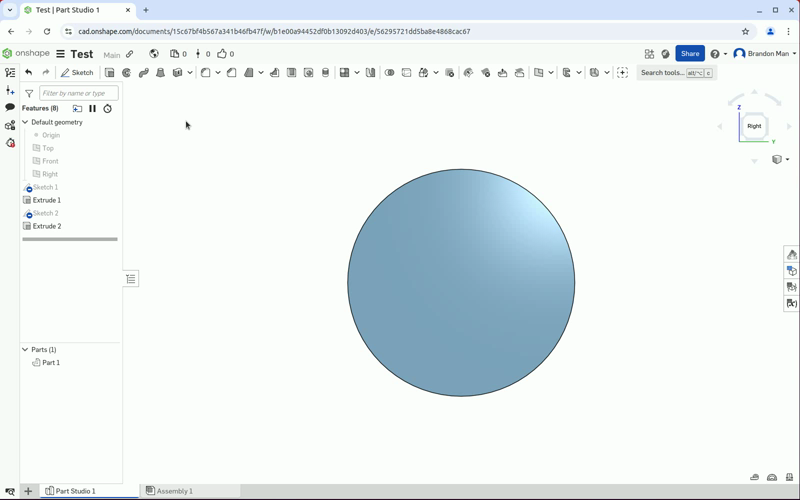
key(shift+h)
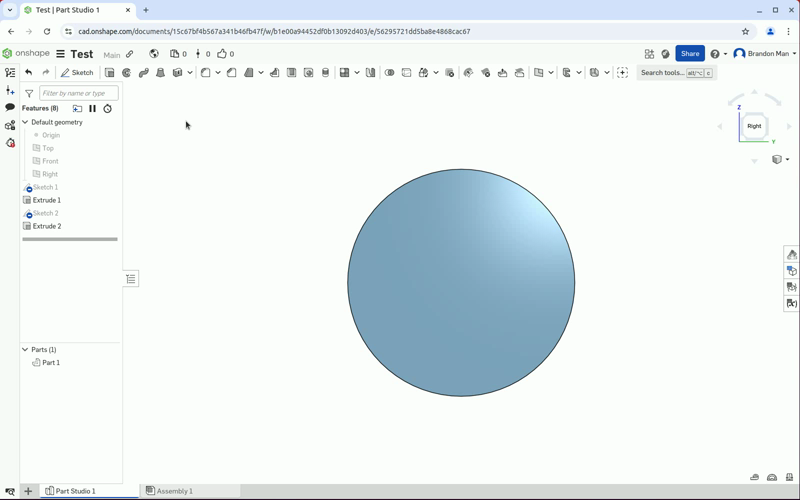
key(shift+h)
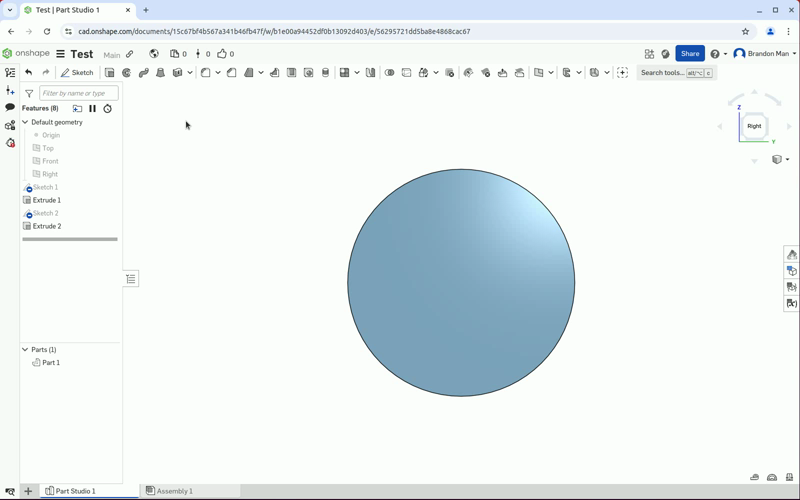
mouse_move(73, 189)
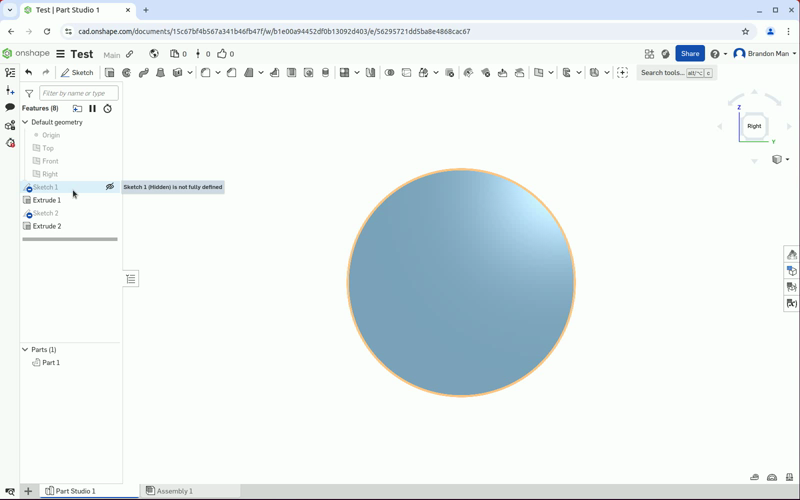
click(73, 189)
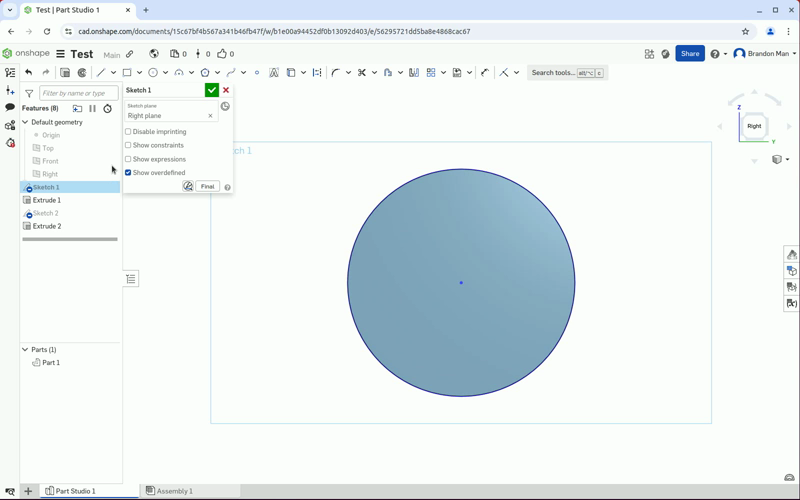
mouse_move(229, 92)
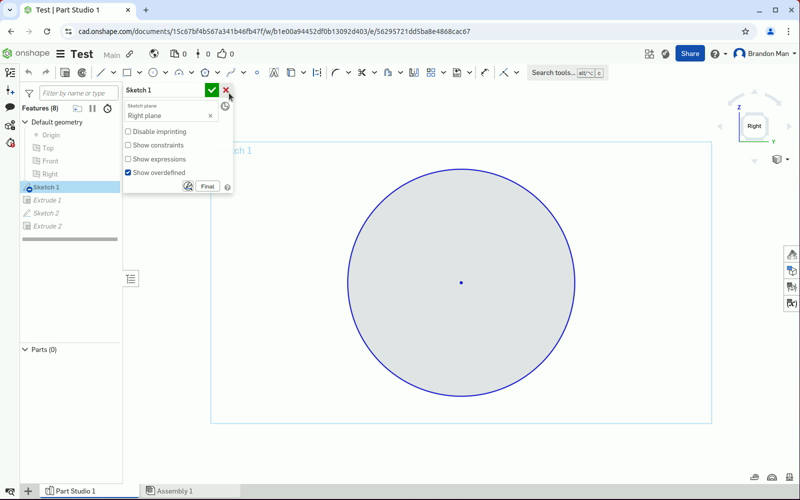
click(229, 92)
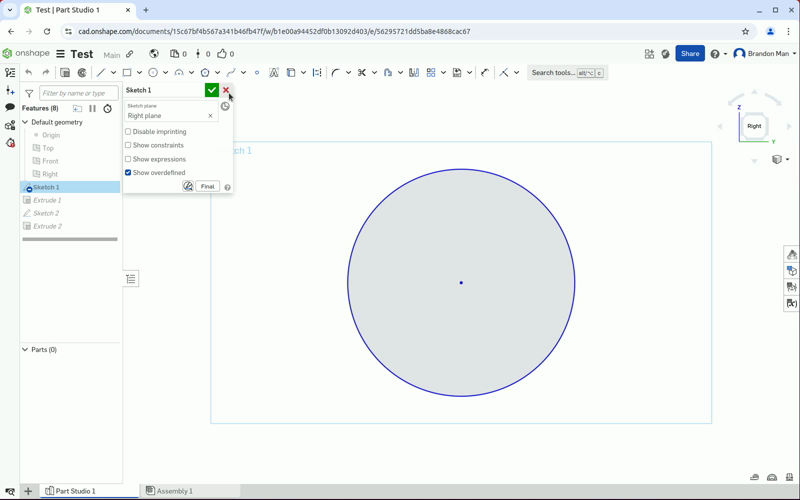
key(shift+s)
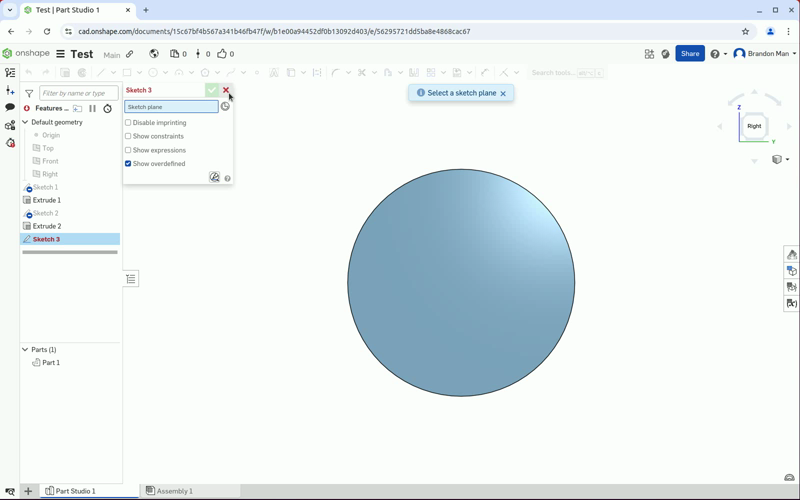
mouse_move(73, 176)
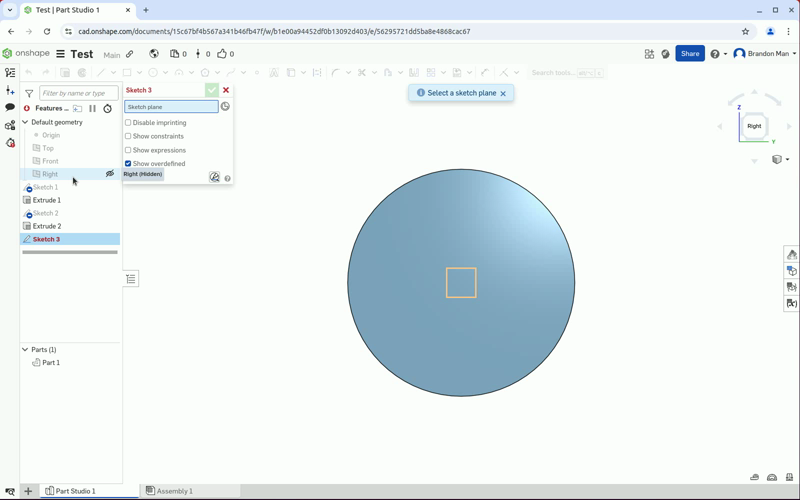
click(73, 176)
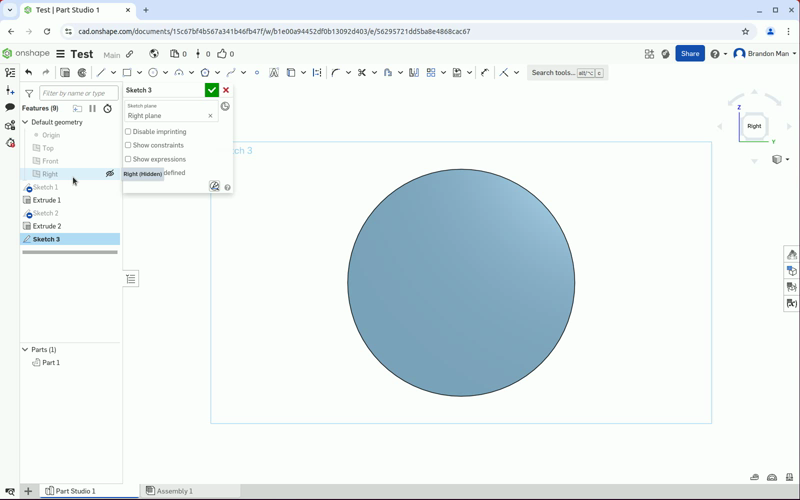
mouse_move(73, 352)
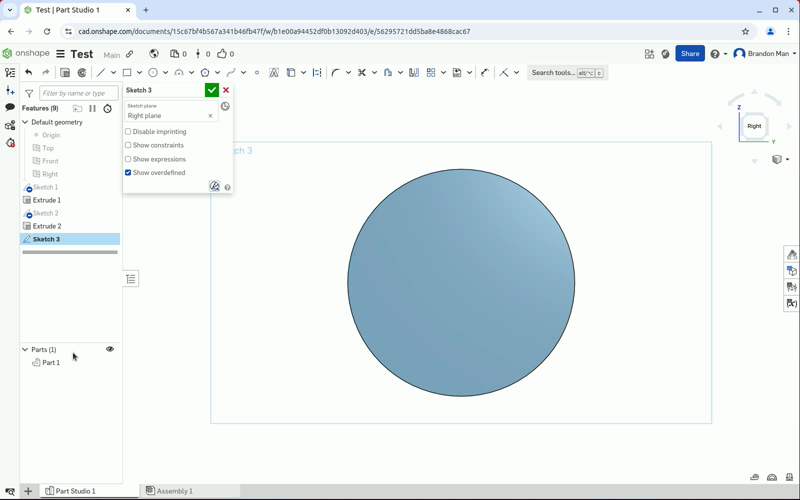
key(y)
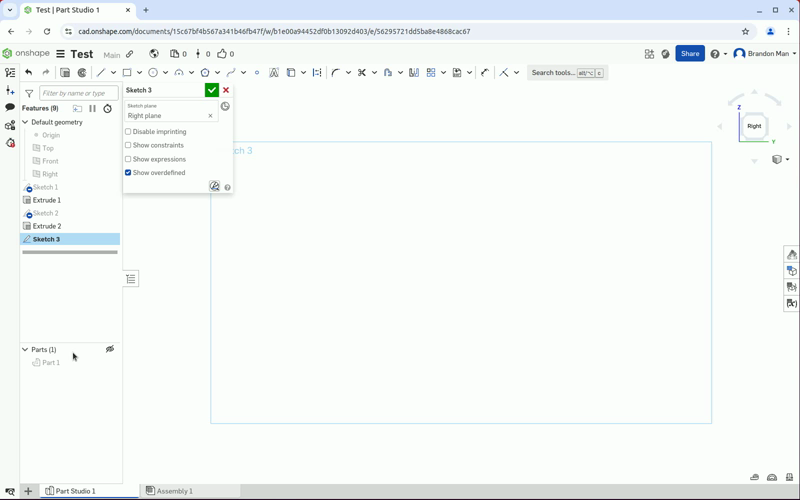
key(a)
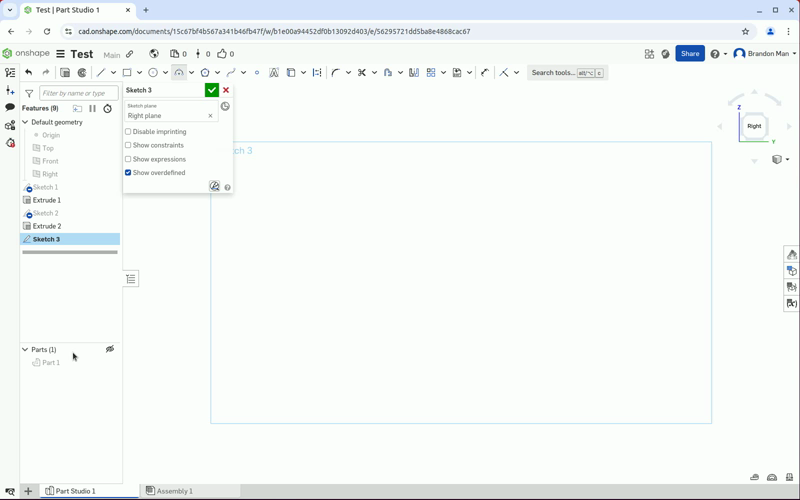
key_down(shift)
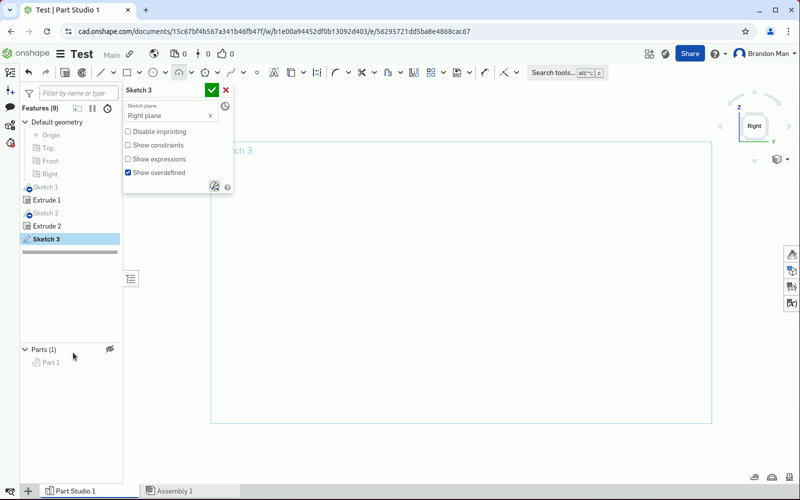
mouse_move(363, 282)
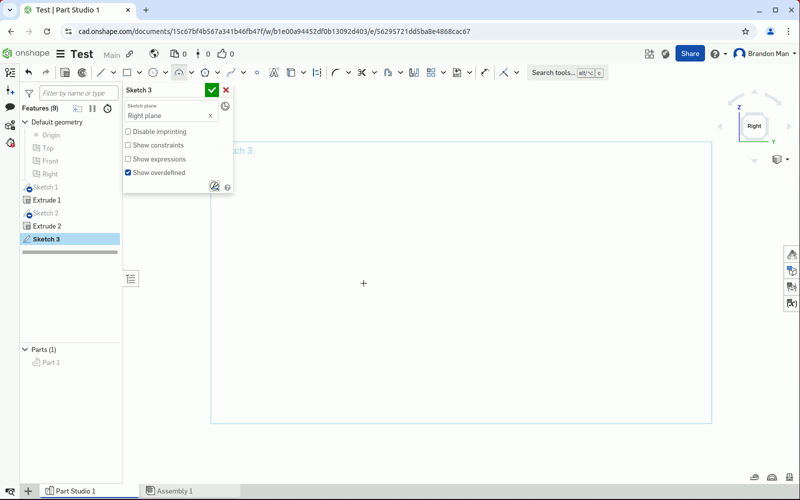
click(363, 282)
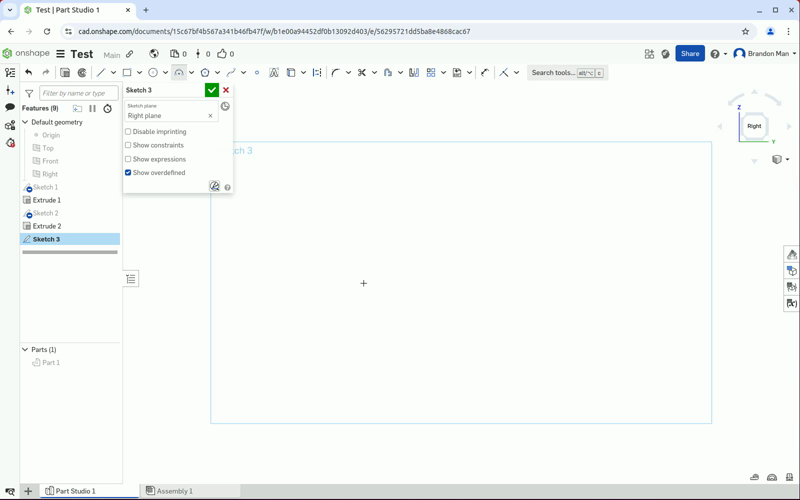
key_up(shift)
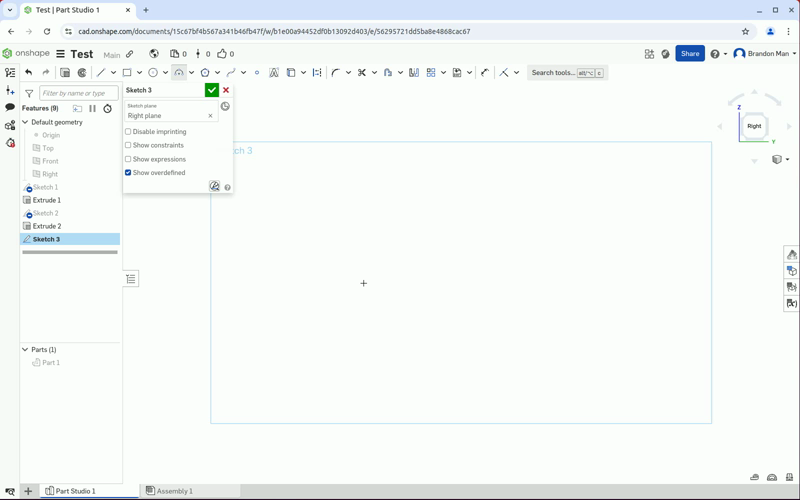
key_down(shift)
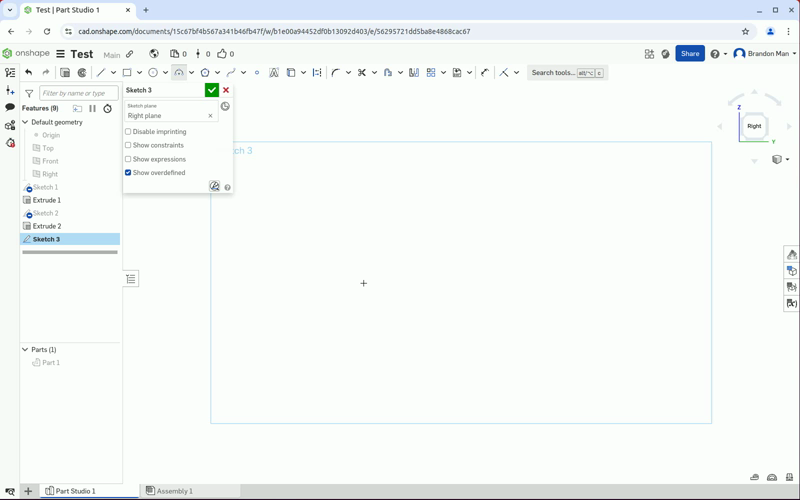
mouse_move(394, 282)
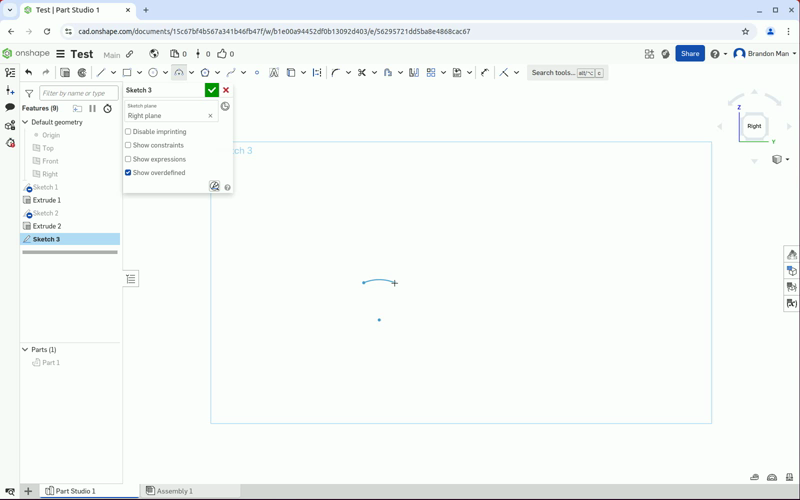
click(394, 282)
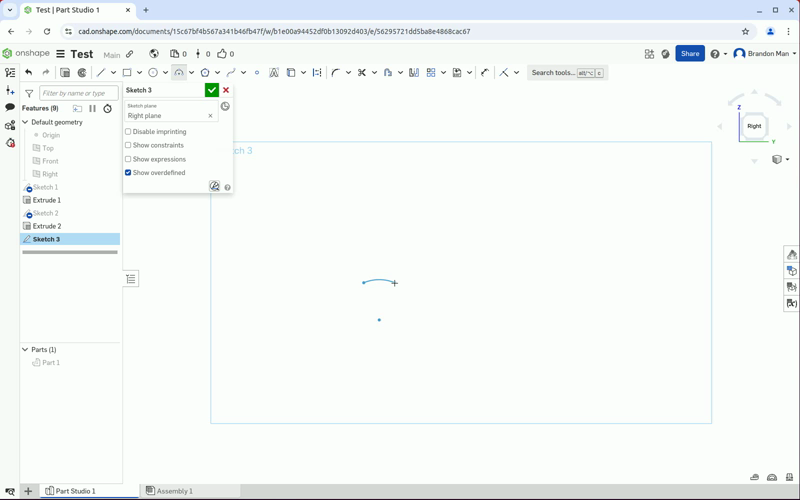
mouse_move(379, 298)
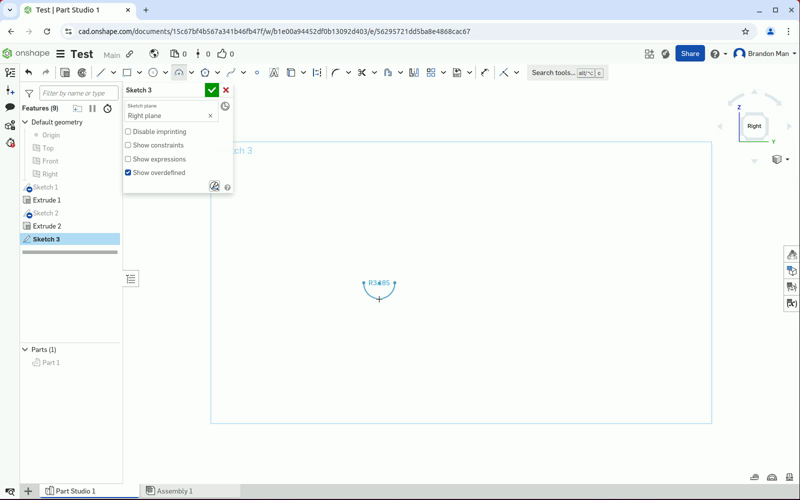
click(379, 298)
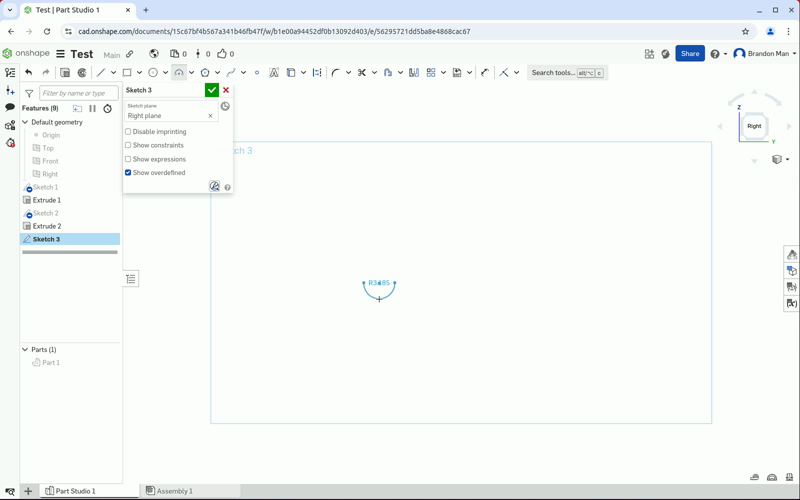
key_up(shift)
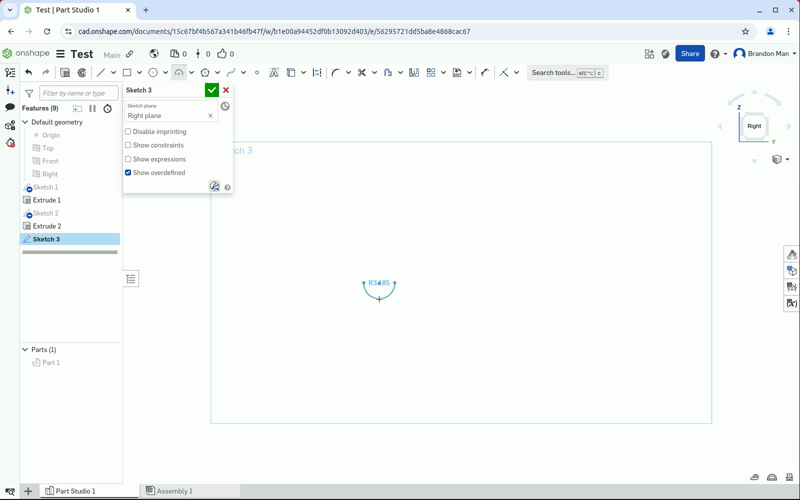
key(esc)
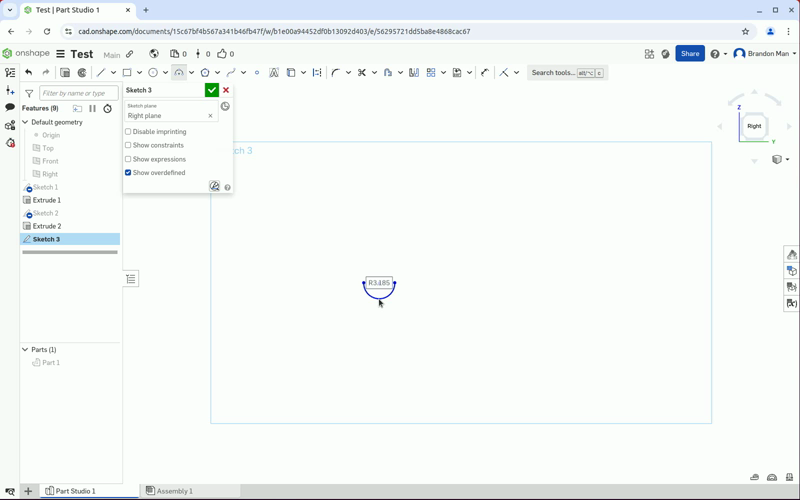
key(l)
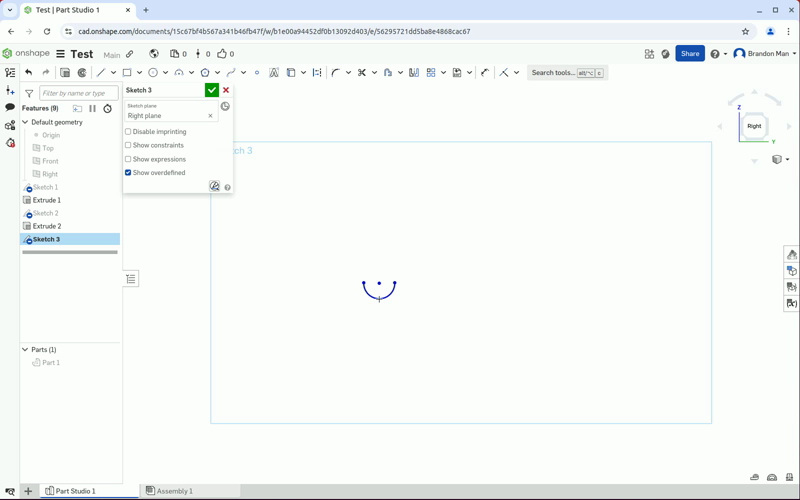
mouse_move(394, 282)
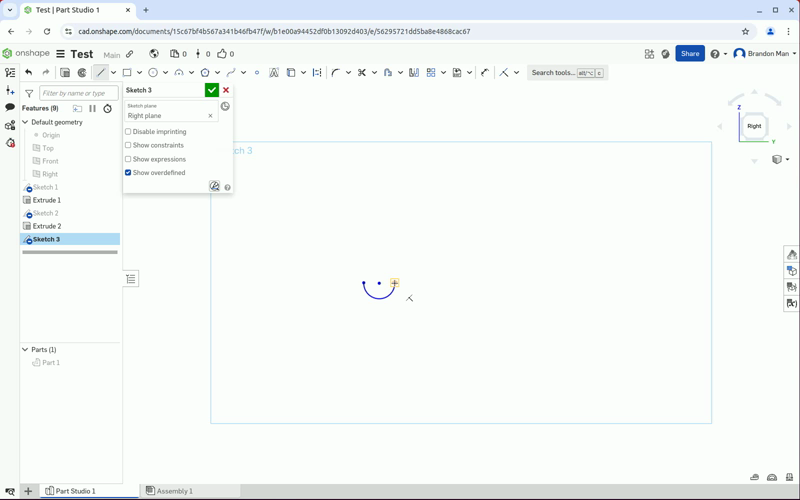
click(394, 282)
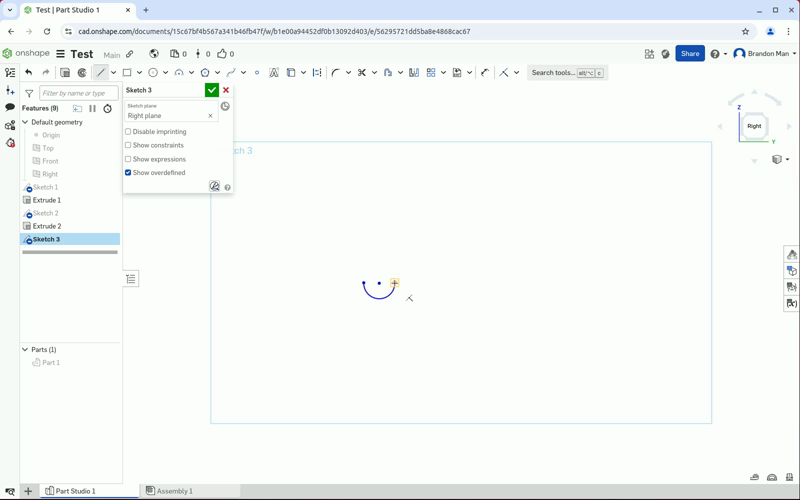
key_down(shift)
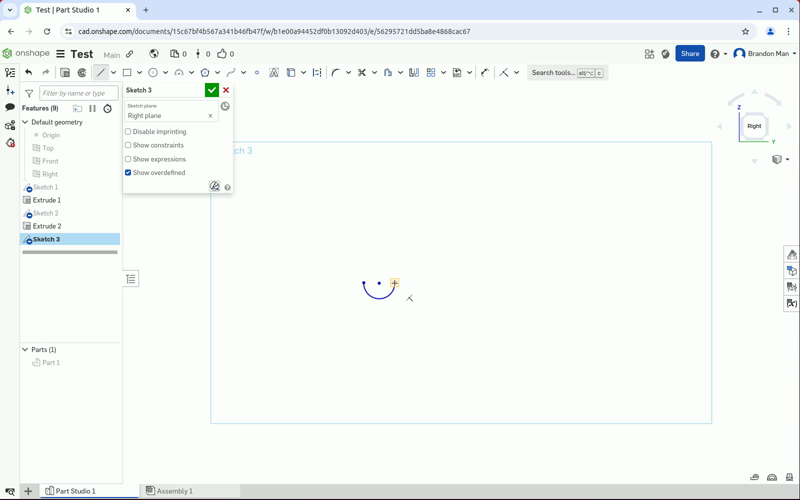
mouse_move(424, 282)
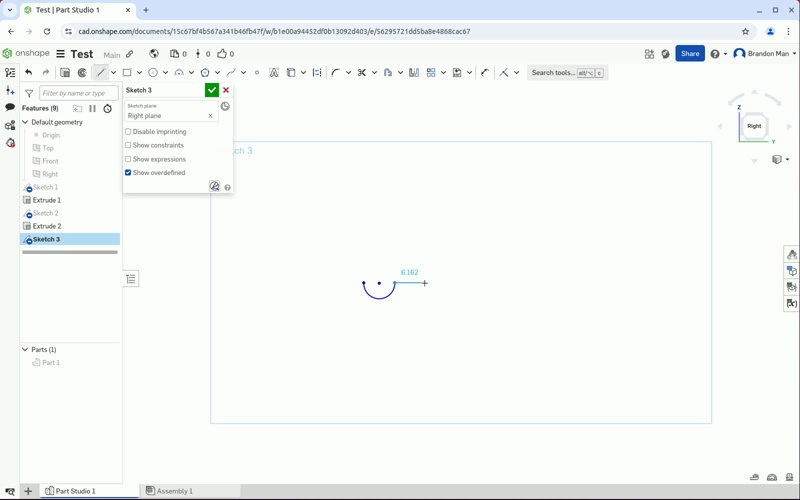
mouse_move(379, 282)
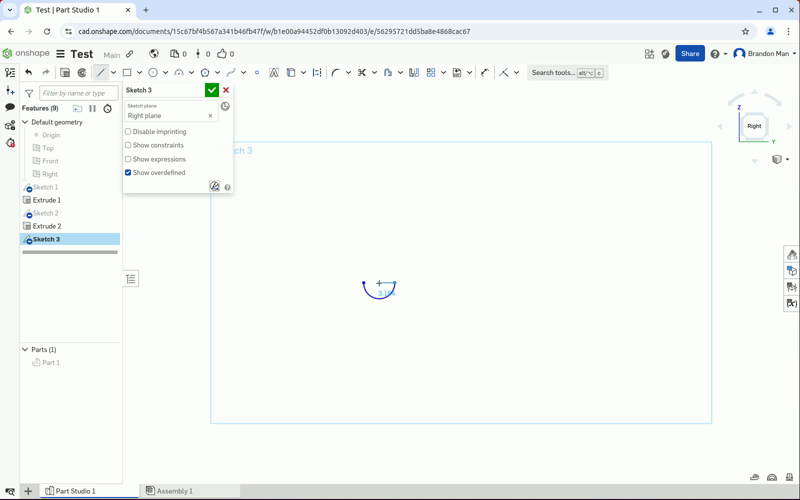
click(379, 282)
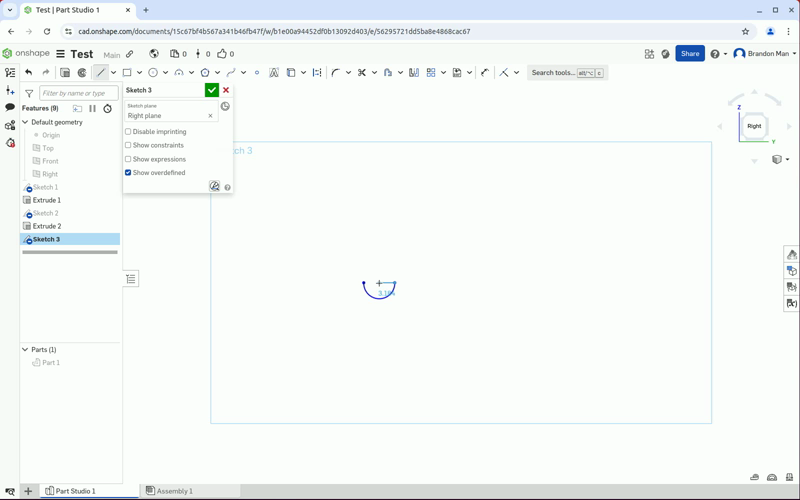
key_up(shift)
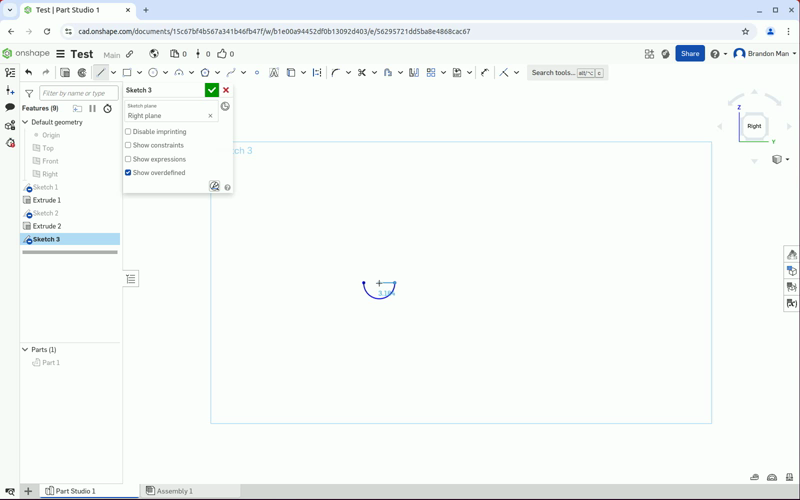
mouse_move(409, 282)
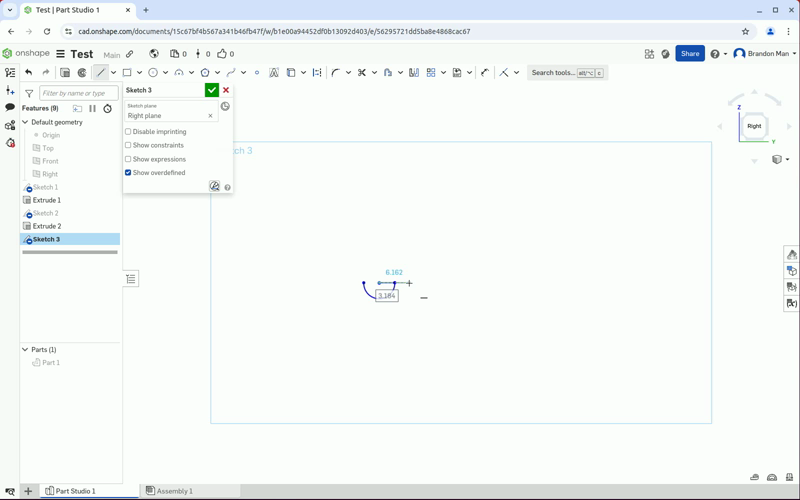
key_down(shift)
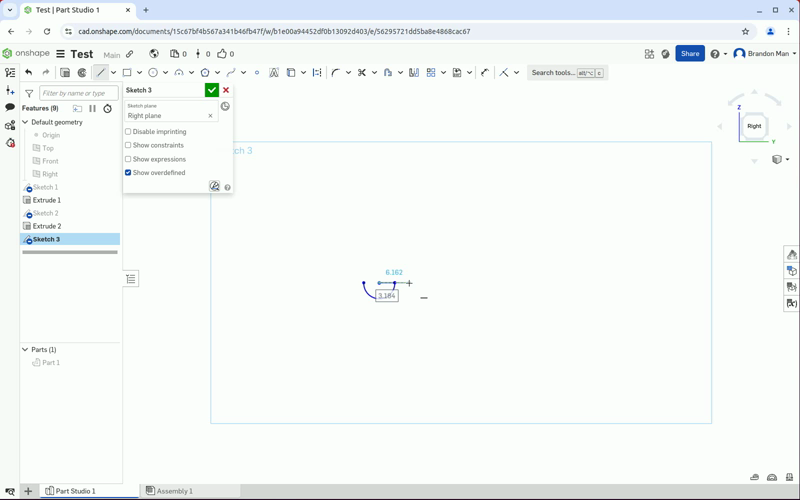
mouse_move(363, 282)
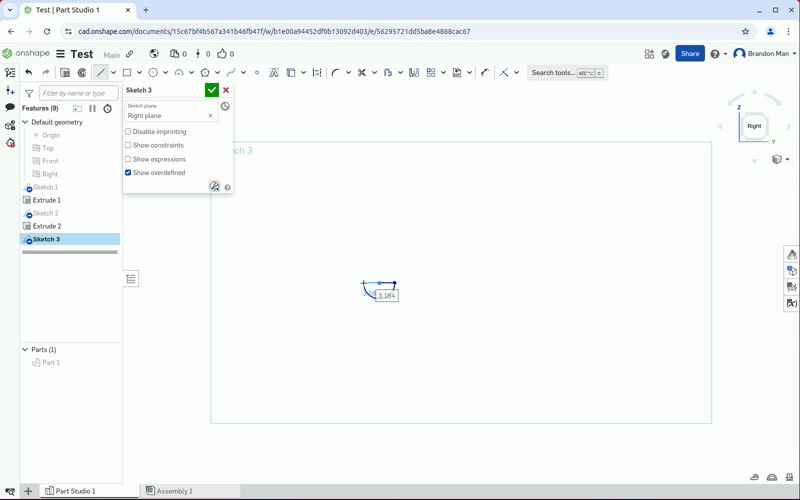
key_up(shift)
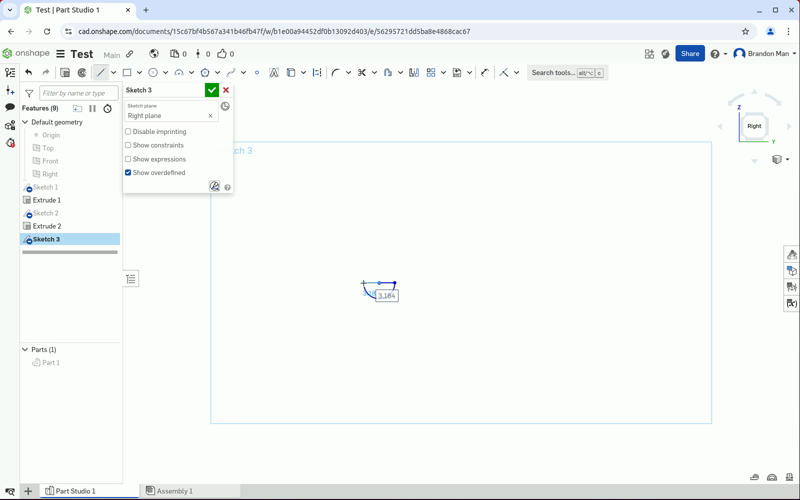
click(363, 282)
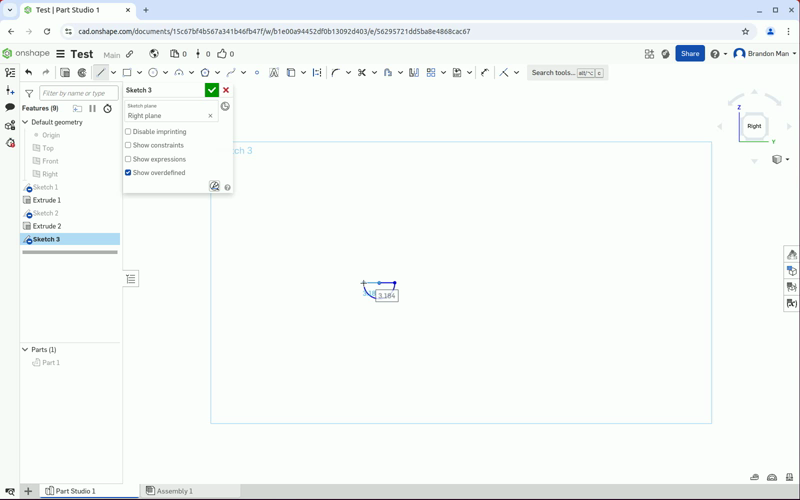
key(esc)
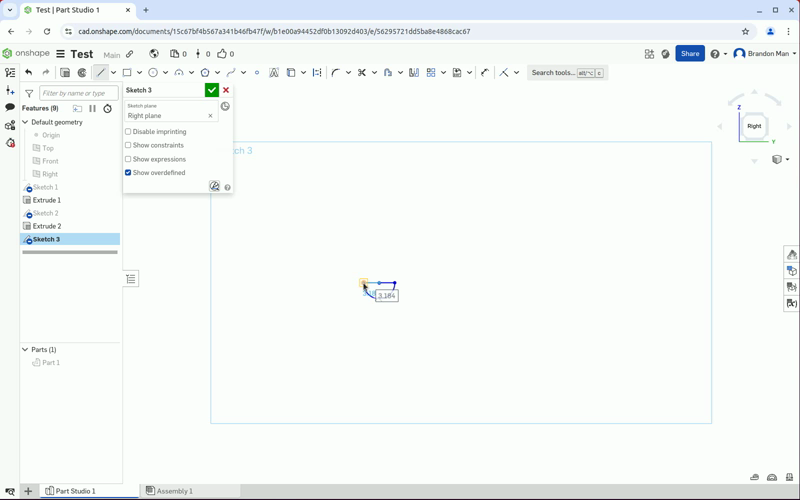
mouse_move(391, 292)
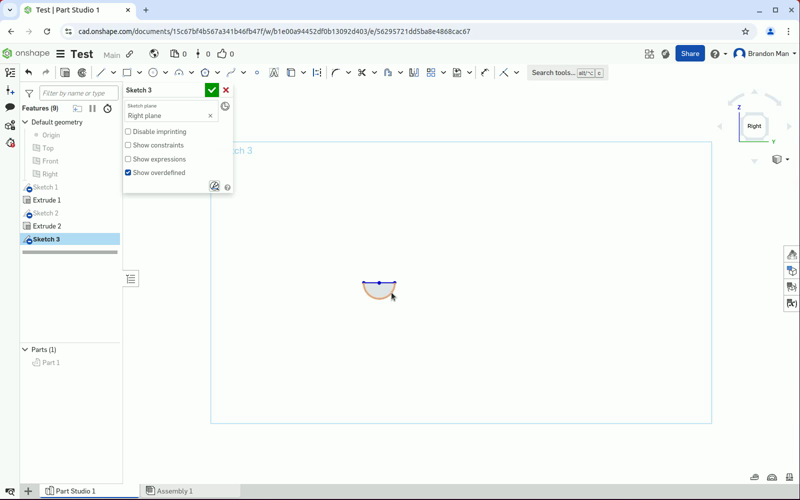
scroll(6)
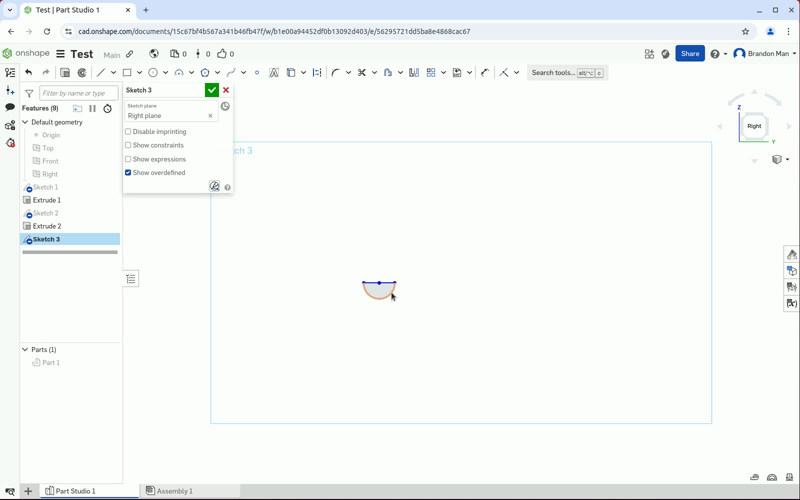
scroll(6)
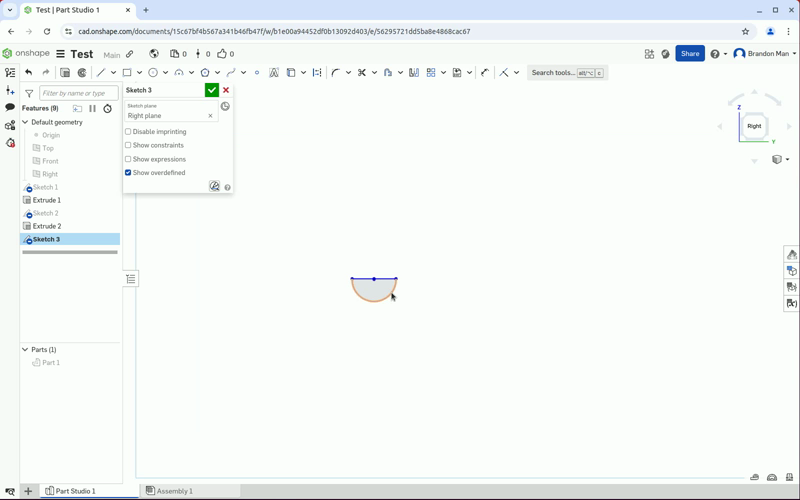
scroll(6)
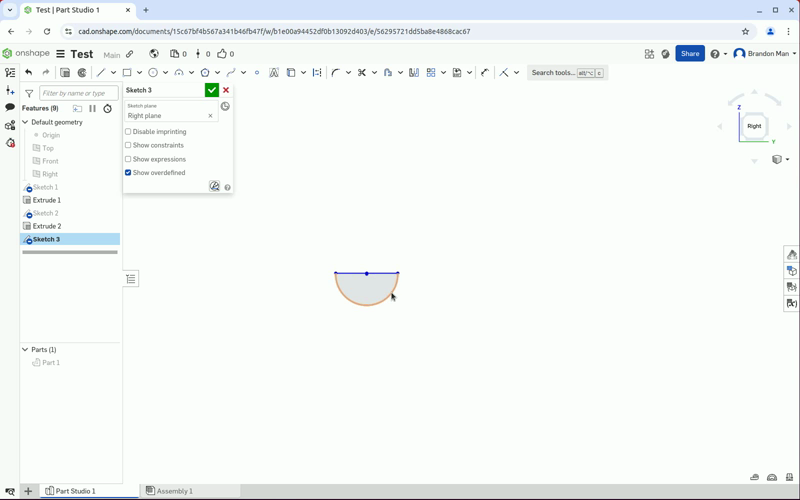
scroll(6)
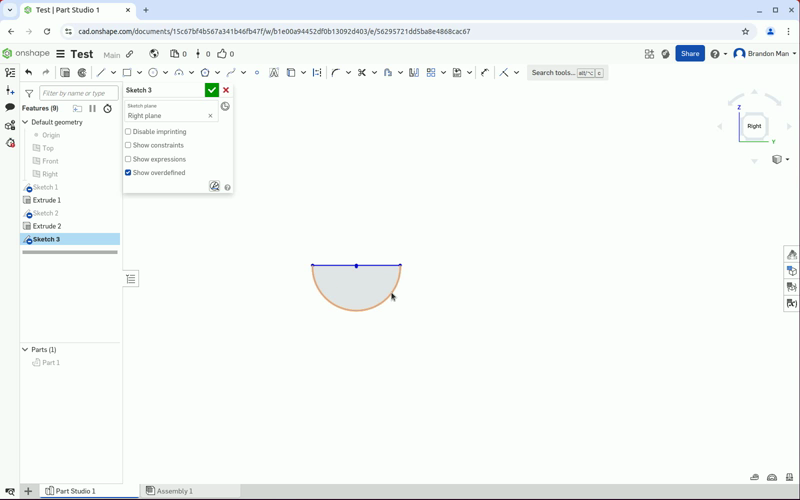
scroll(6)
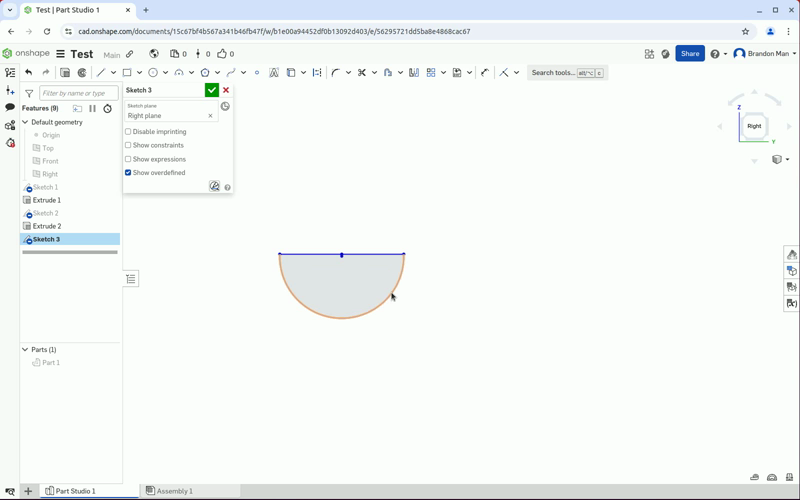
scroll(6)
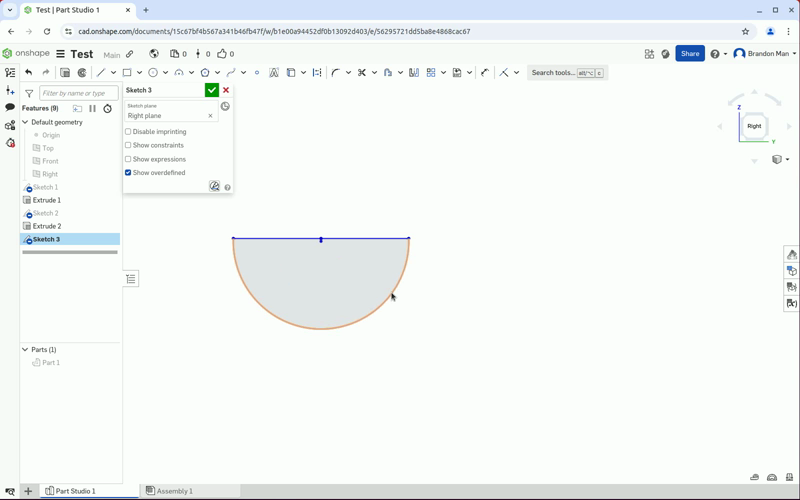
scroll(6)
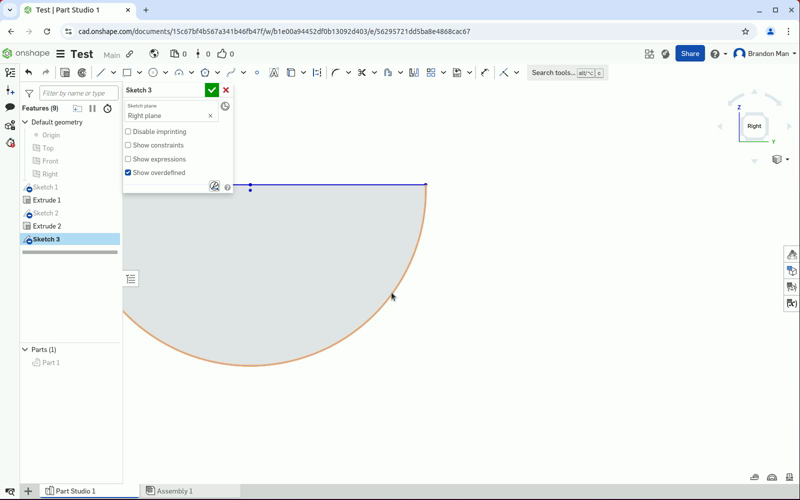
click(391, 292)
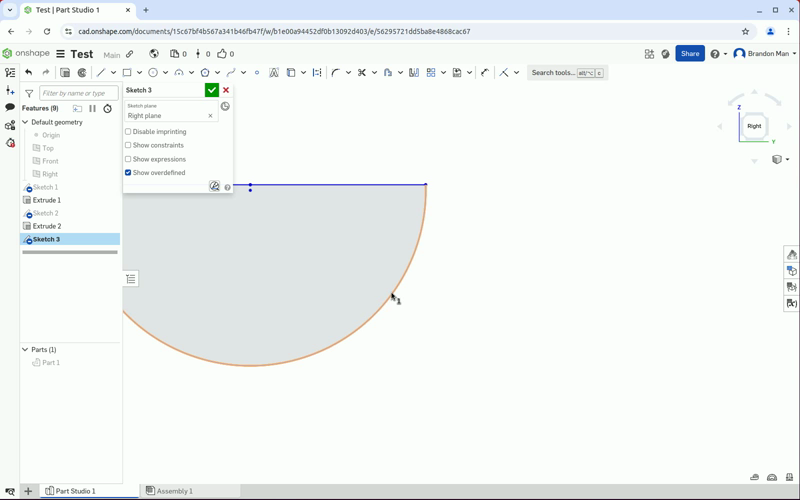
scroll(-6)
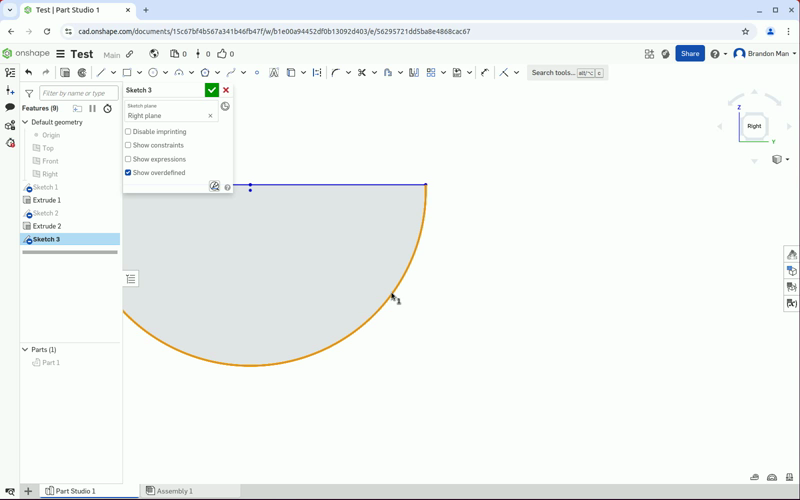
scroll(-6)
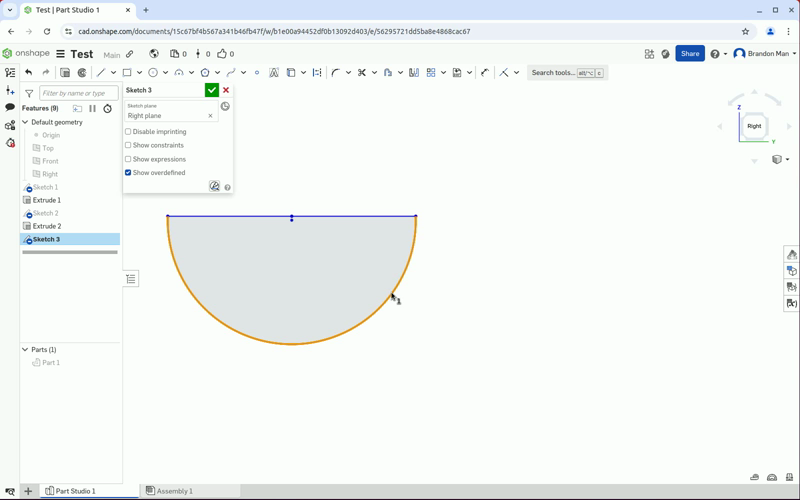
scroll(-6)
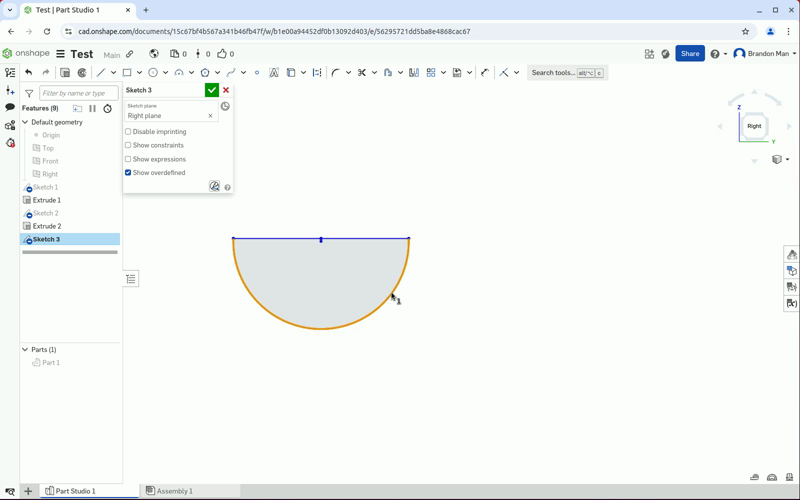
scroll(-6)
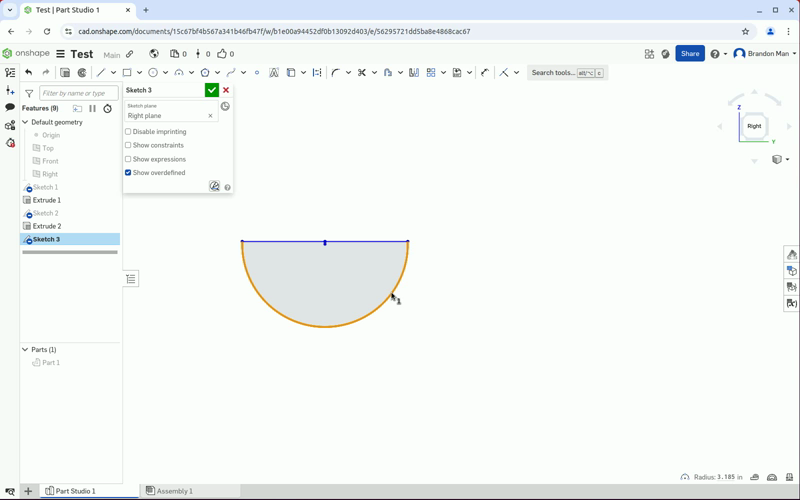
scroll(-6)
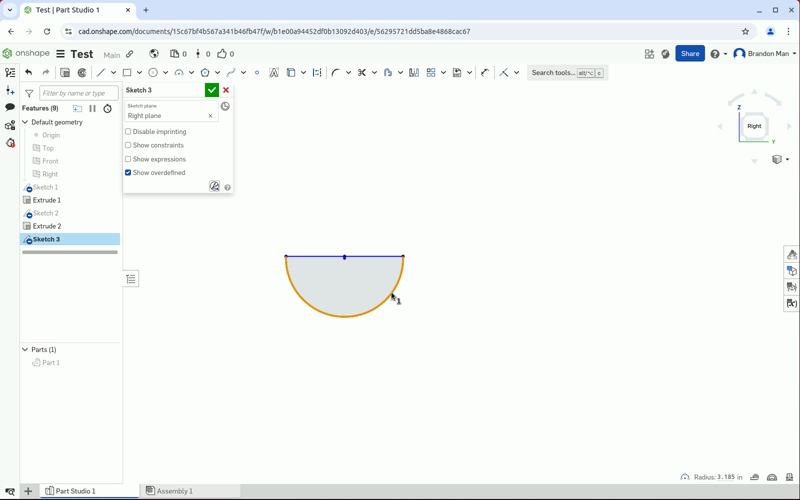
scroll(-6)
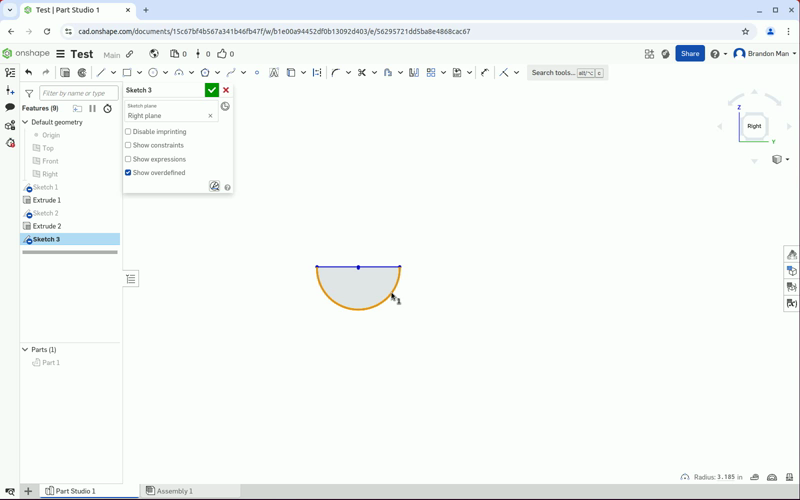
scroll(-6)
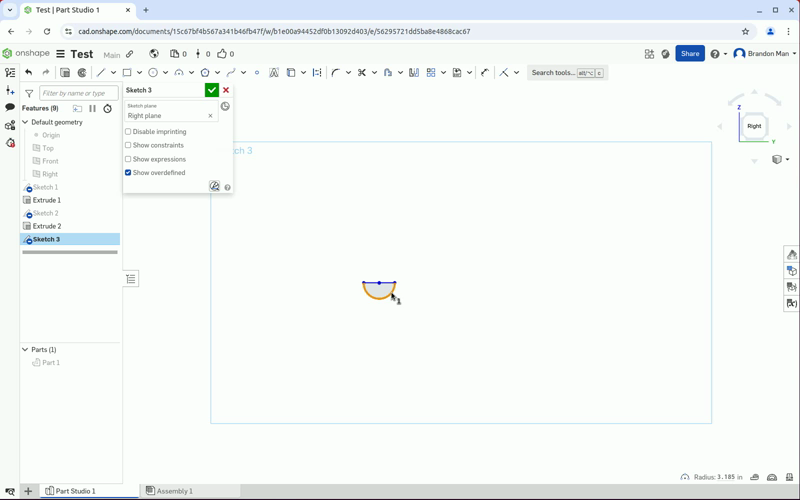
mouse_move(73, 352)
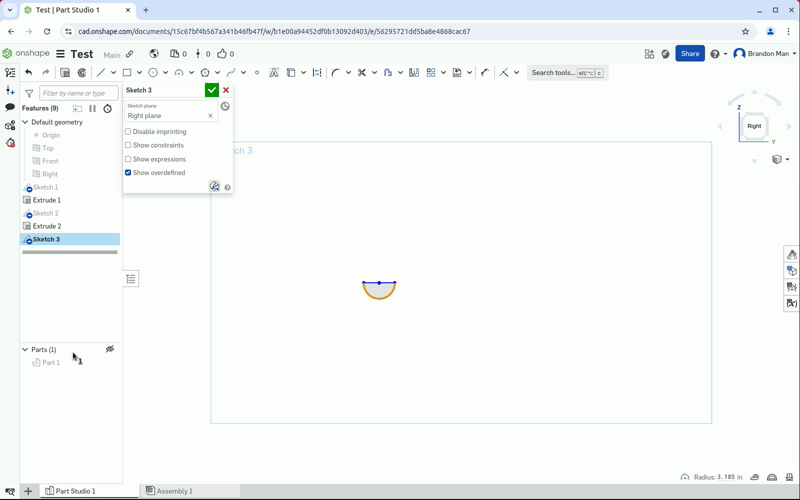
key(shift+y)
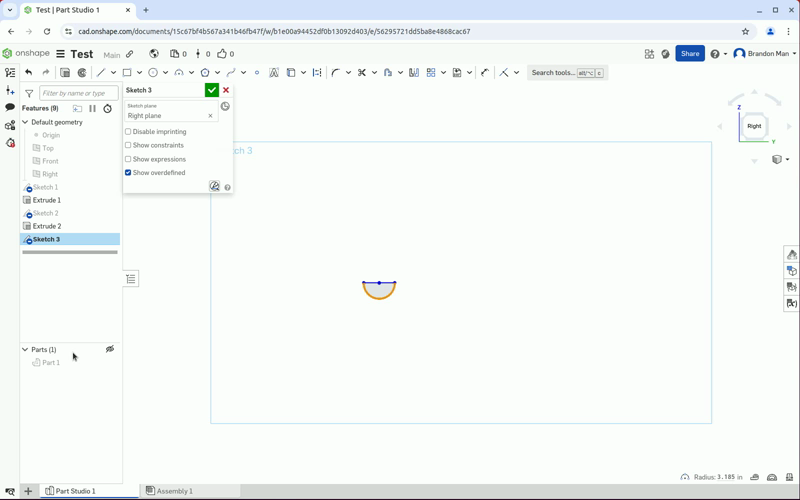
key(shift+e)
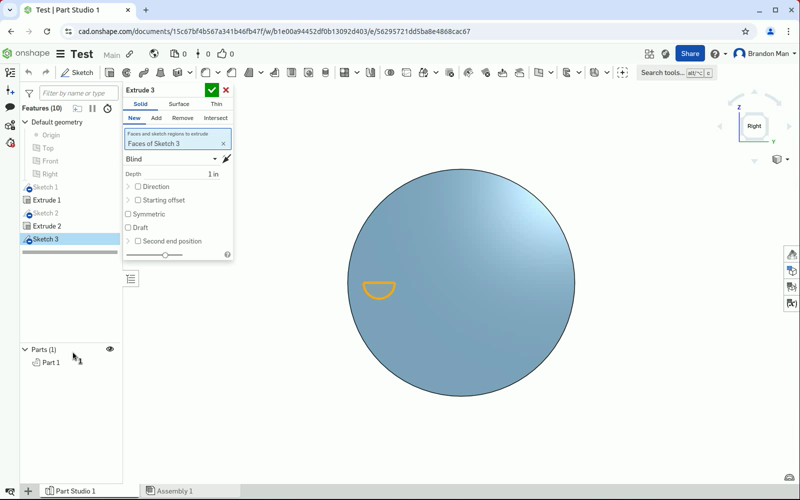
mouse_move(143, 106)
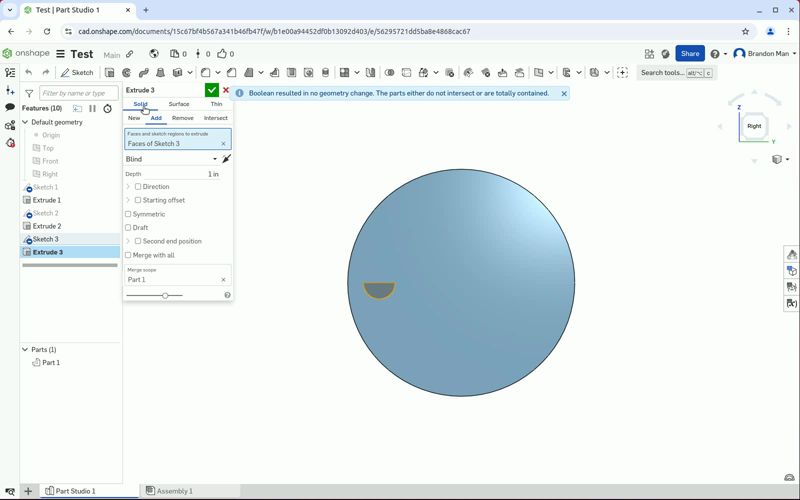
click(143, 106)
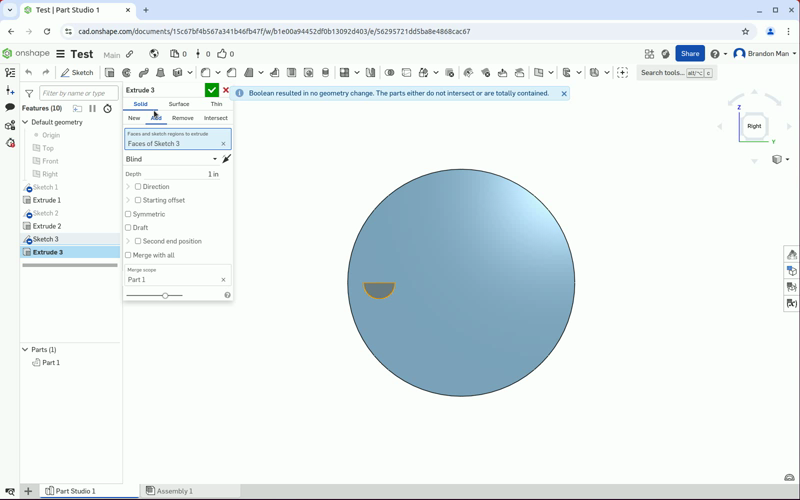
mouse_move(186, 120)
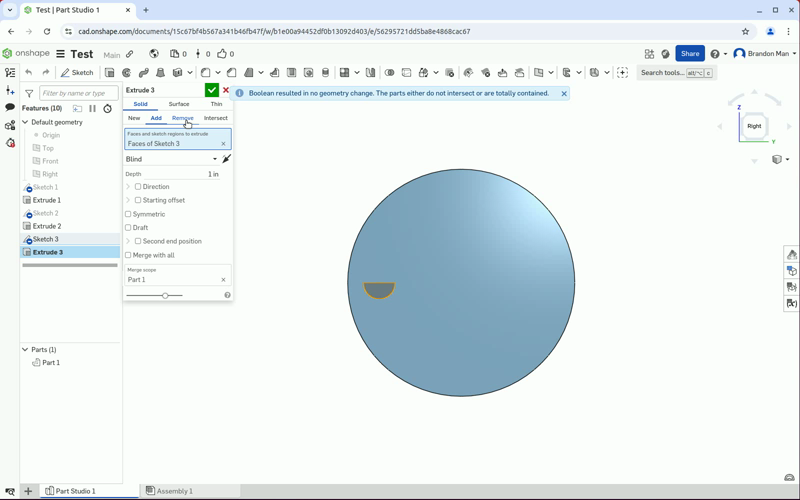
click(186, 120)
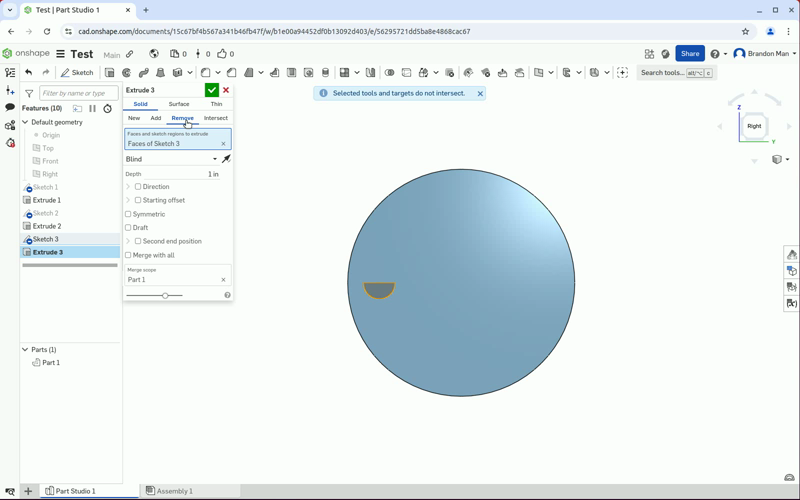
key(tab, 4)
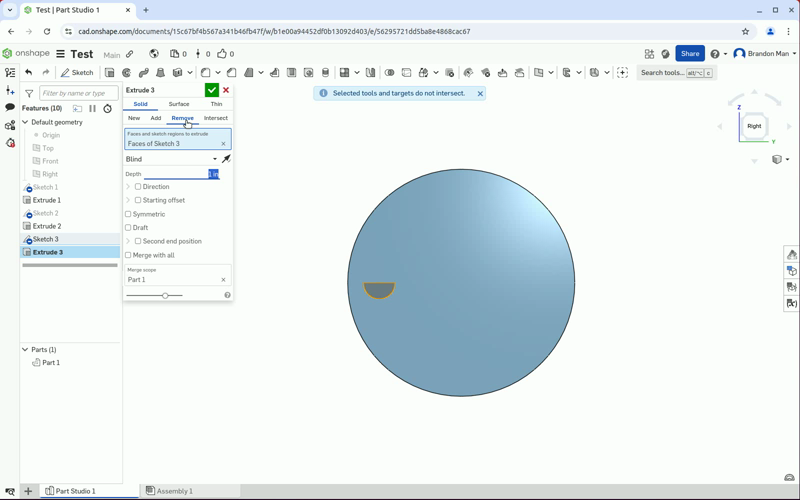
text(2.166)
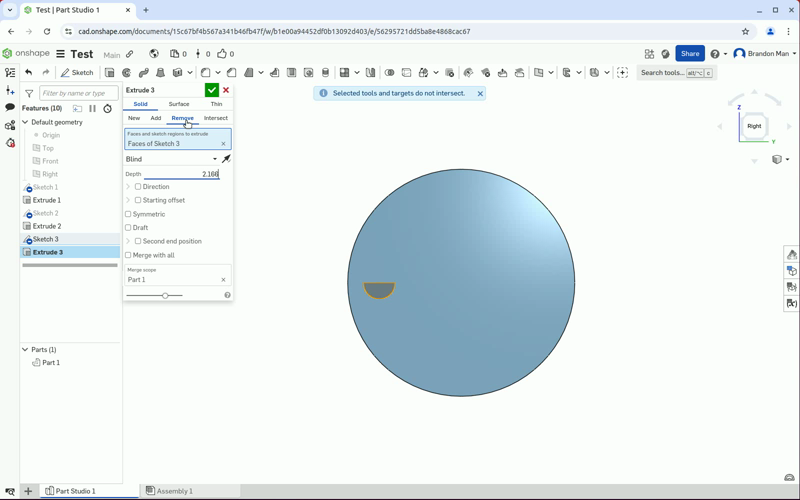
key(tab, 6)
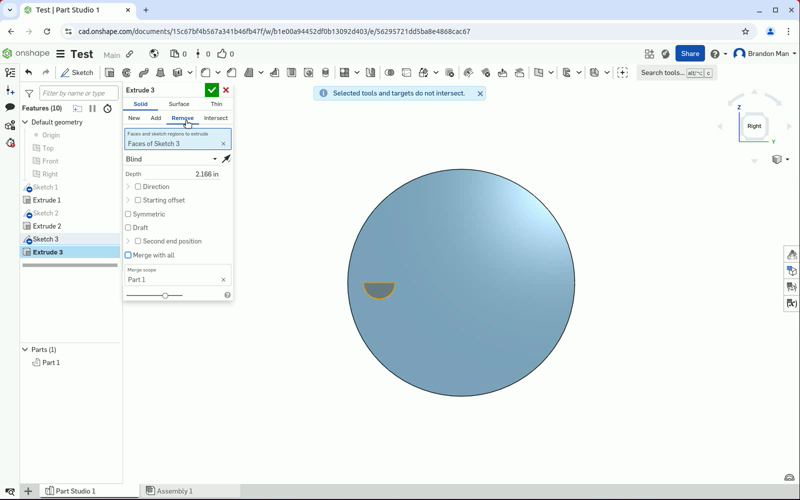
key(space)
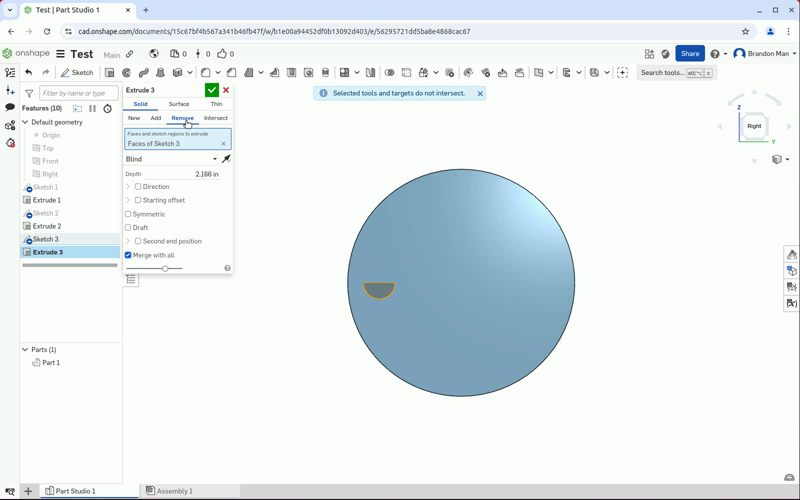
key(enter)
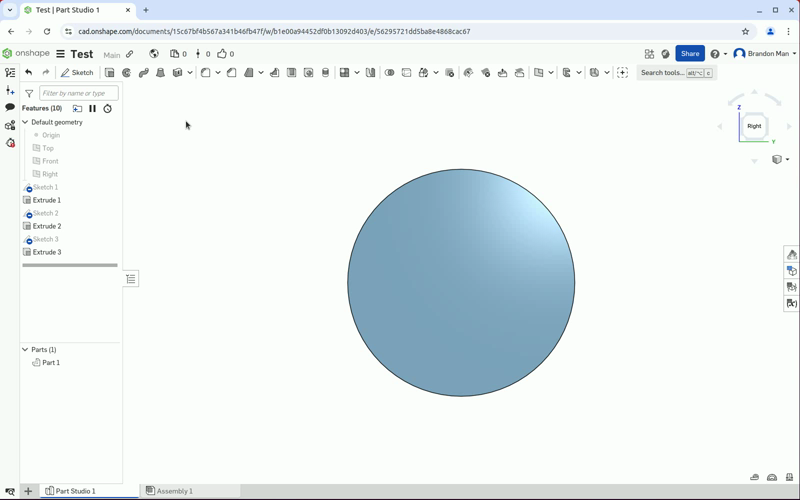
key(shift+h)
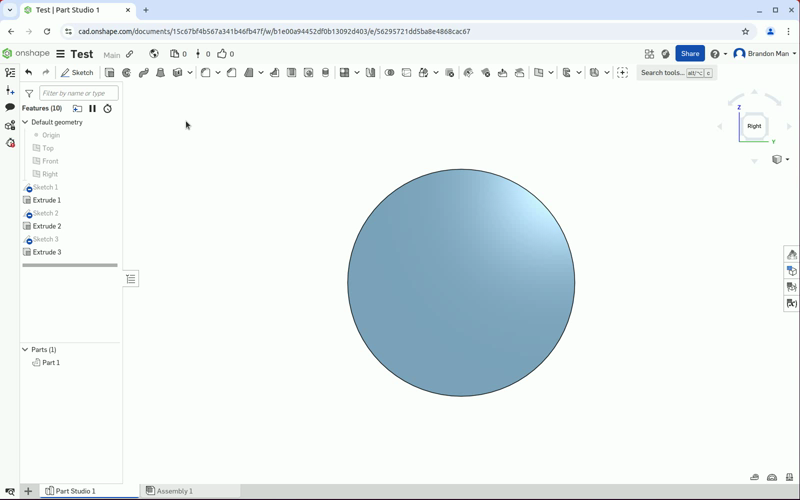
key(shift+h)
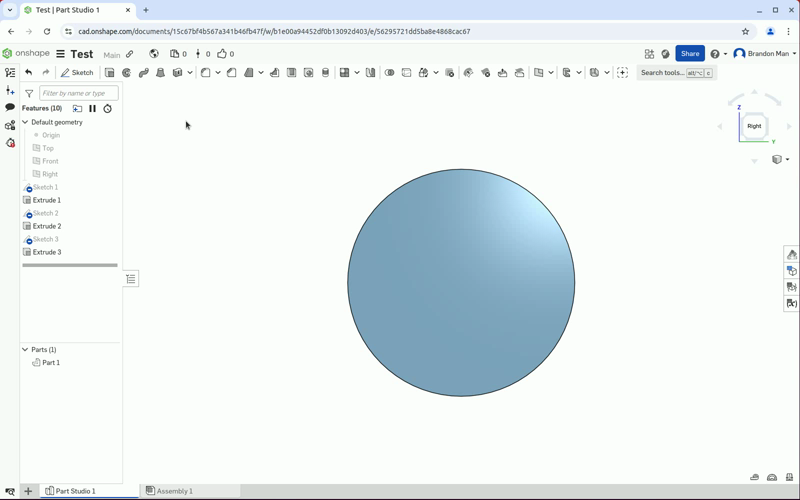
mouse_move(73, 189)
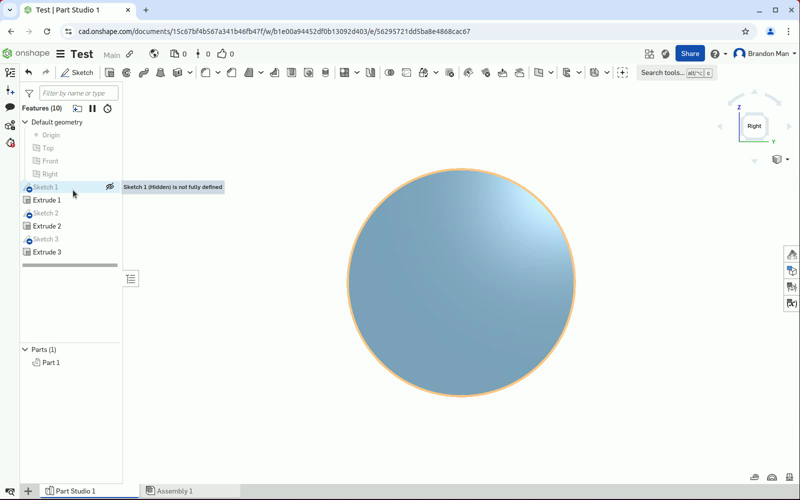
click(73, 189)
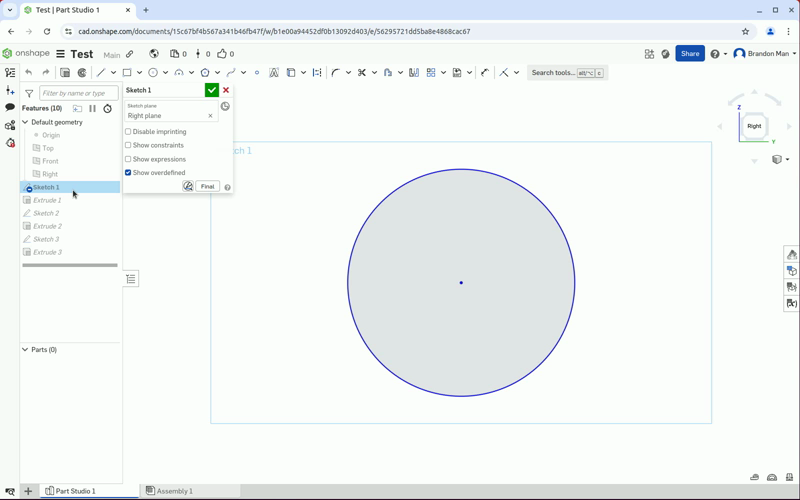
mouse_move(229, 92)
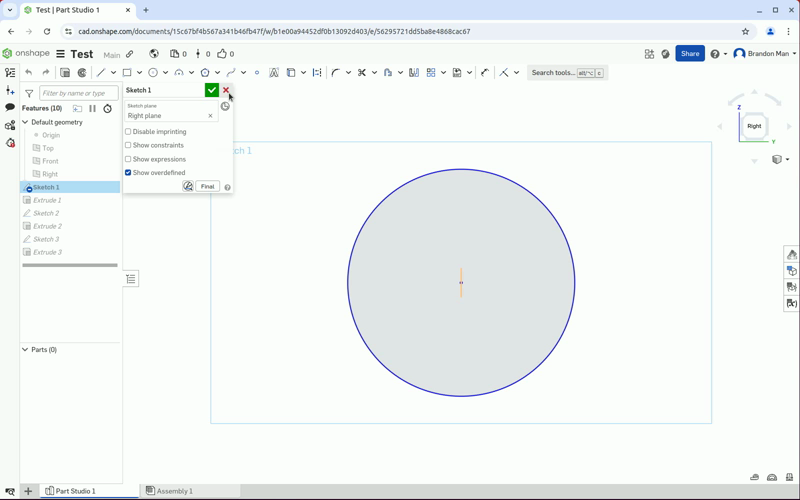
click(229, 92)
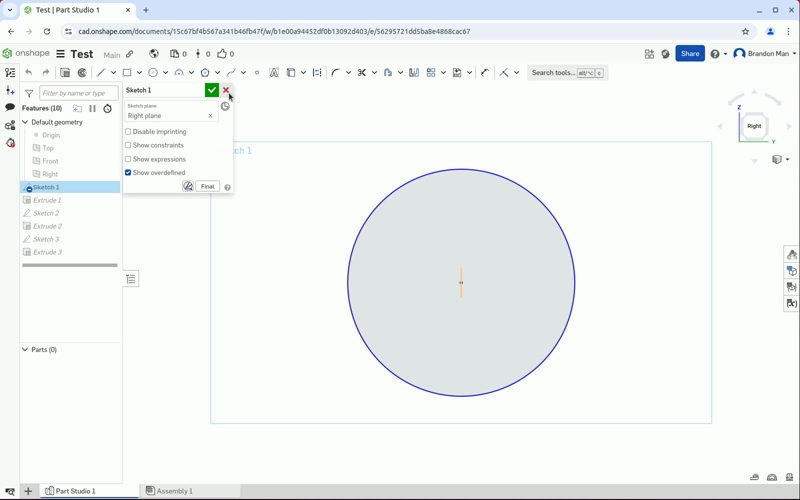
key(shift+s)
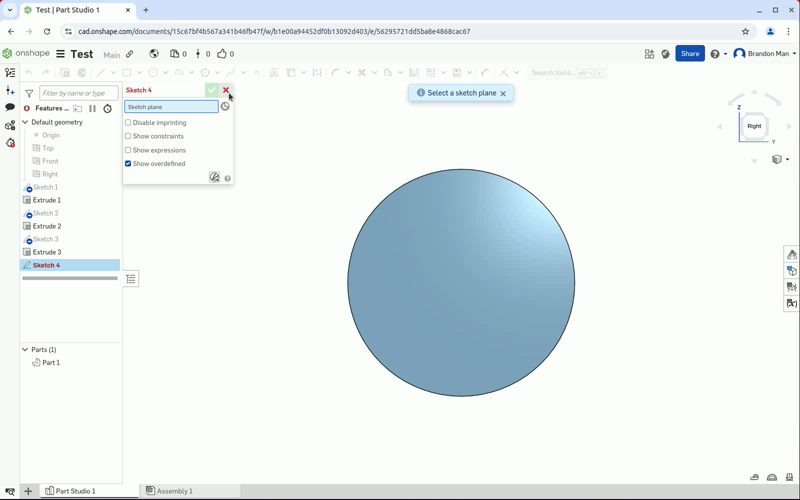
mouse_move(73, 176)
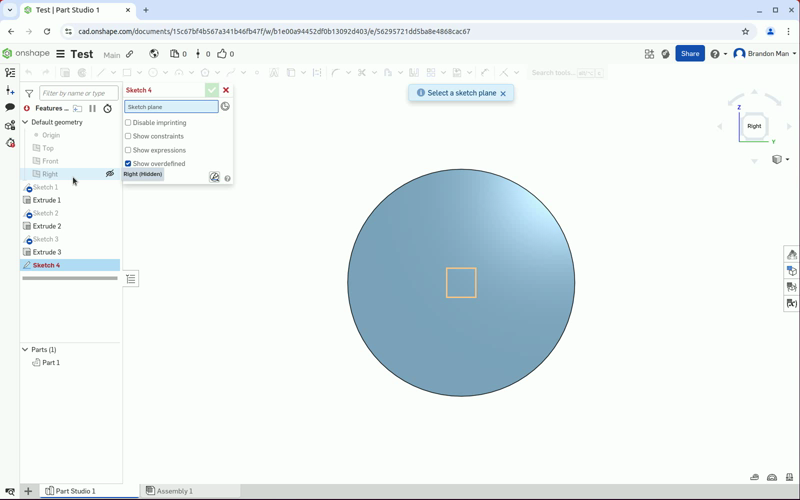
click(73, 176)
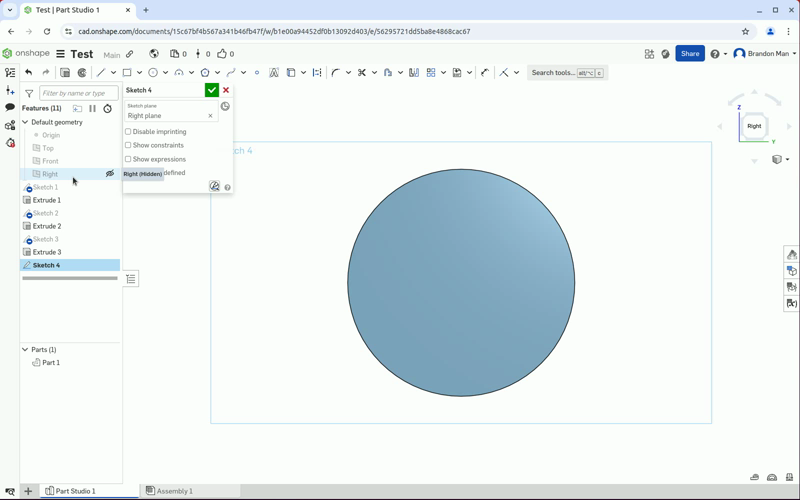
mouse_move(73, 352)
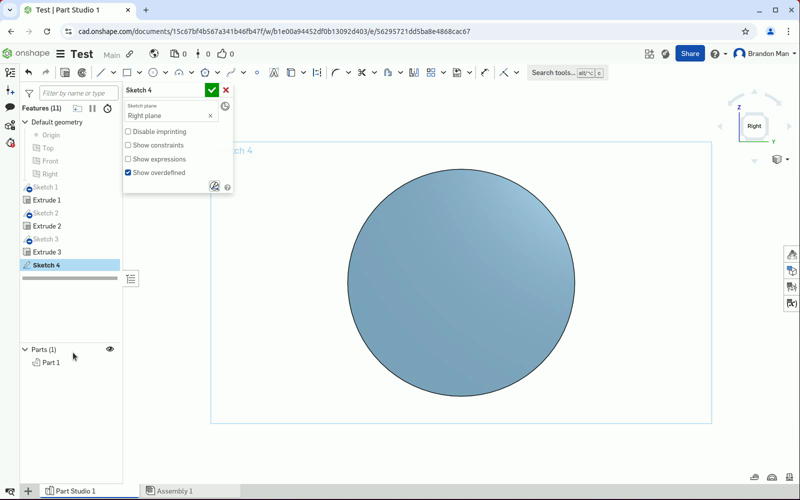
key(y)
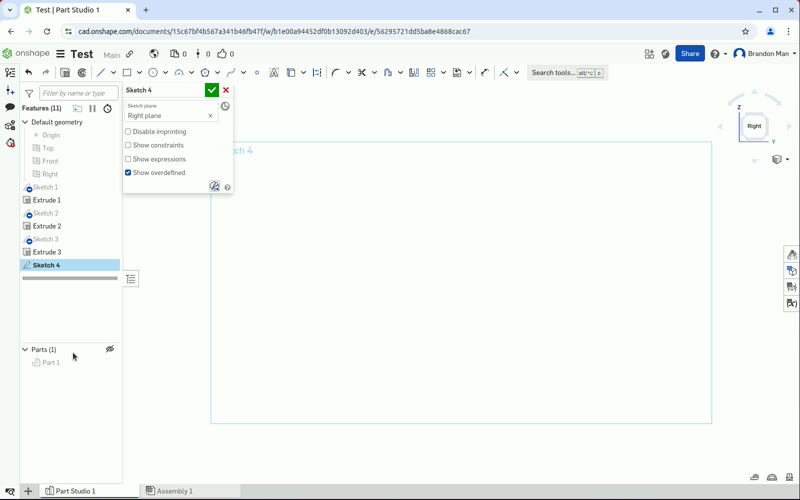
key(l)
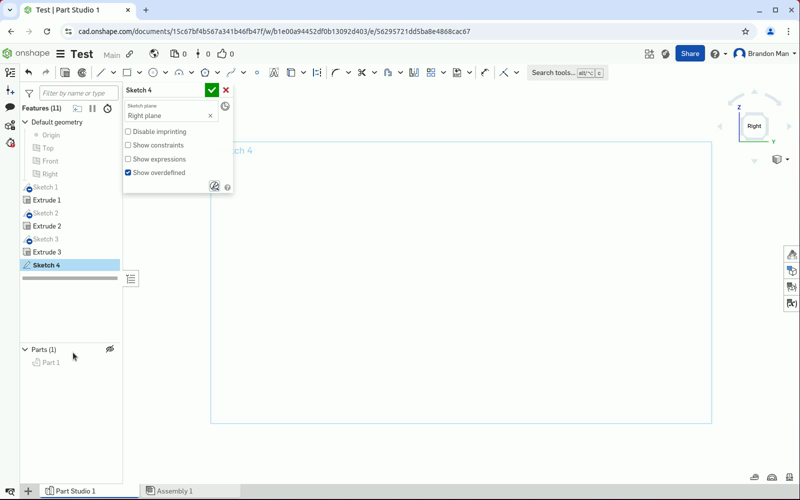
key_down(shift)
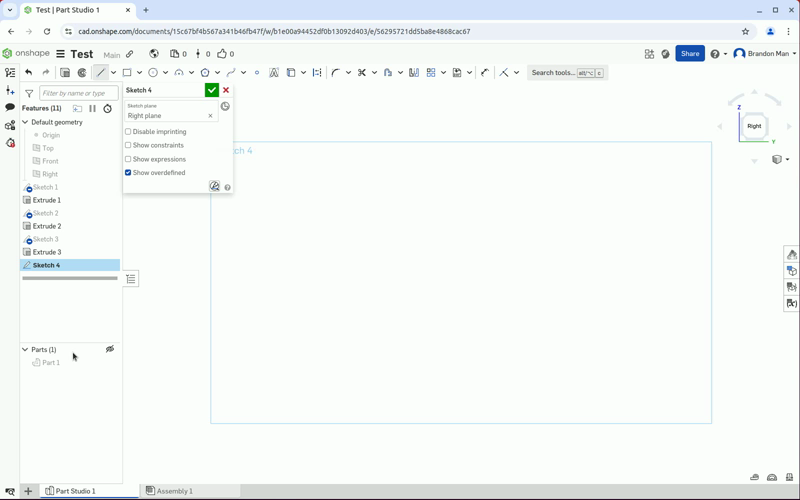
mouse_move(528, 282)
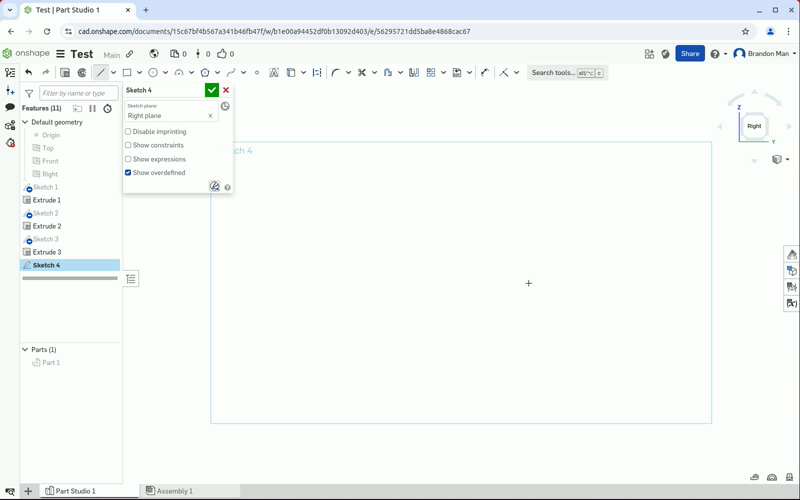
click(528, 282)
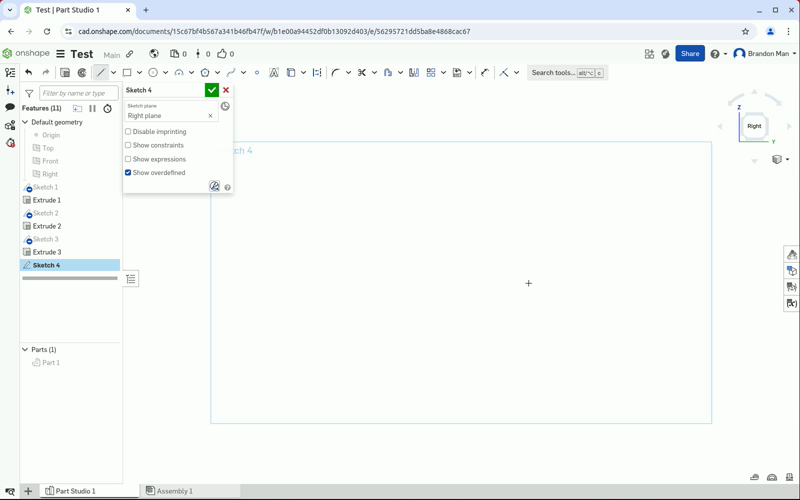
key_up(shift)
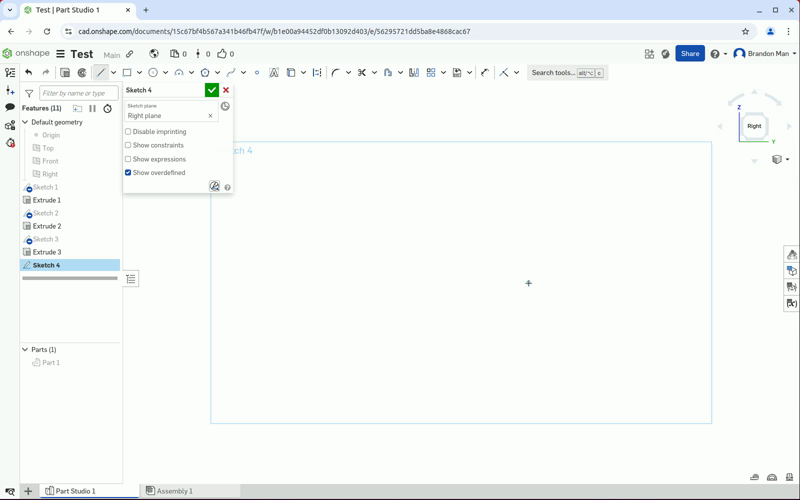
key_down(shift)
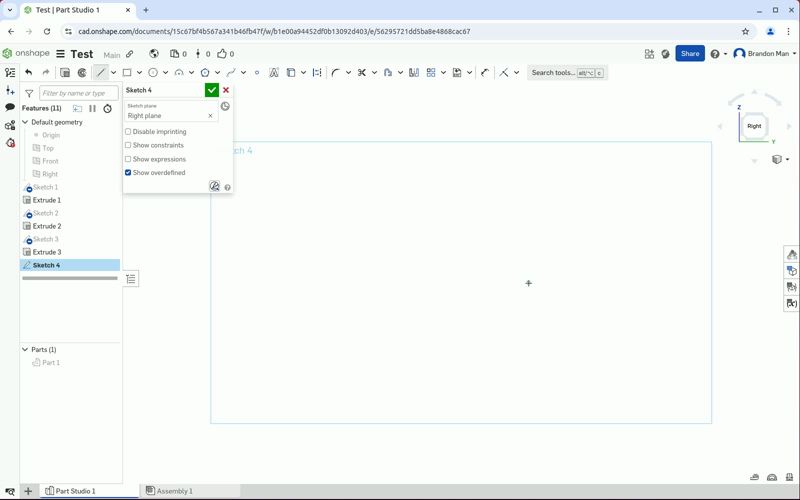
mouse_move(558, 282)
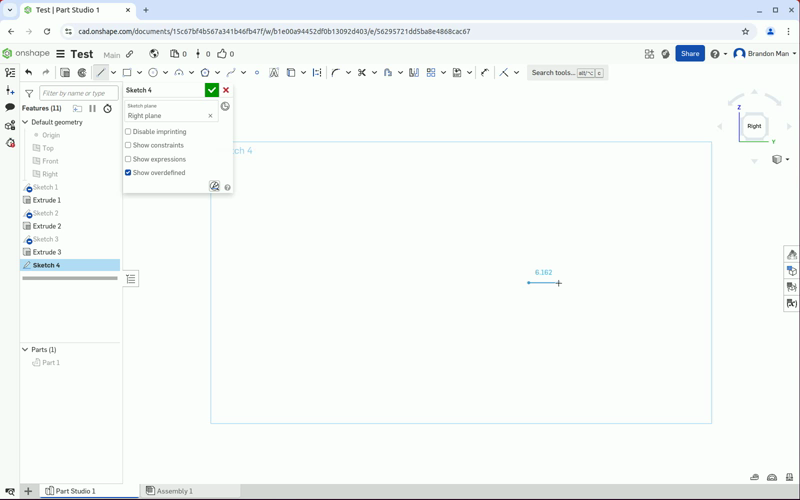
mouse_move(544, 282)
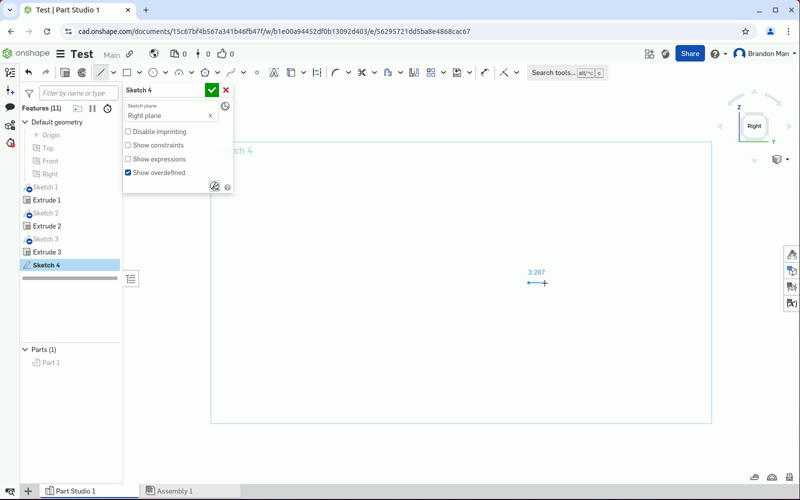
click(544, 282)
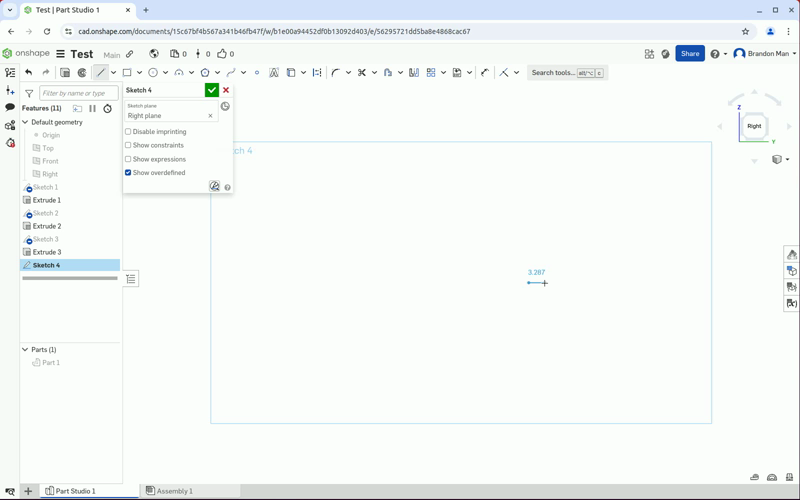
key_up(shift)
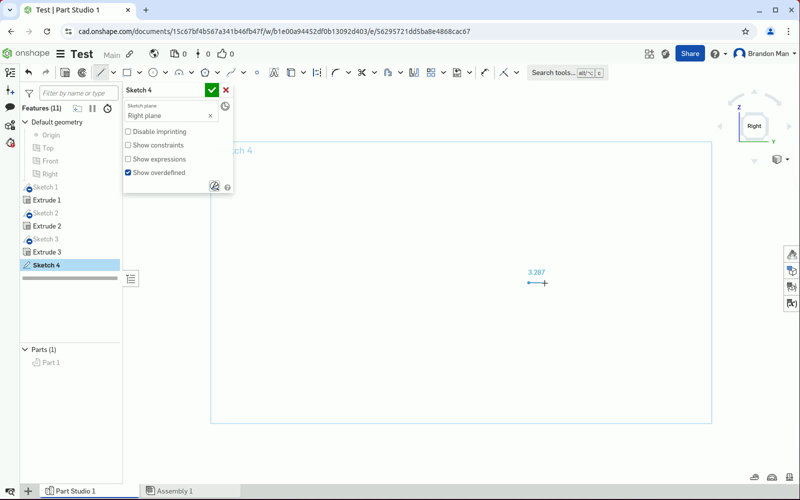
key_down(shift)
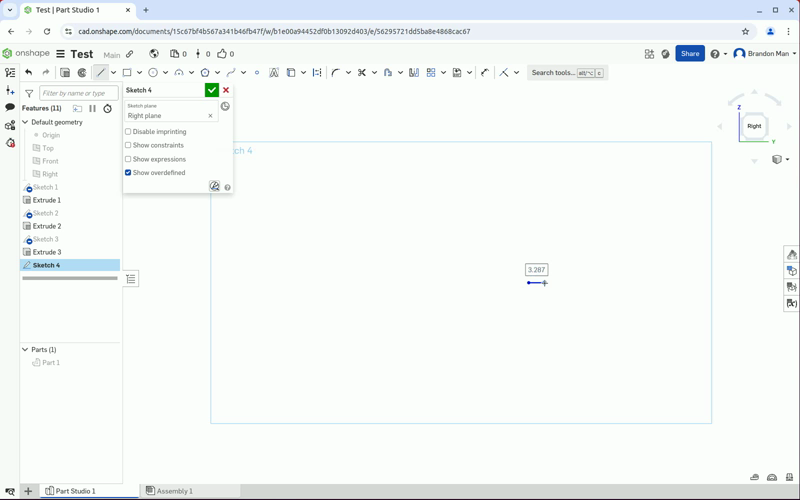
mouse_move(574, 282)
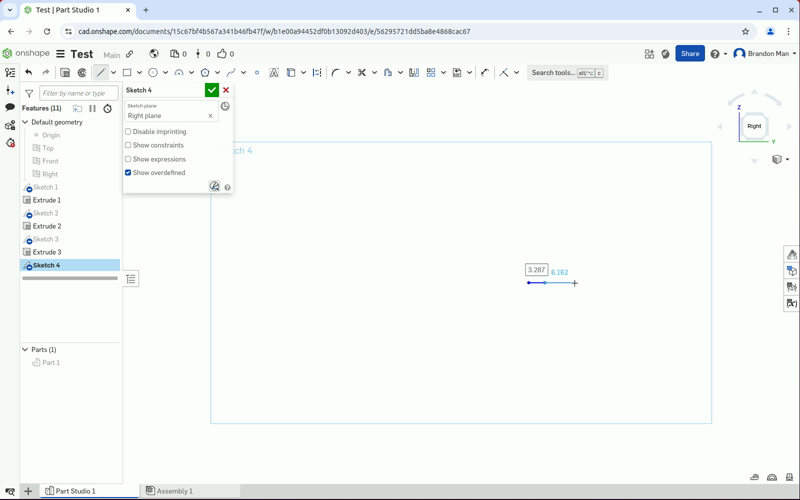
mouse_move(560, 282)
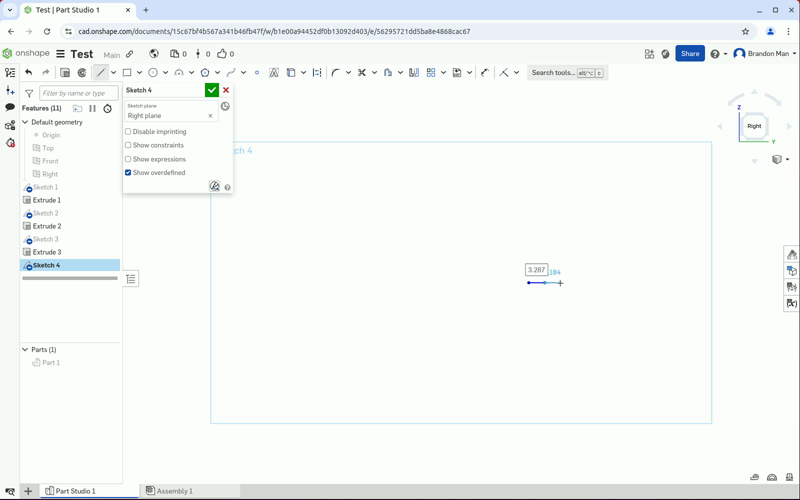
click(560, 282)
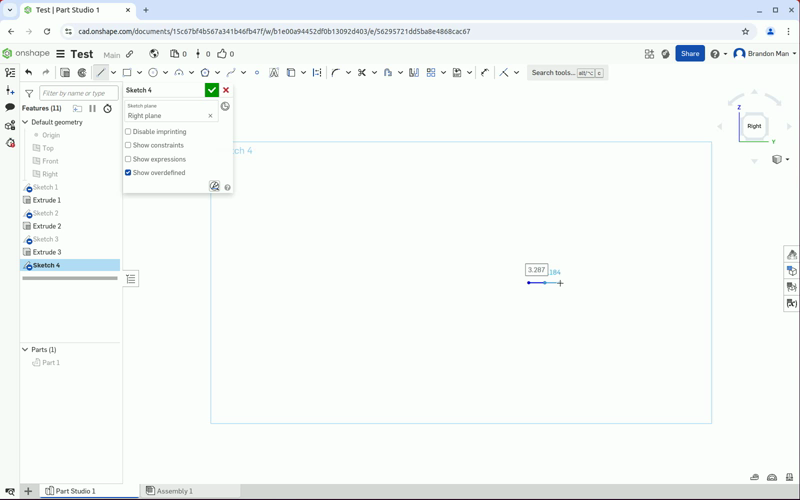
key_up(shift)
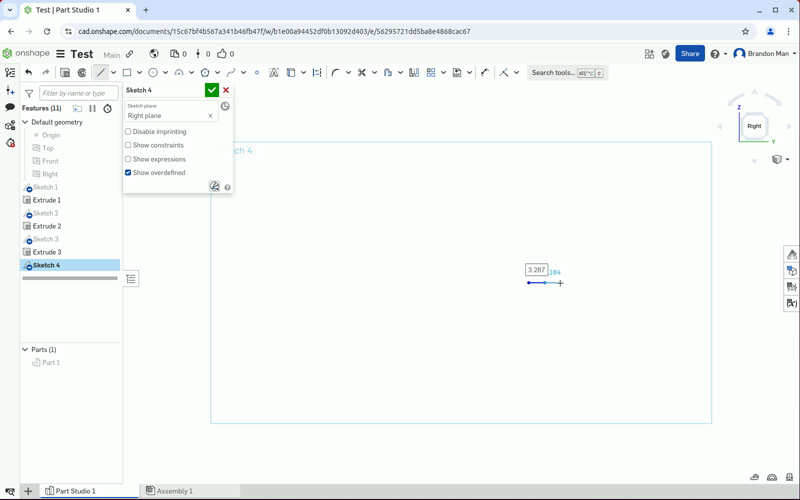
key(esc)
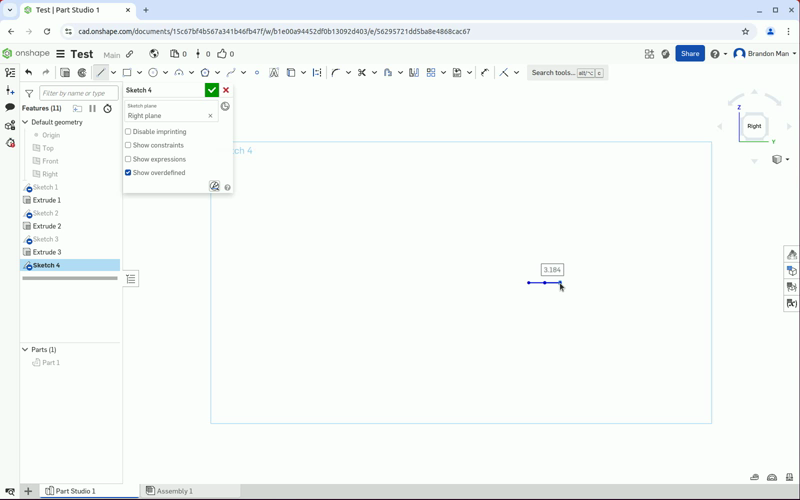
key(a)
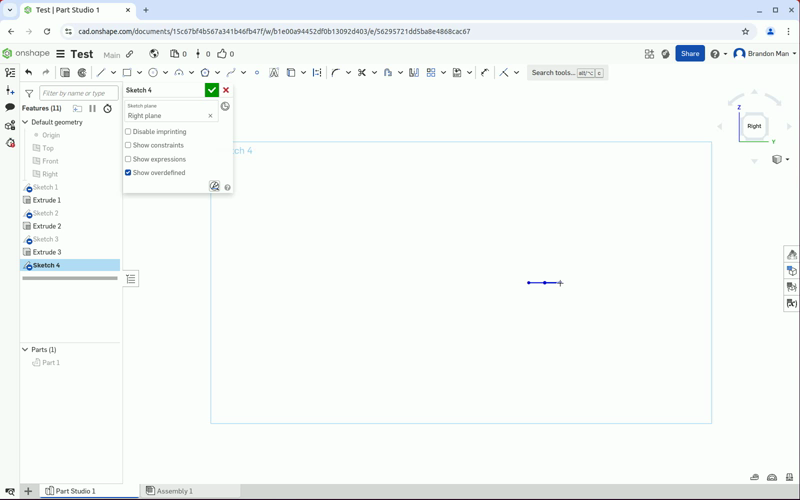
mouse_move(560, 282)
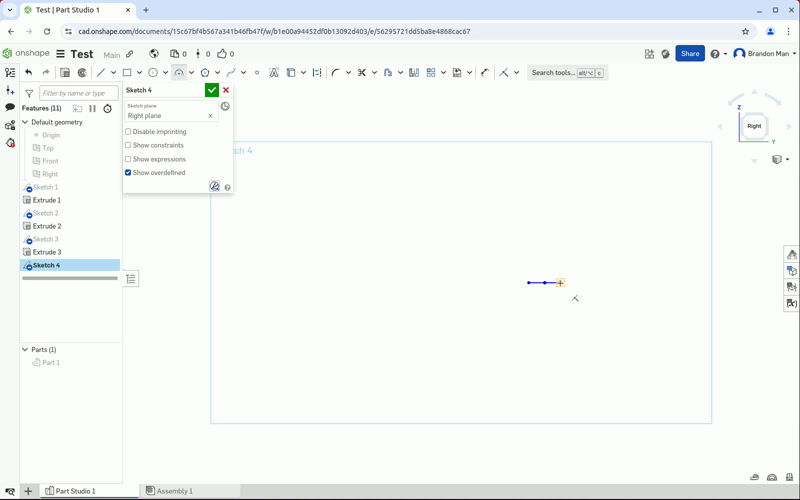
click(560, 282)
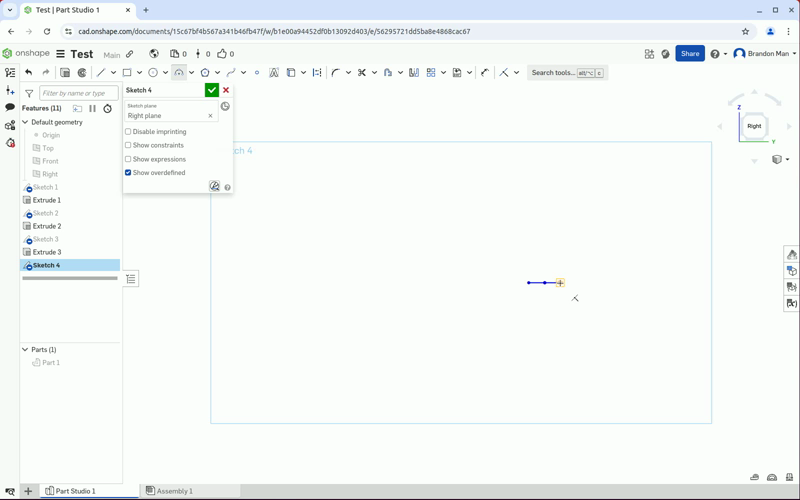
mouse_move(528, 282)
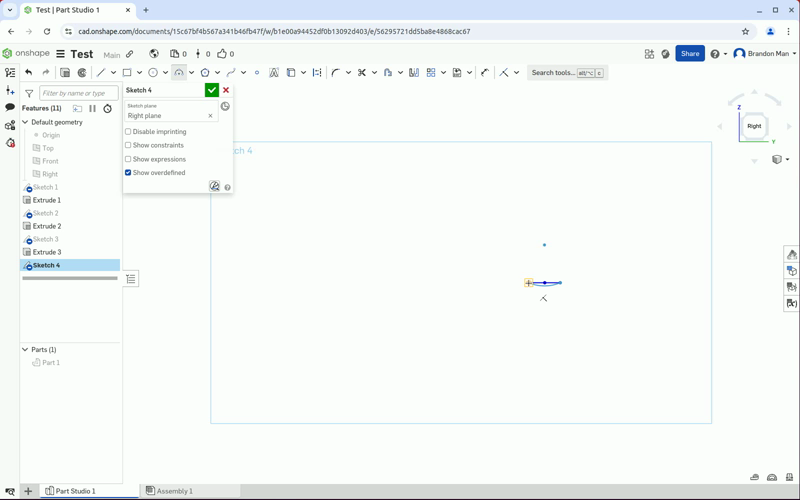
click(528, 282)
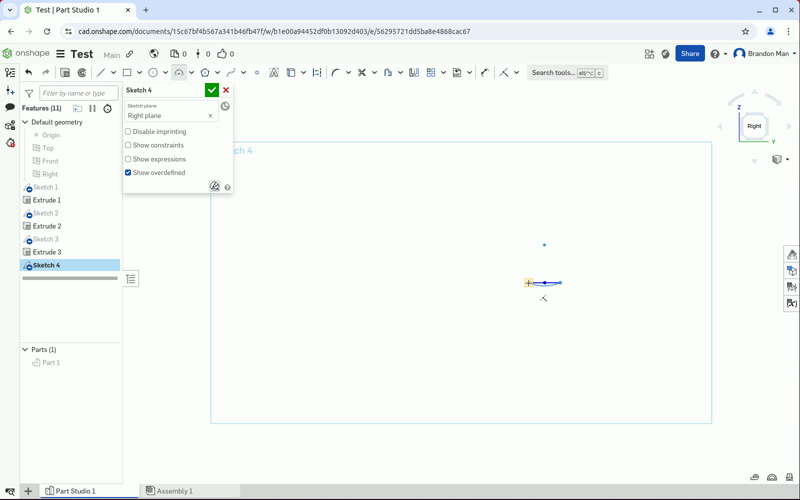
key_down(shift)
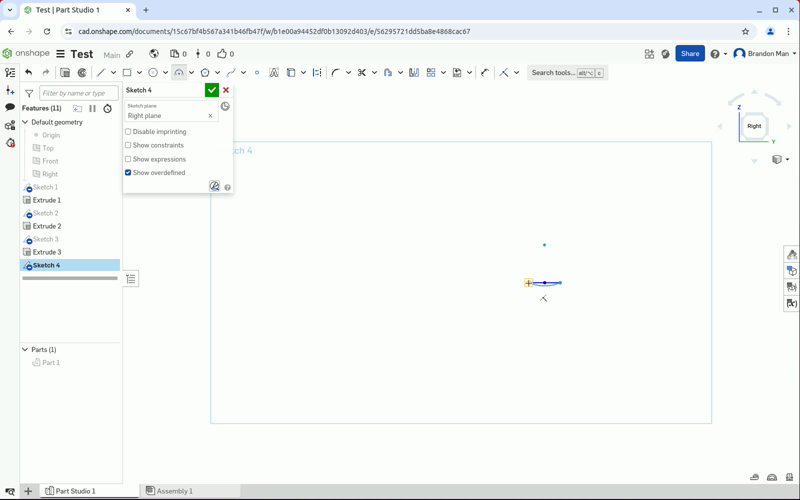
mouse_move(544, 267)
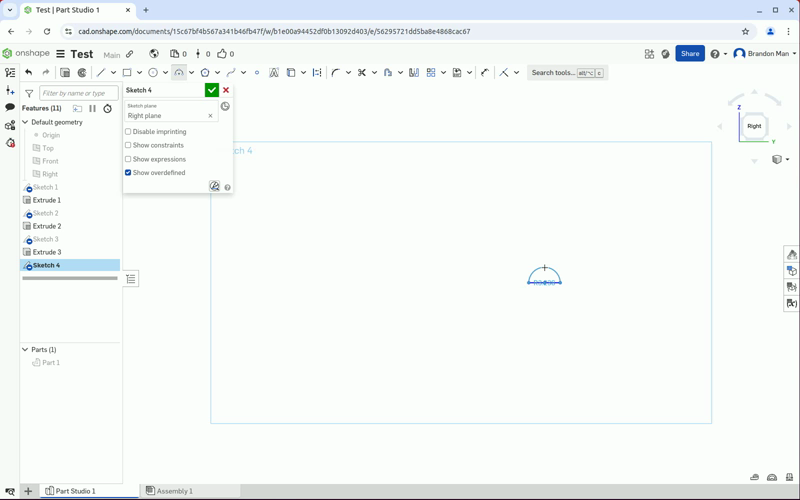
click(544, 267)
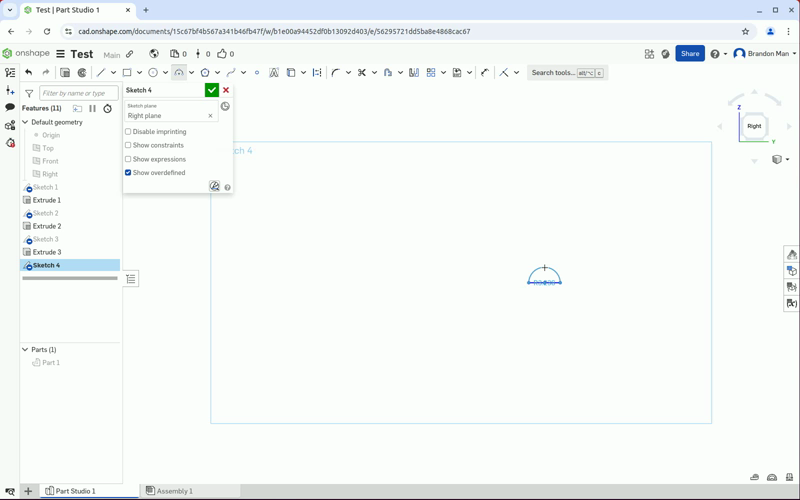
key_up(shift)
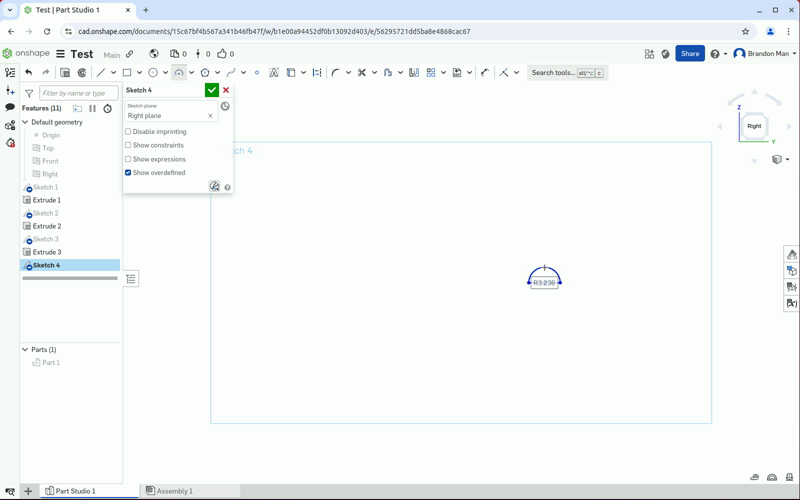
key(esc)
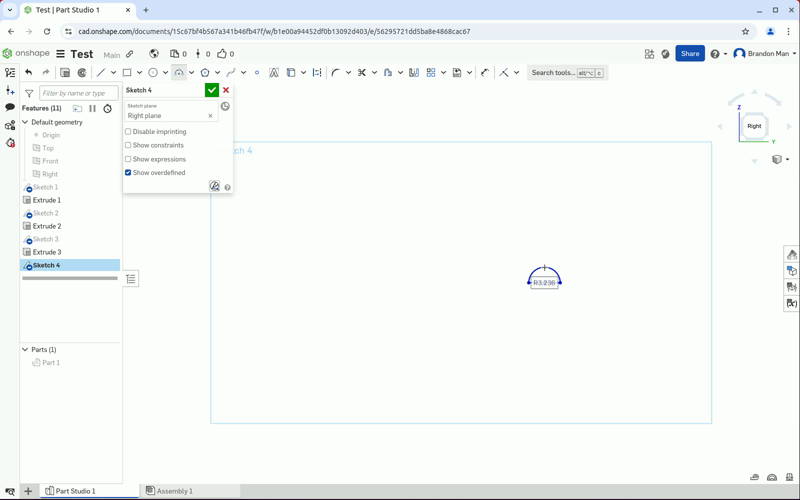
mouse_move(536, 276)
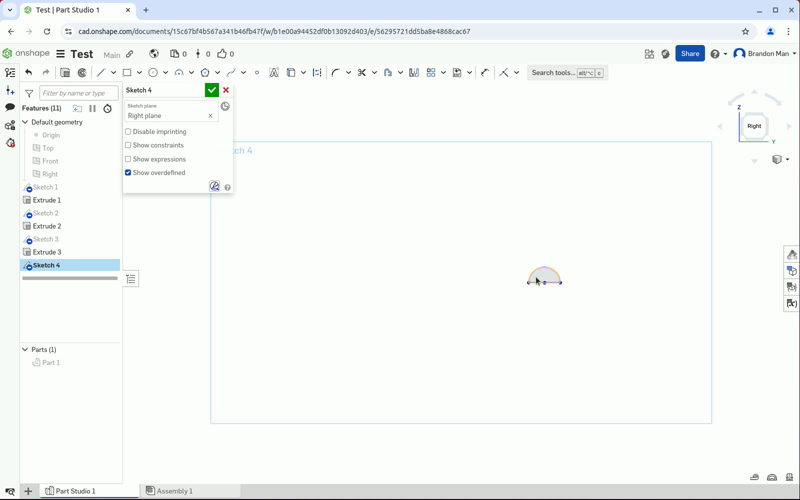
scroll(6)
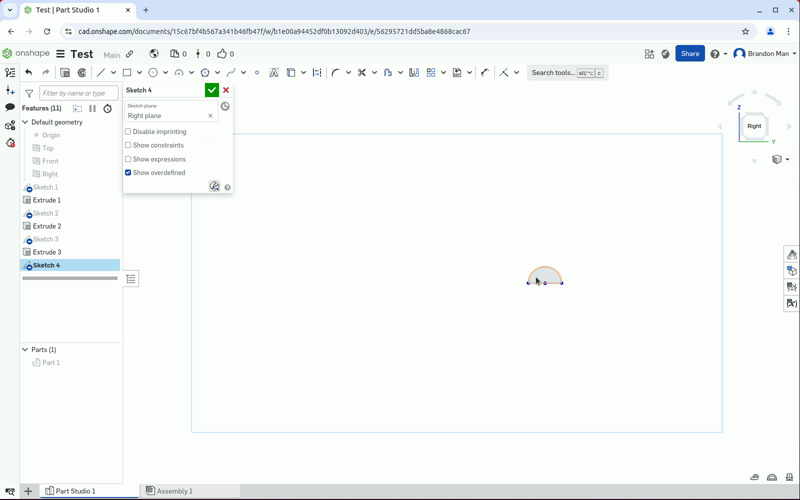
scroll(6)
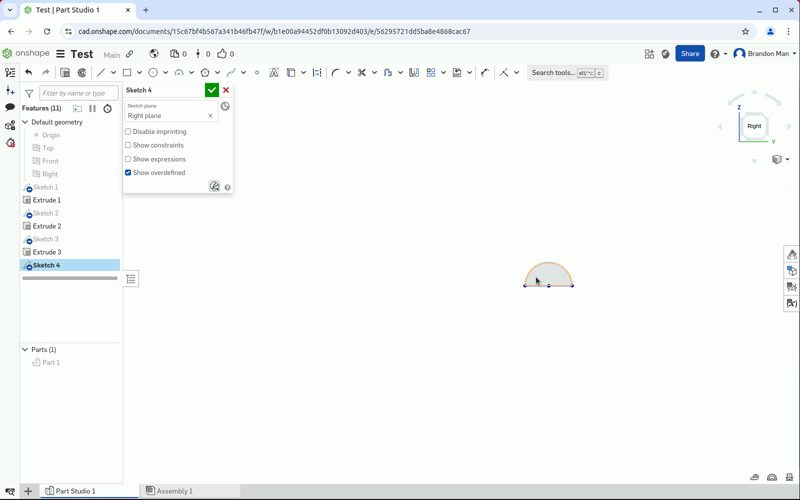
scroll(6)
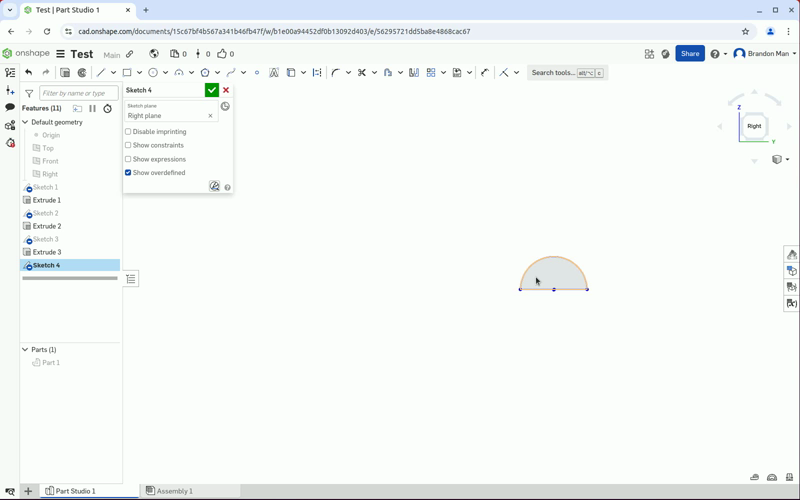
scroll(6)
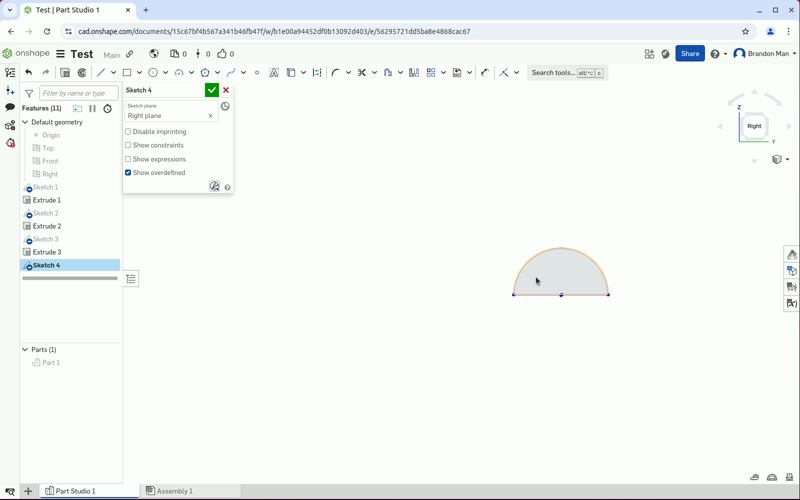
scroll(6)
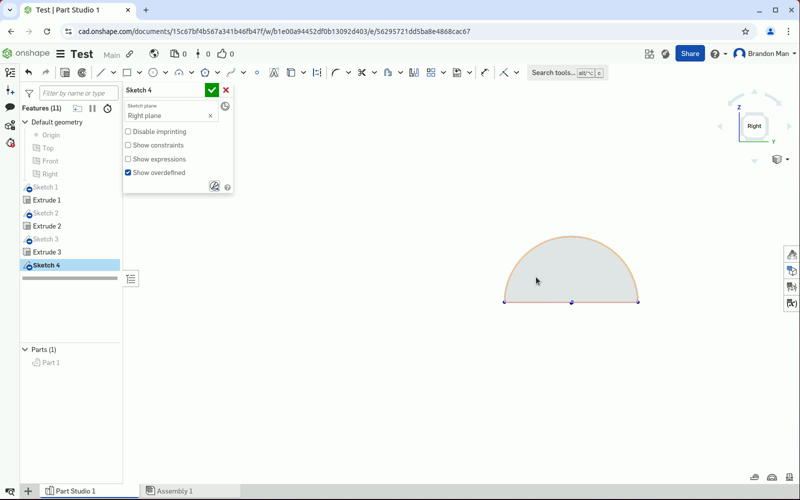
scroll(6)
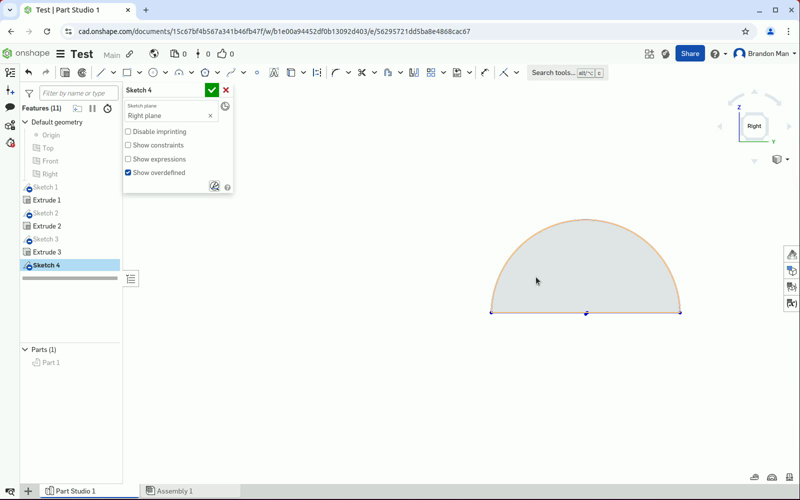
scroll(6)
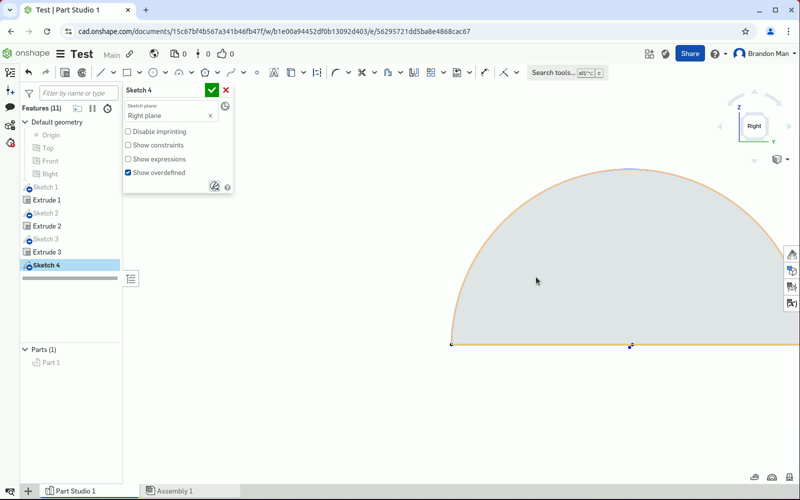
click(536, 276)
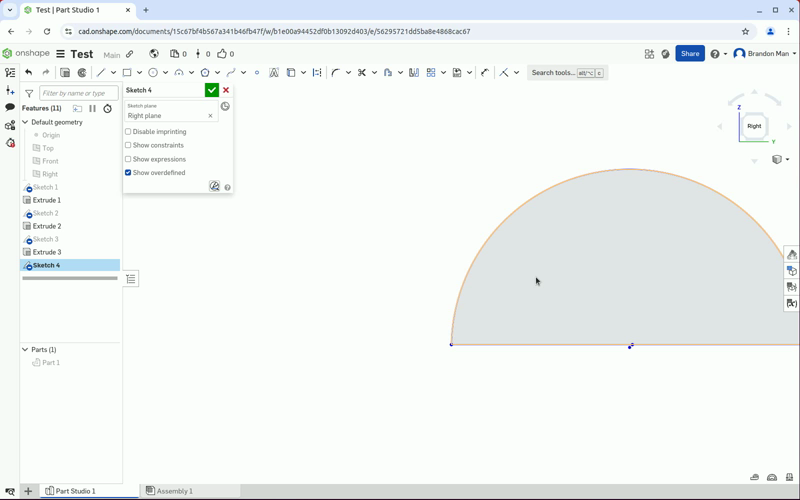
scroll(-6)
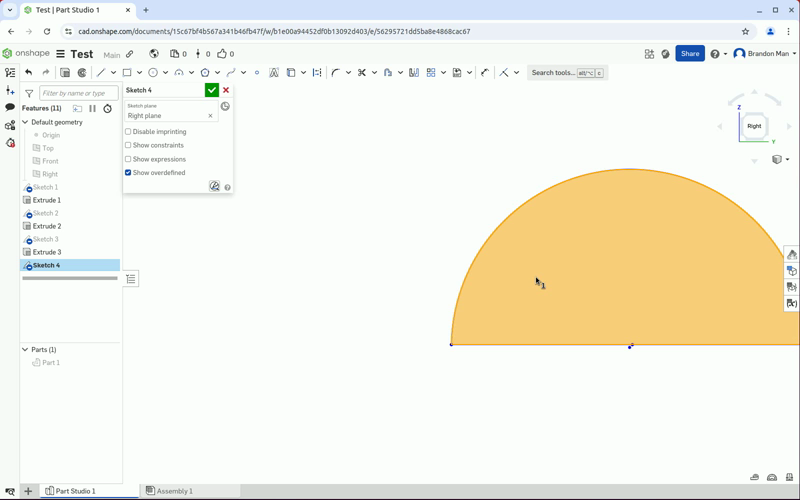
scroll(-6)
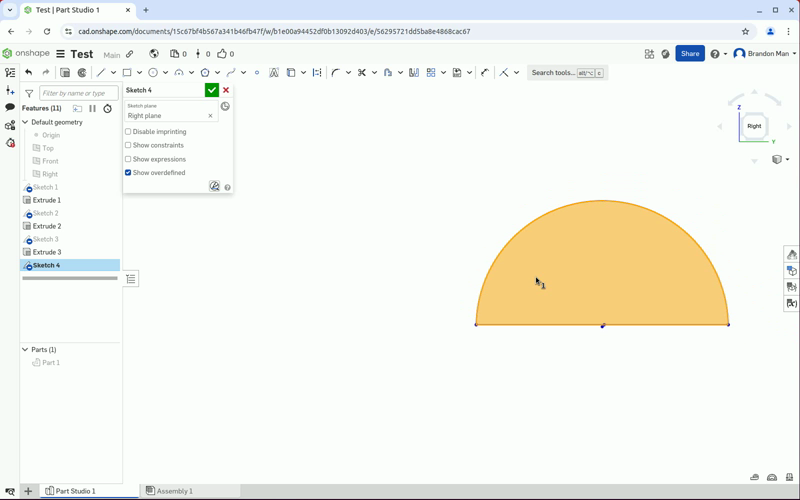
scroll(-6)
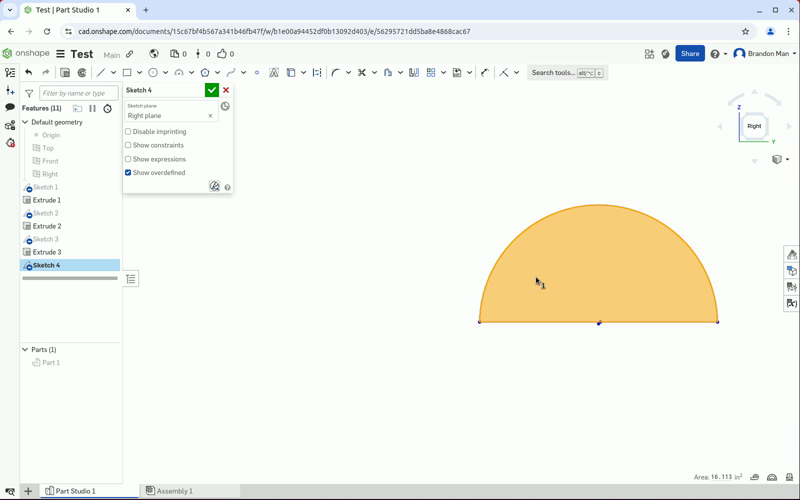
scroll(-6)
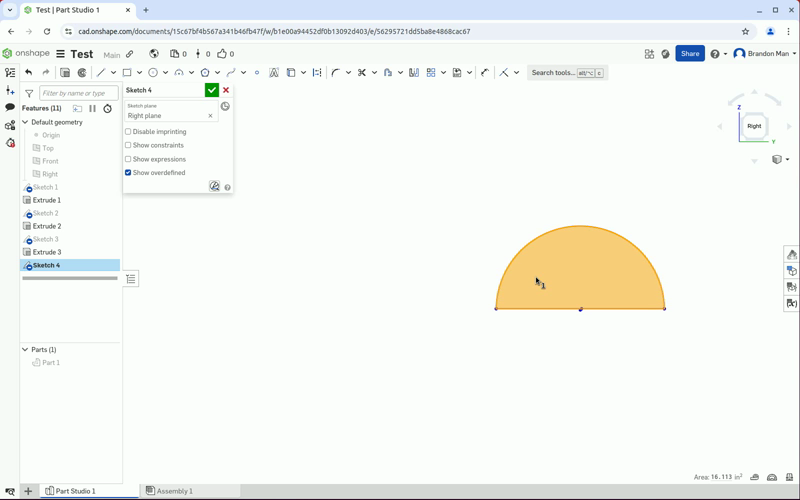
scroll(-6)
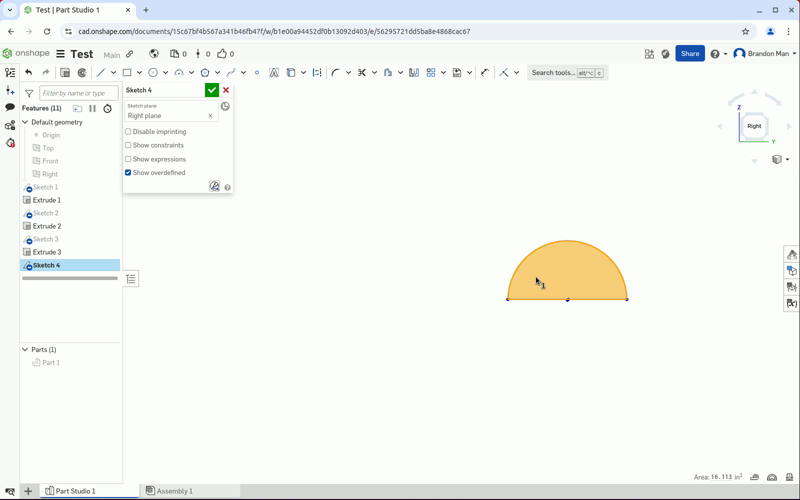
scroll(-6)
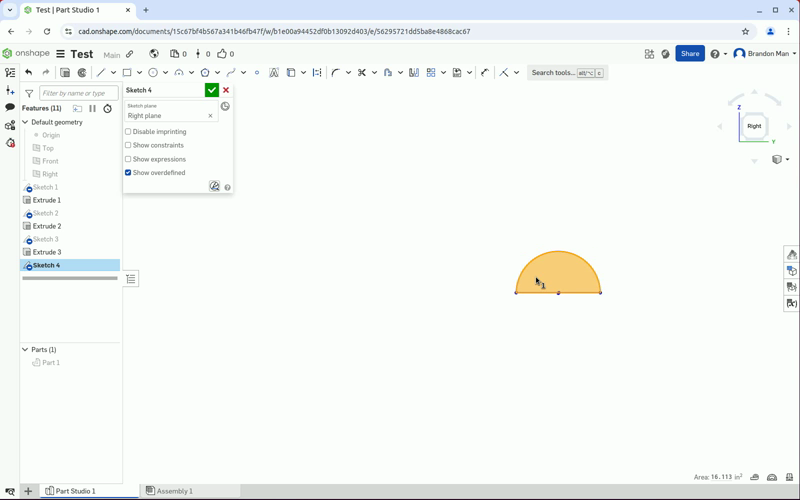
scroll(-6)
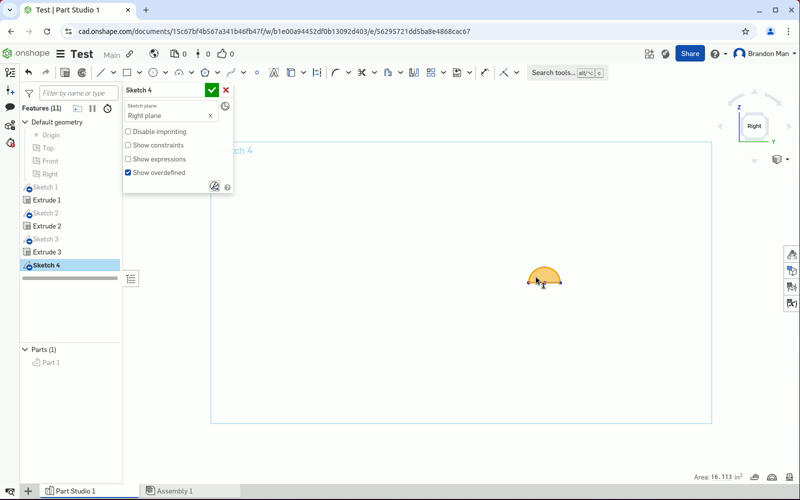
mouse_move(73, 352)
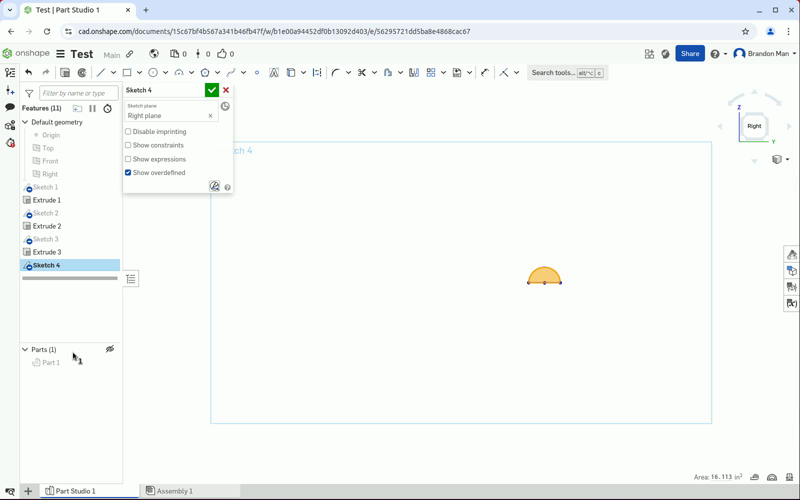
key(shift+y)
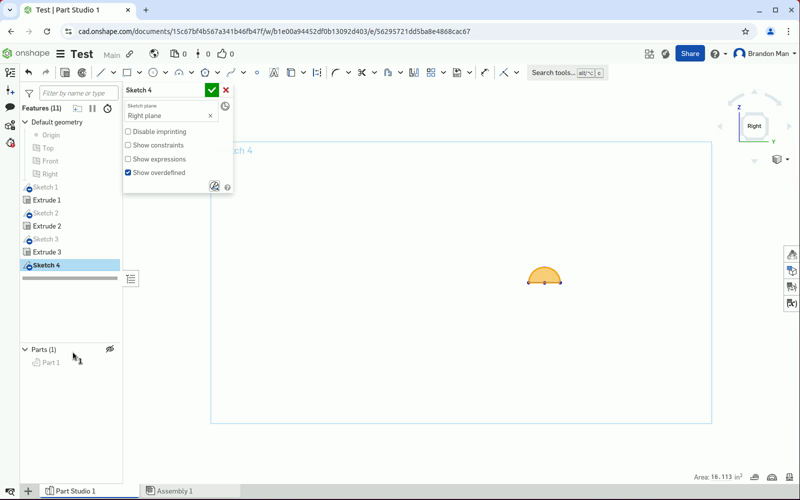
key(shift+e)
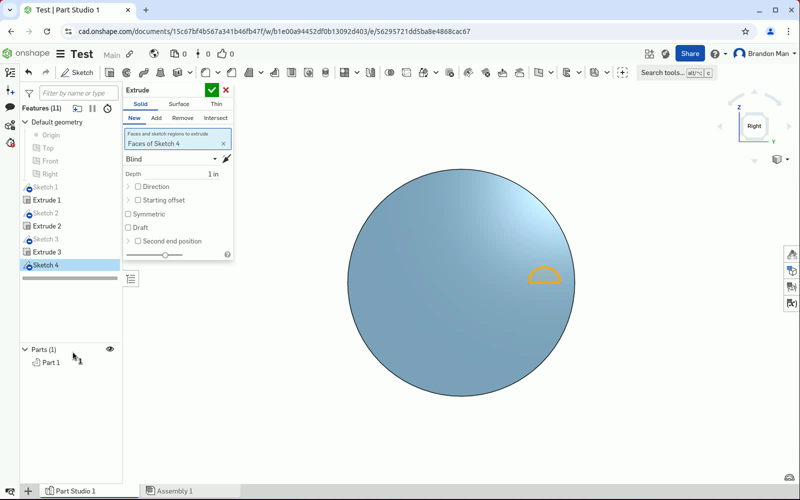
mouse_move(143, 106)
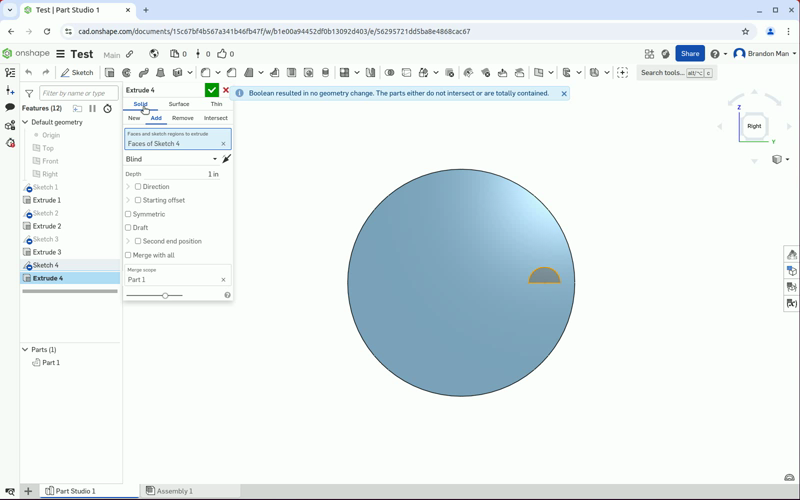
click(143, 106)
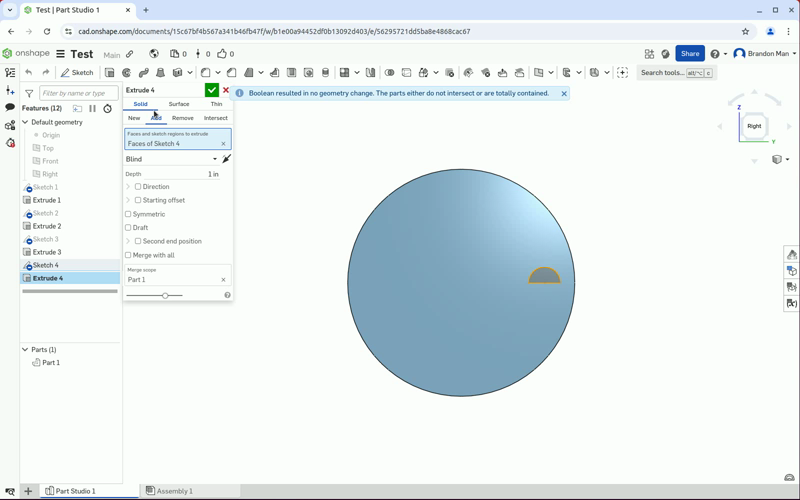
mouse_move(186, 120)
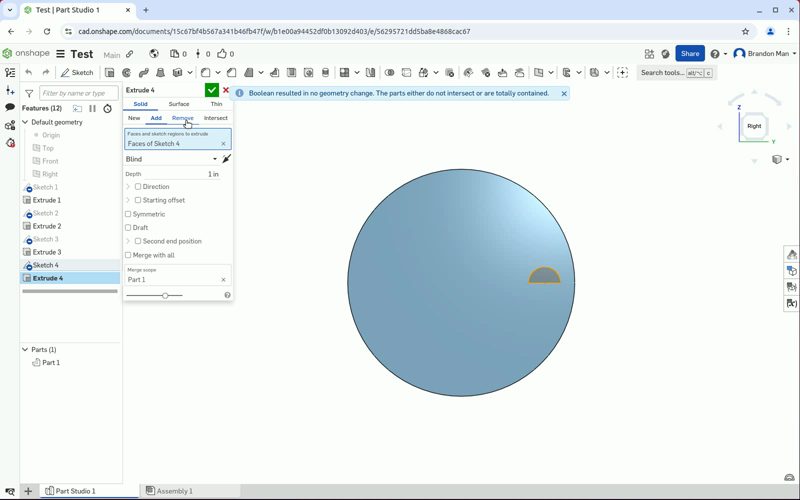
click(186, 120)
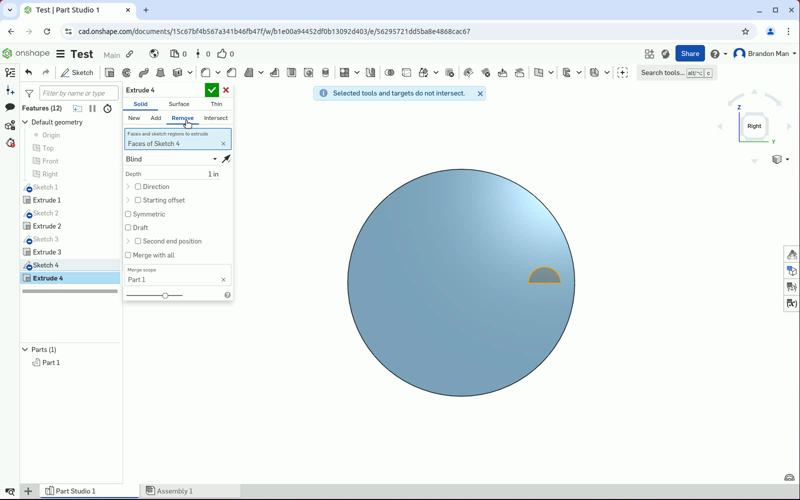
key(tab, 4)
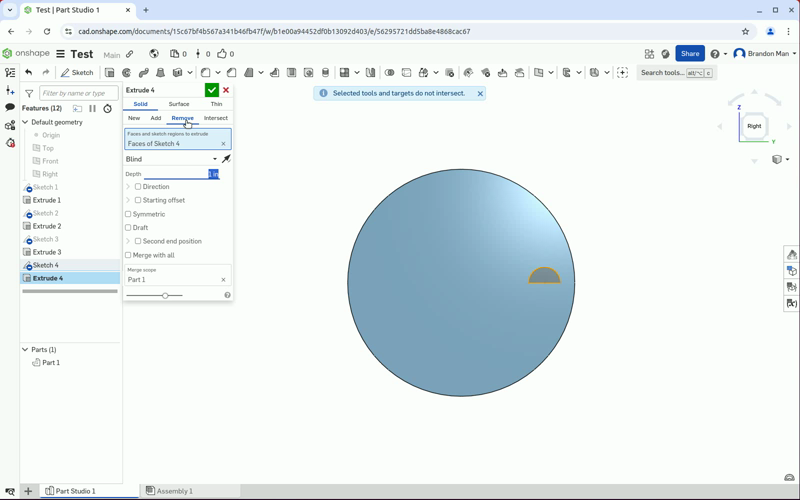
text(2.166)
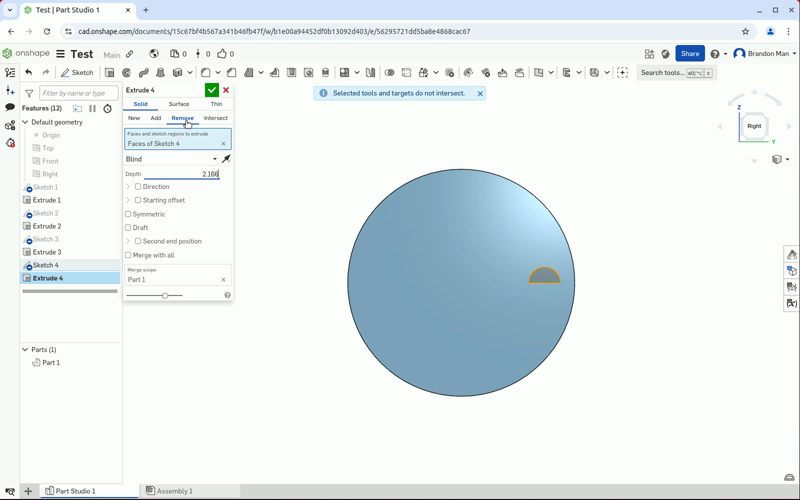
key(tab, 6)
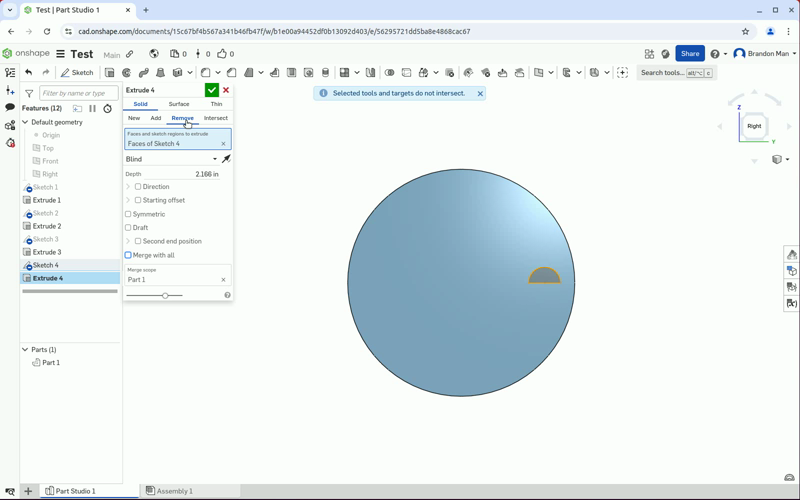
key(space)
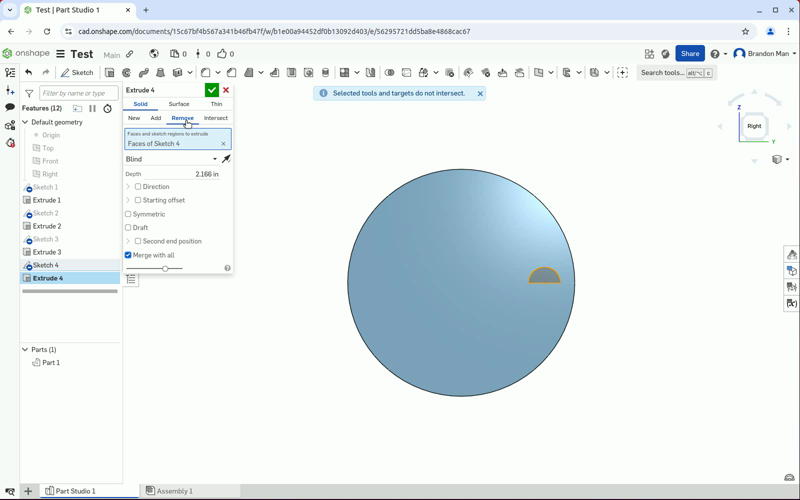
key(enter)
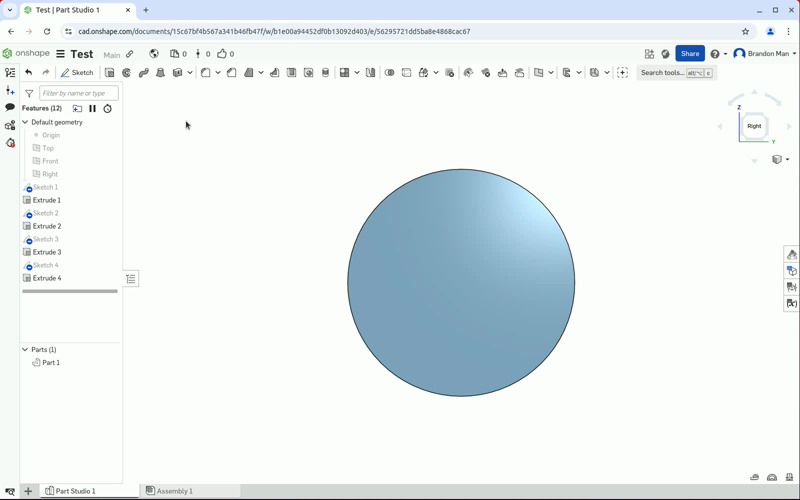
key(shift+h)
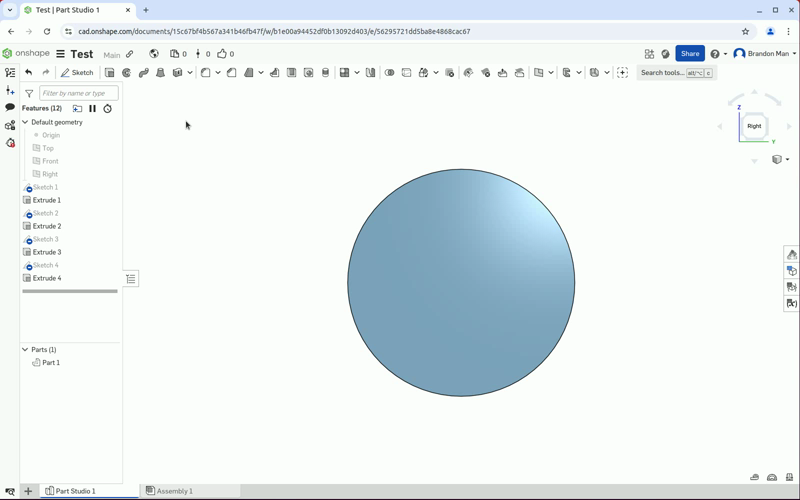
key(shift+h)
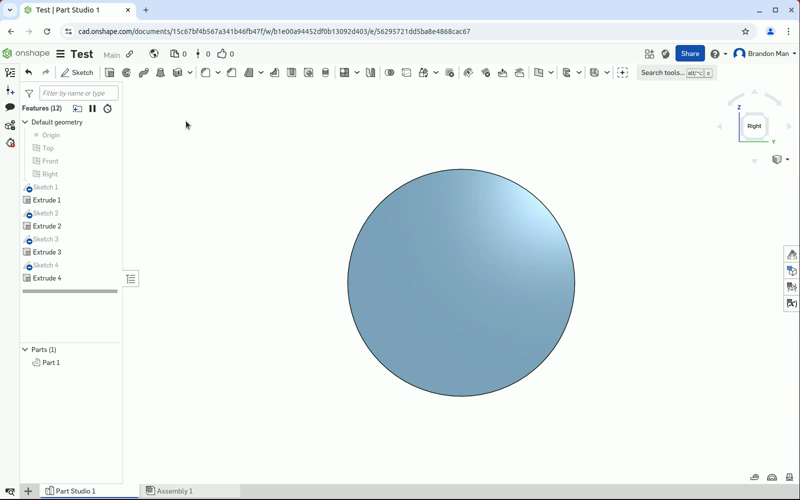
mouse_move(73, 189)
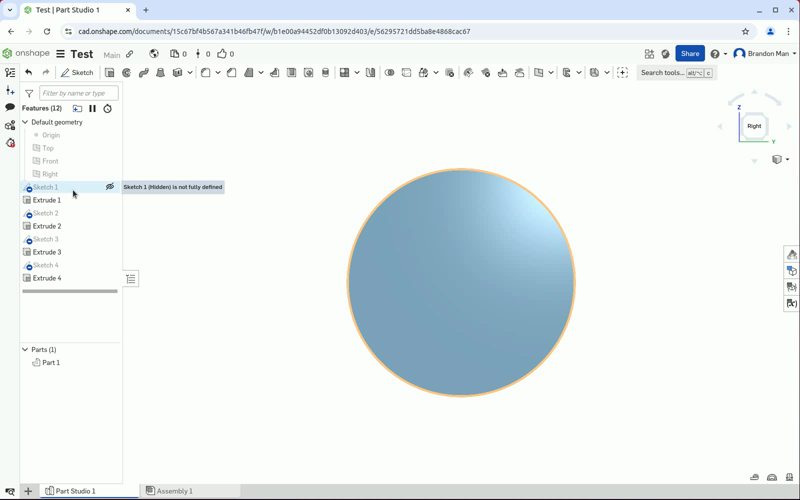
click(73, 189)
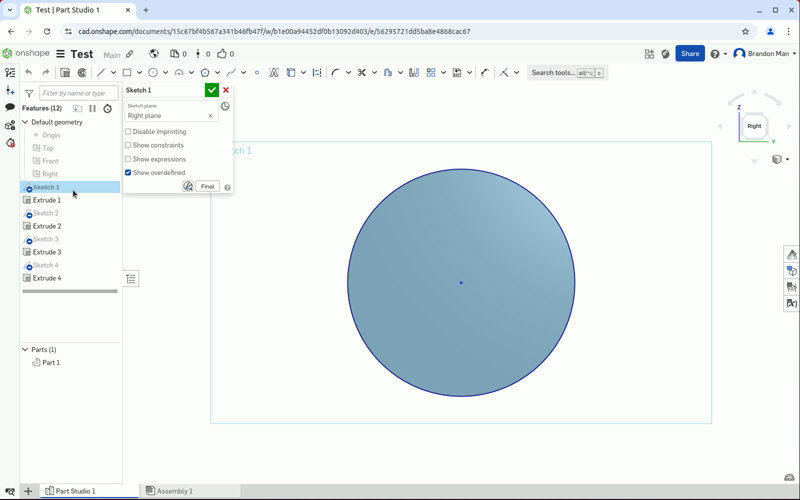
mouse_move(229, 92)
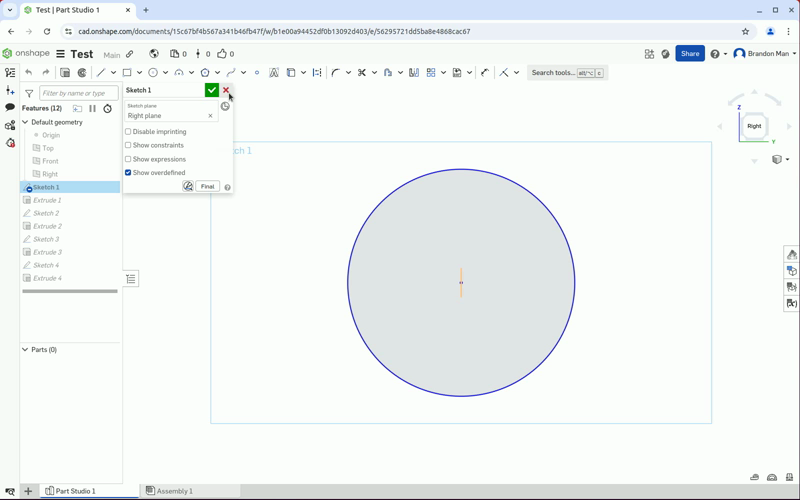
click(229, 92)
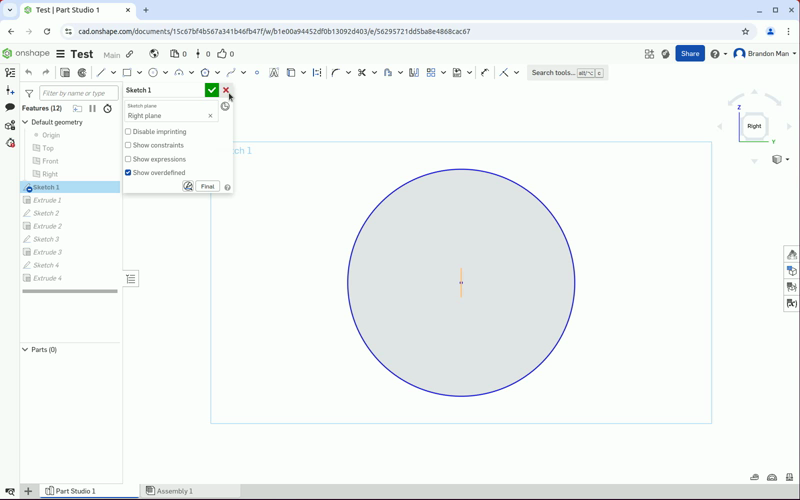
key(shift+s)
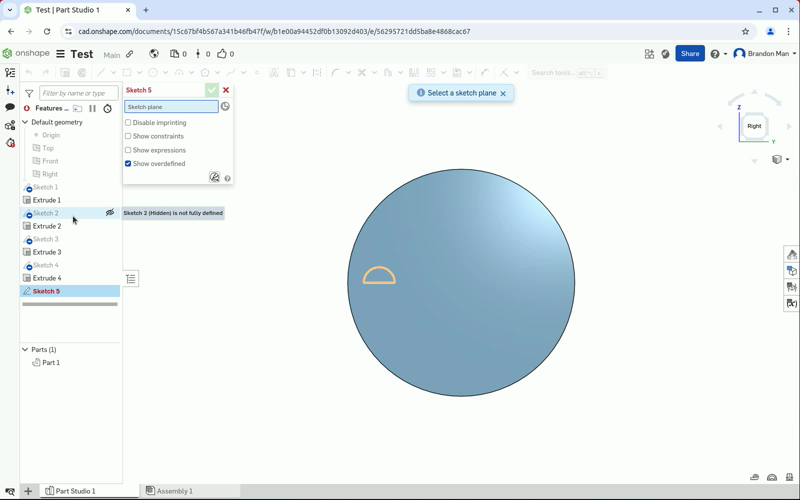
scroll(3)
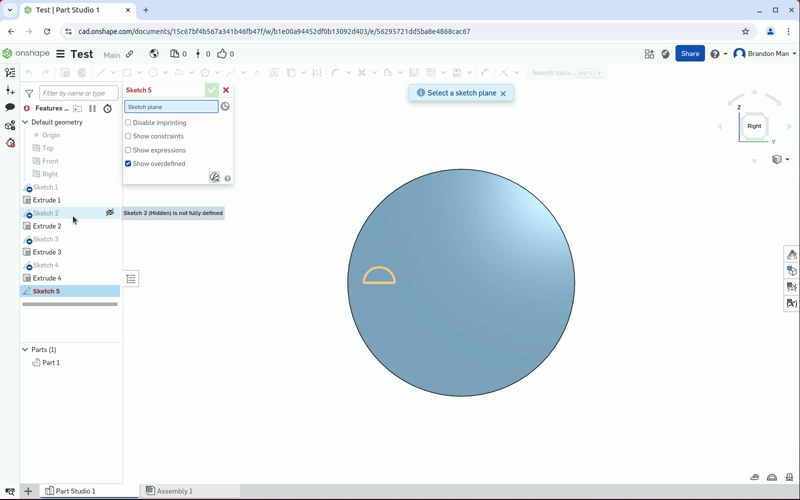
mouse_move(73, 176)
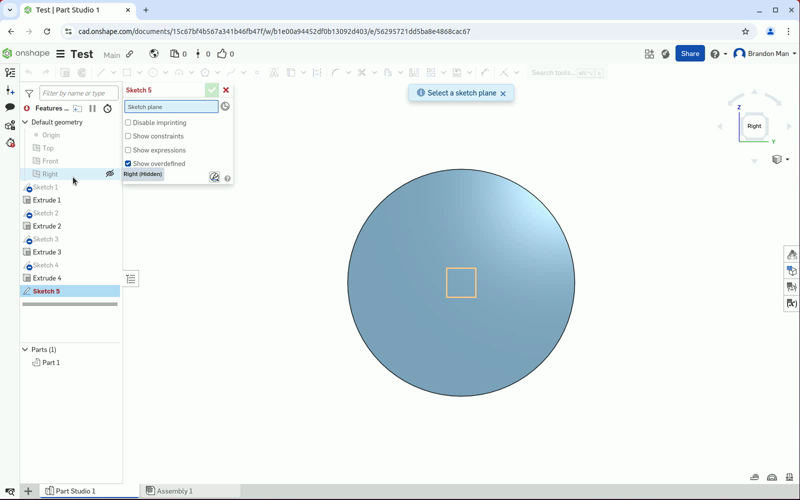
click(73, 176)
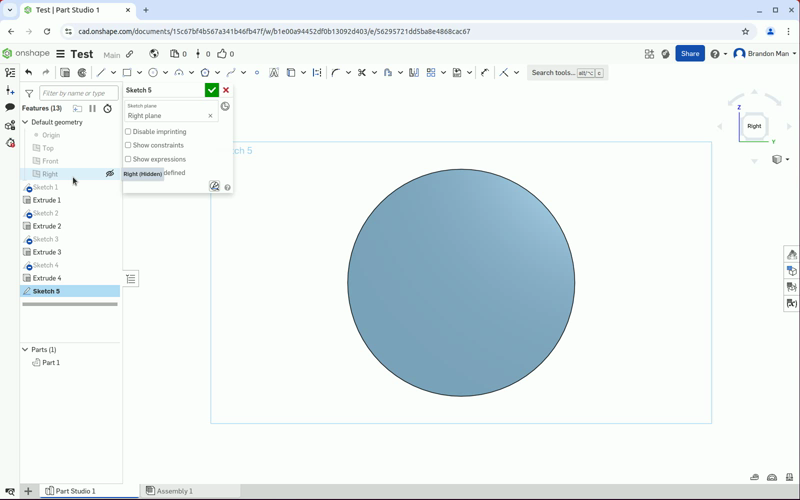
mouse_move(73, 352)
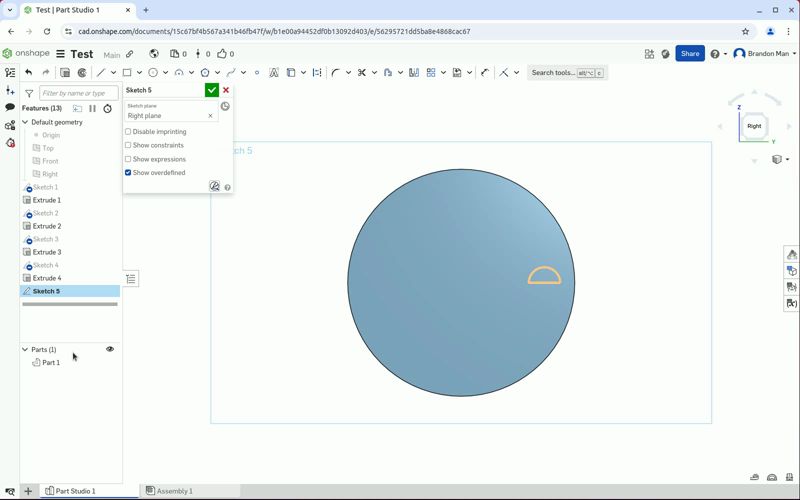
key(y)
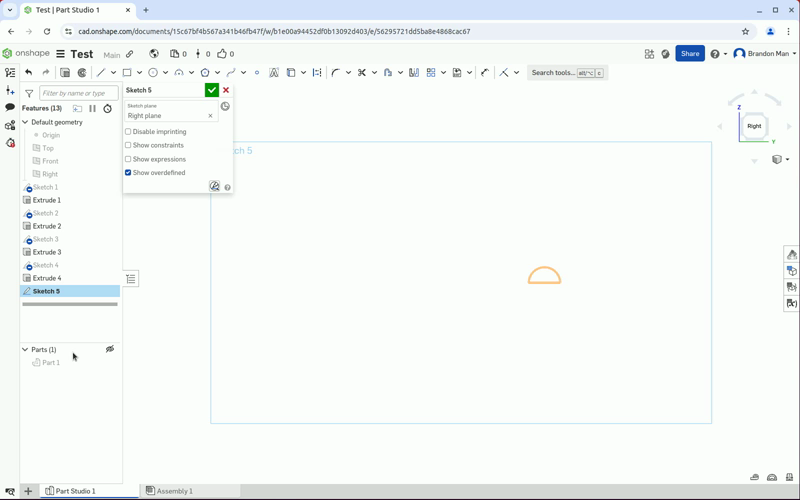
key(a)
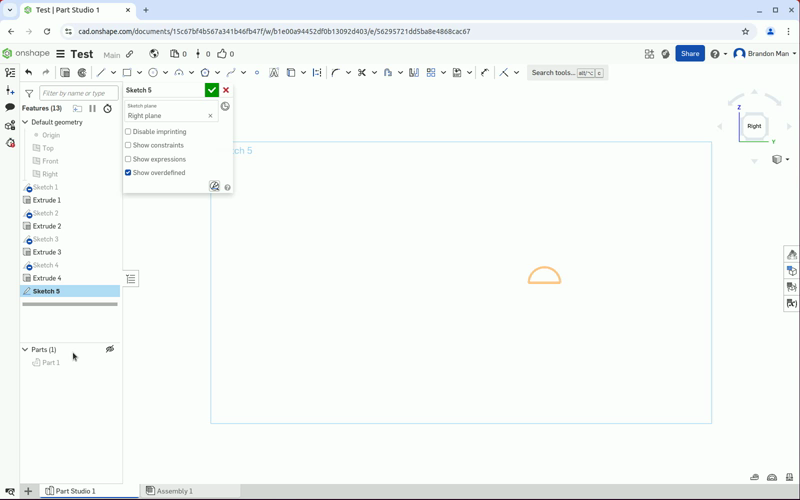
key_down(shift)
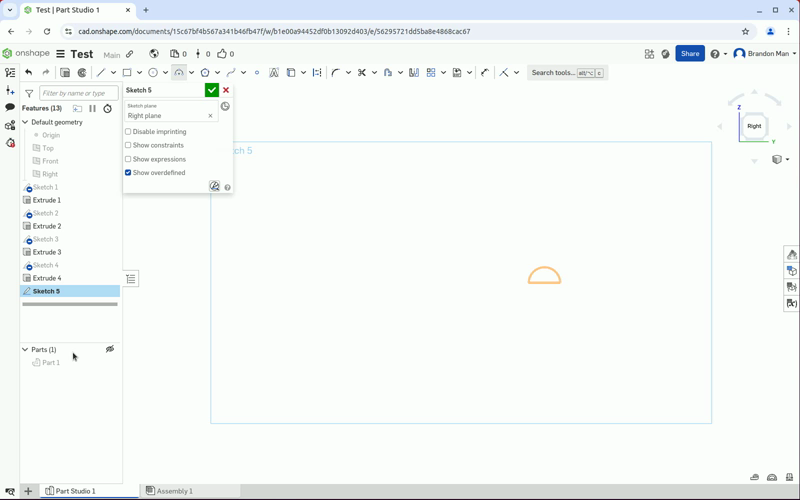
mouse_move(528, 282)
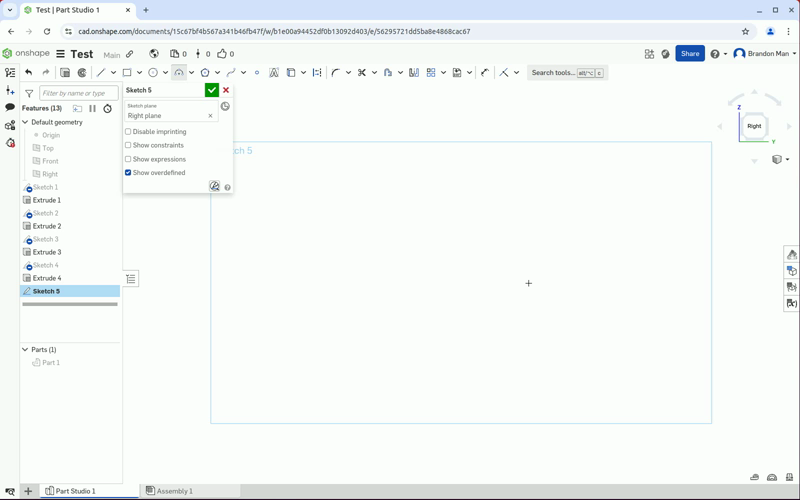
click(528, 282)
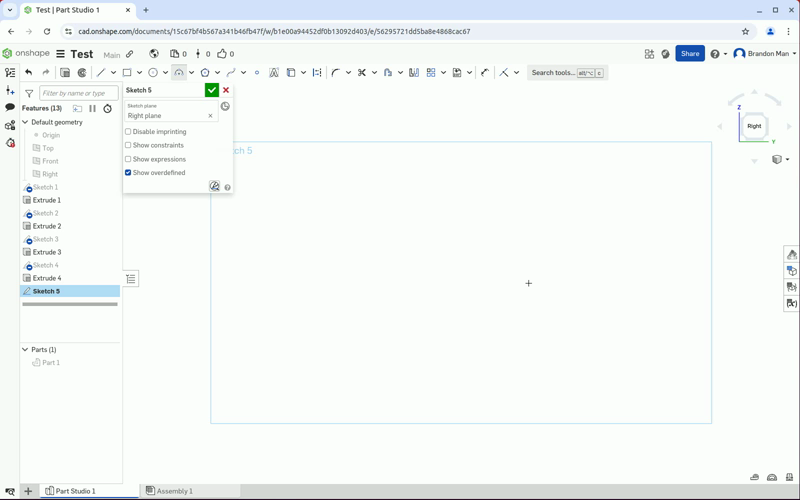
key_up(shift)
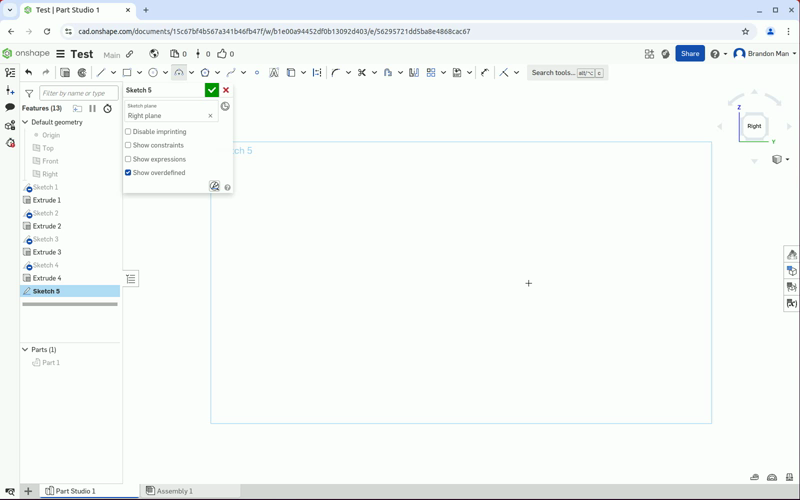
key_down(shift)
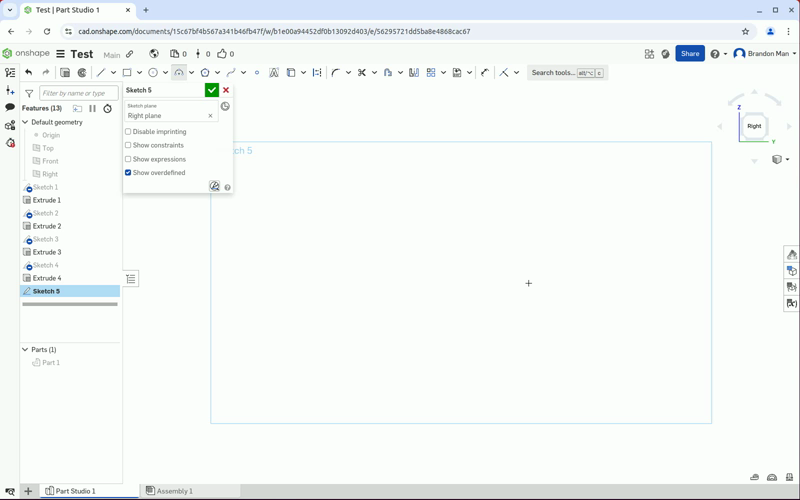
mouse_move(560, 282)
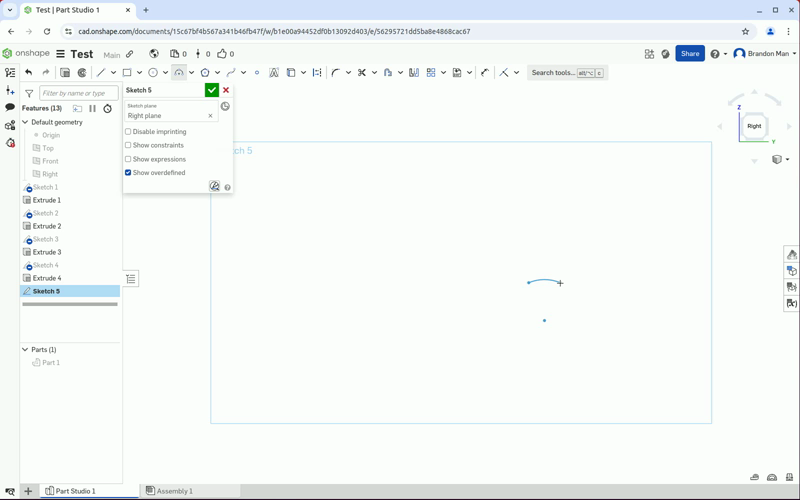
click(560, 282)
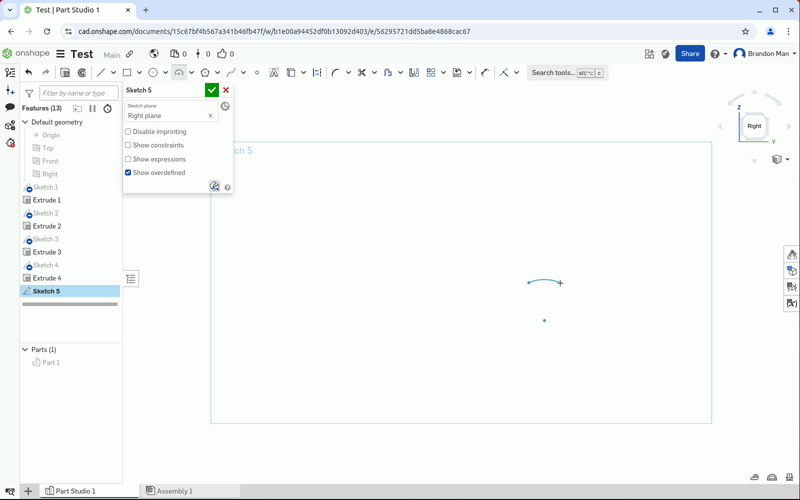
mouse_move(544, 298)
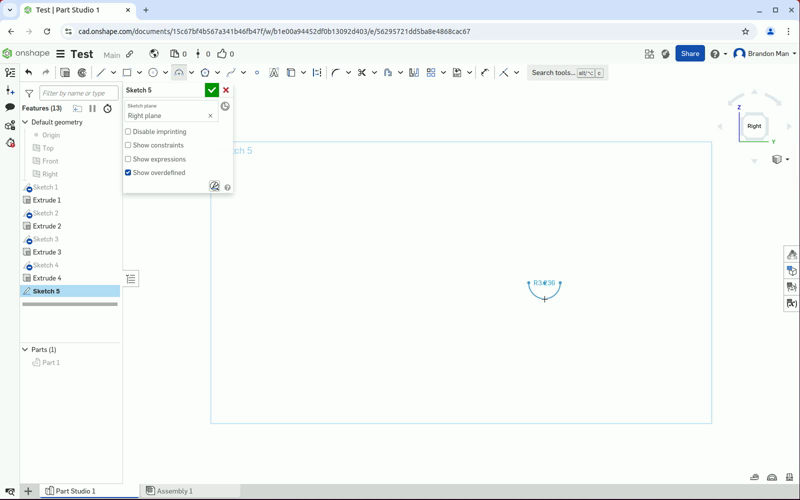
click(544, 298)
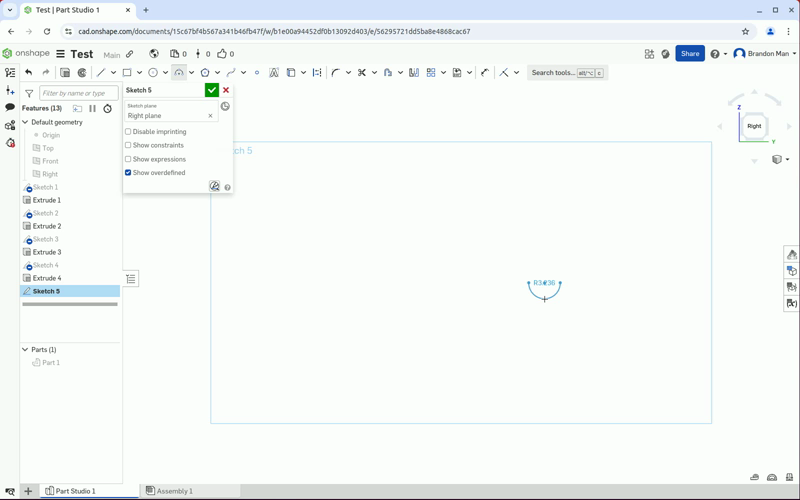
key_up(shift)
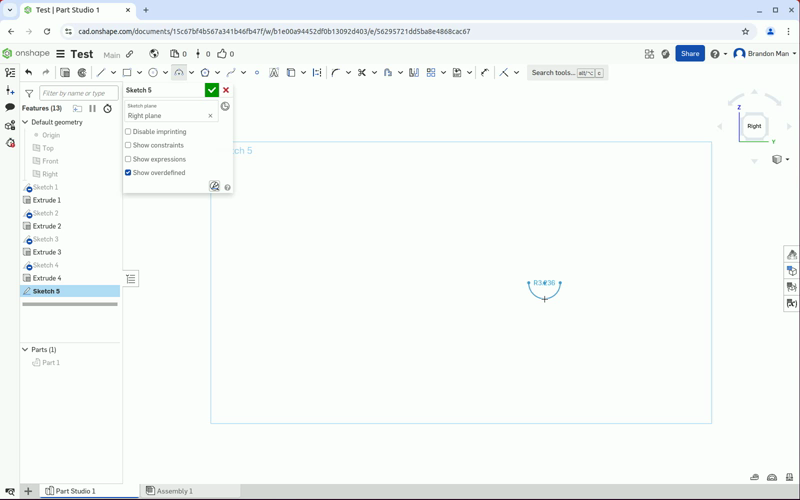
key(esc)
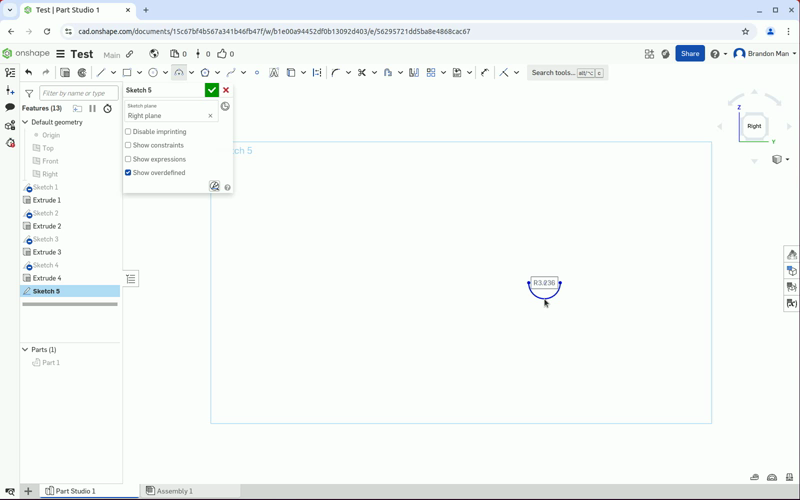
key(l)
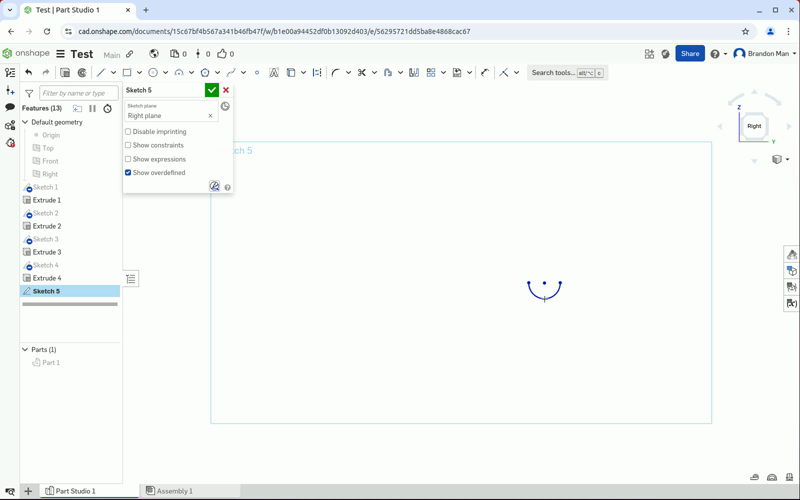
mouse_move(560, 282)
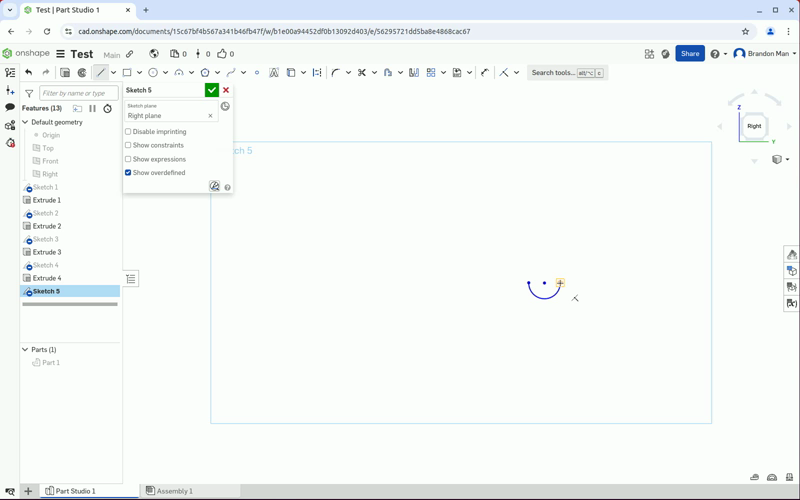
click(560, 282)
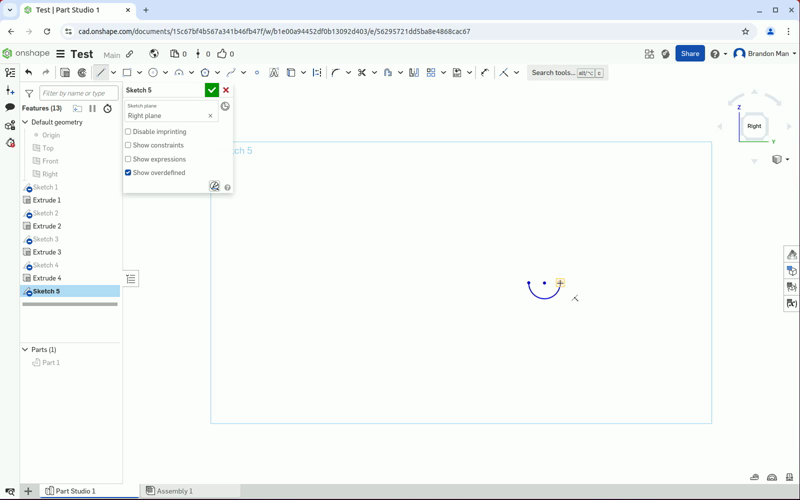
key_down(shift)
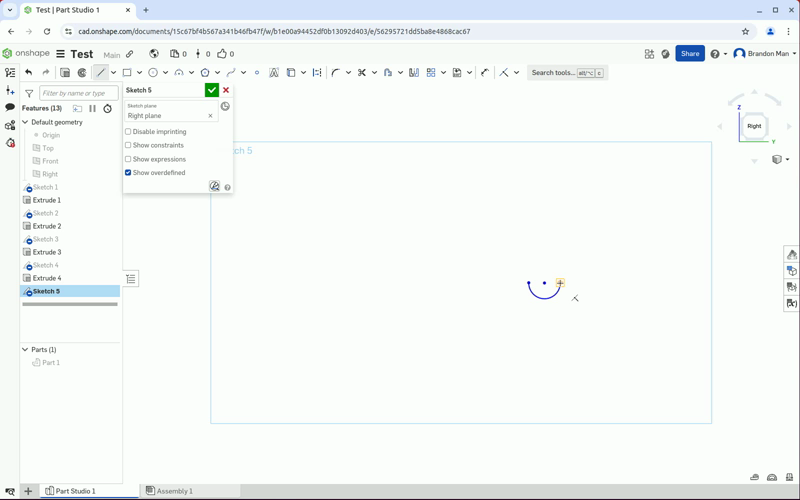
mouse_move(589, 282)
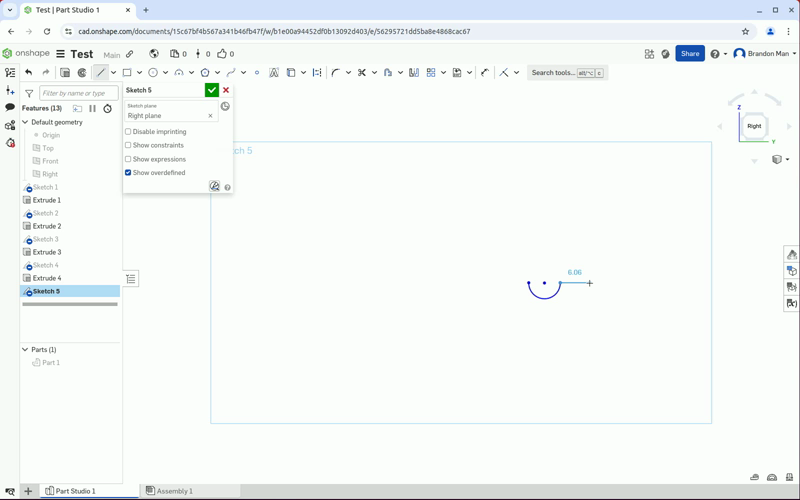
mouse_move(544, 282)
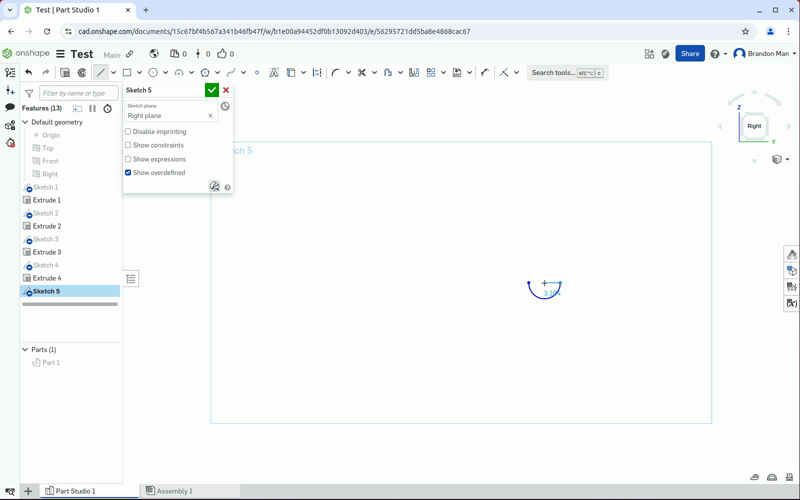
click(544, 282)
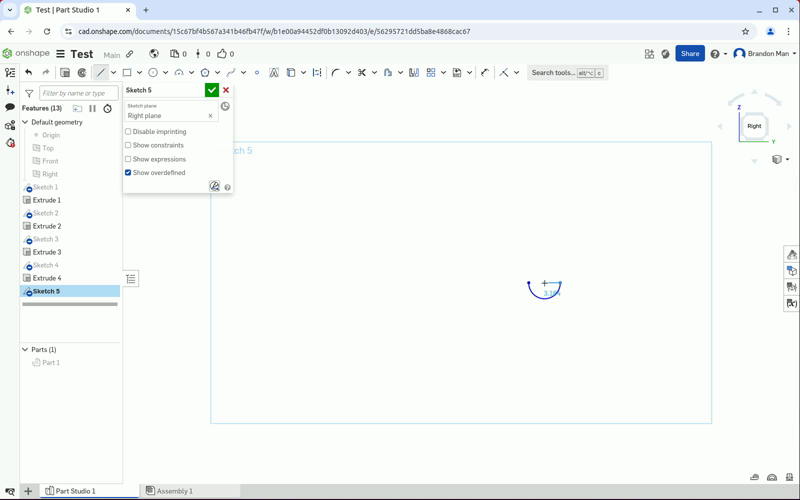
key_up(shift)
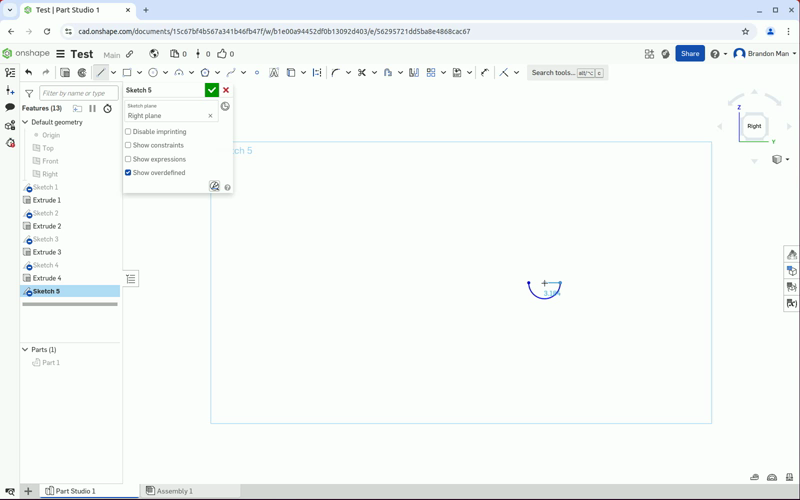
mouse_move(574, 282)
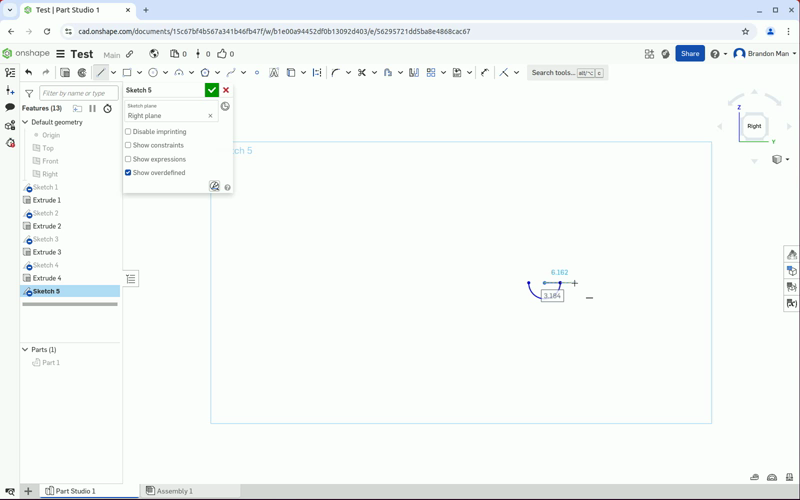
key_down(shift)
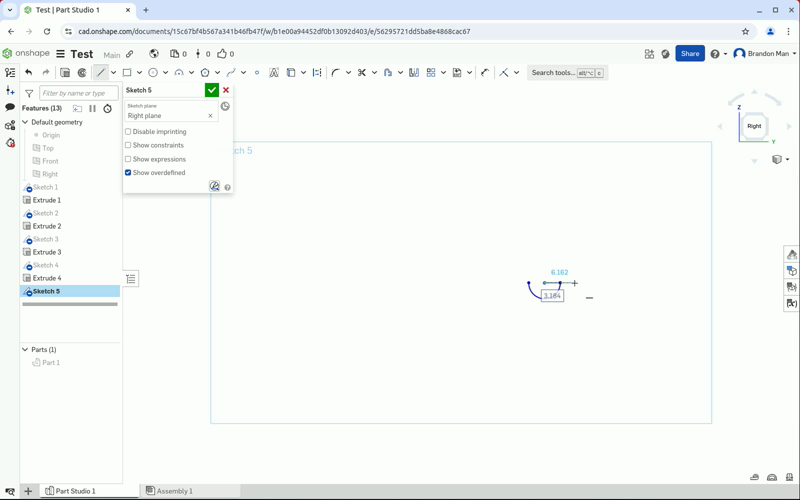
mouse_move(528, 282)
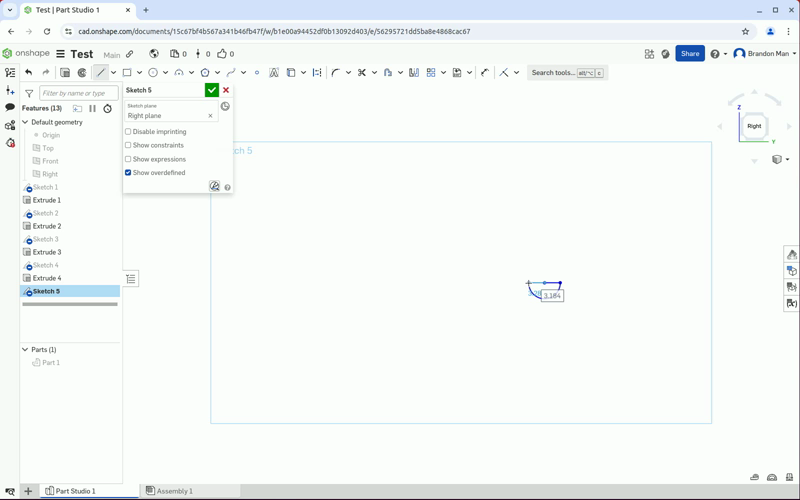
key_up(shift)
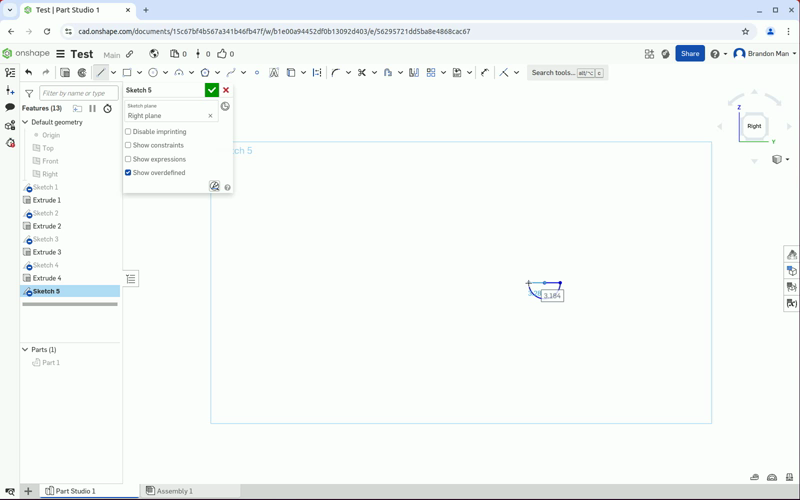
click(528, 282)
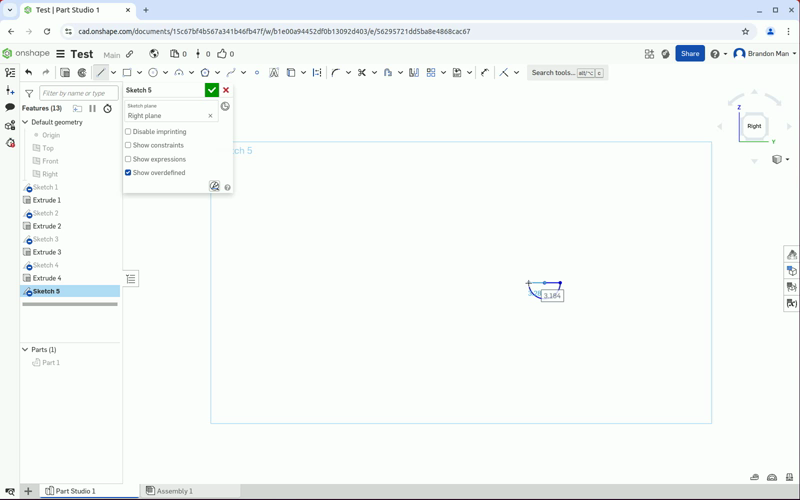
key(esc)
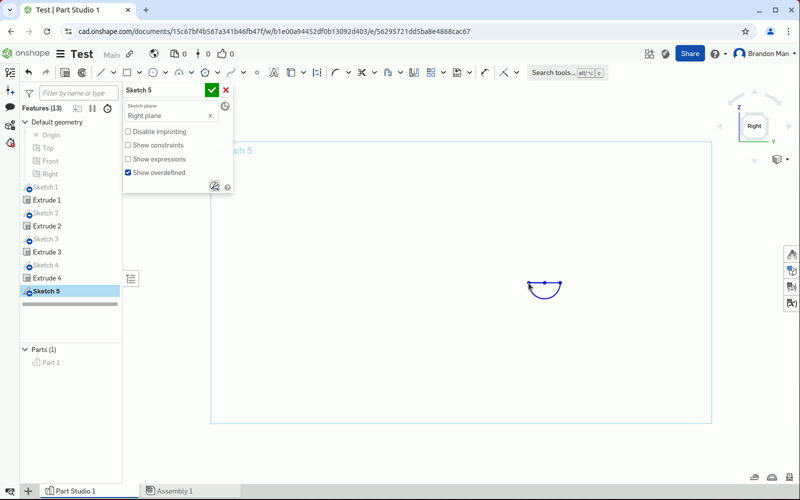
mouse_move(535, 289)
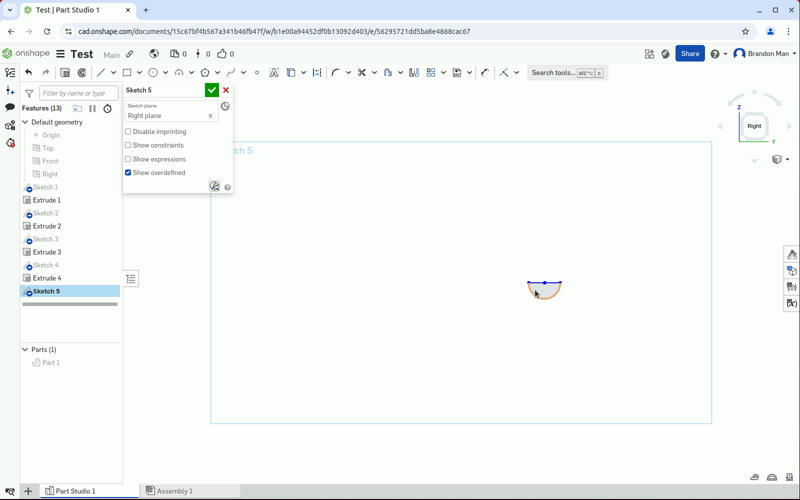
scroll(6)
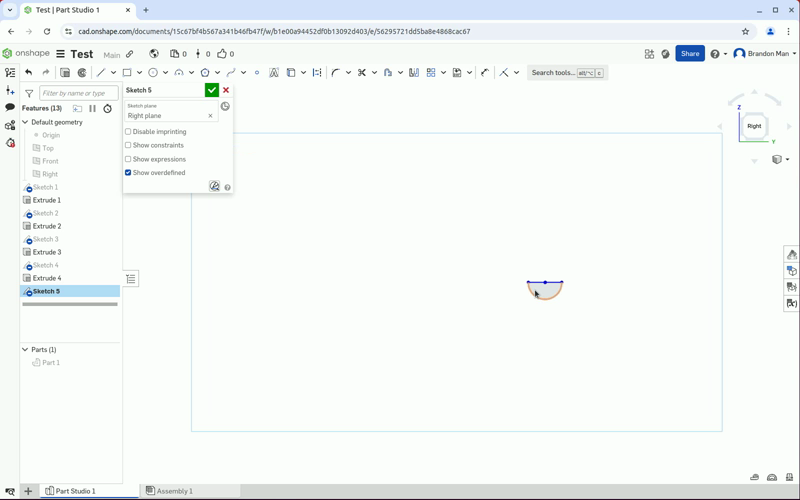
scroll(6)
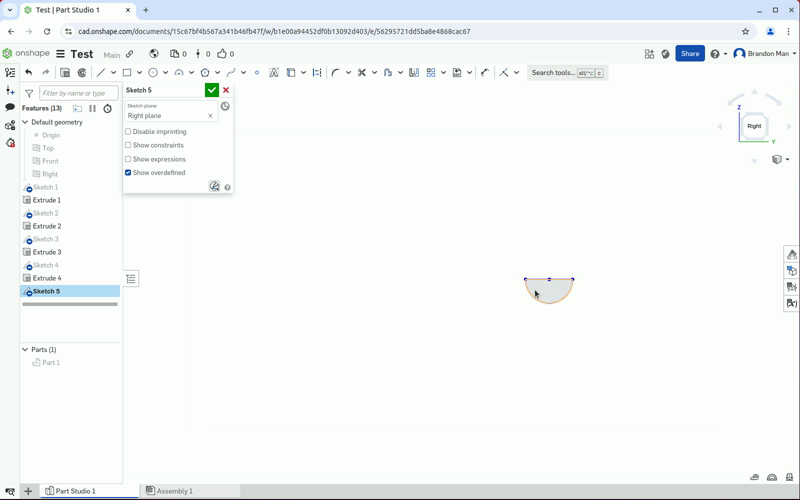
scroll(6)
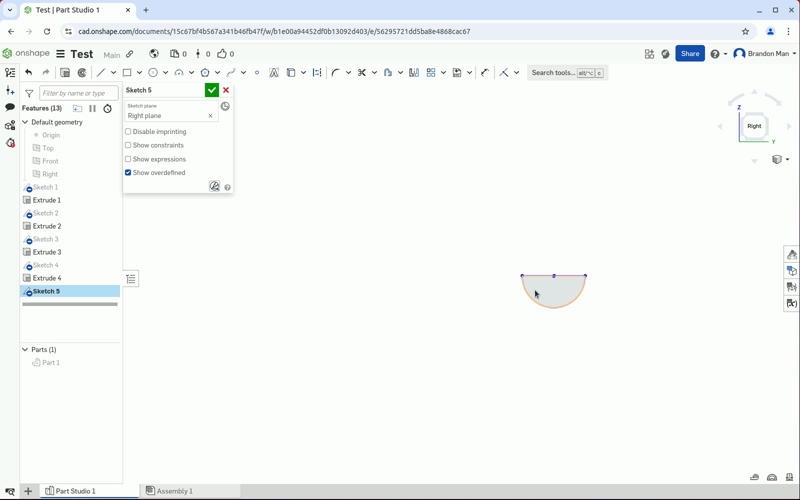
scroll(6)
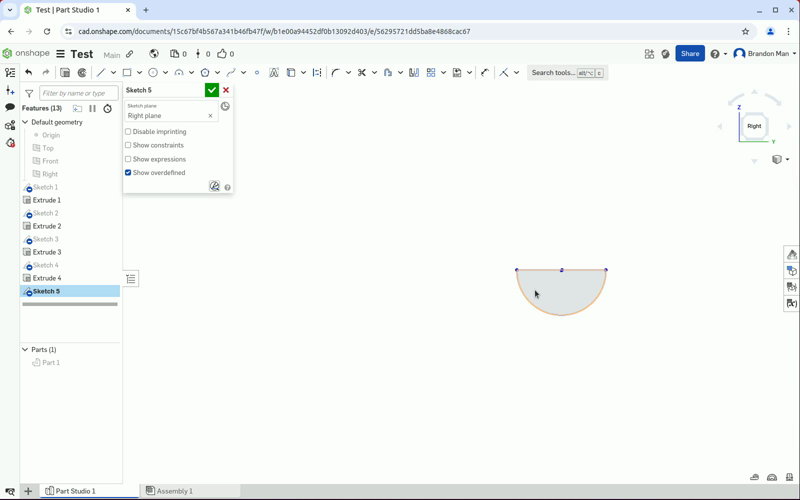
scroll(6)
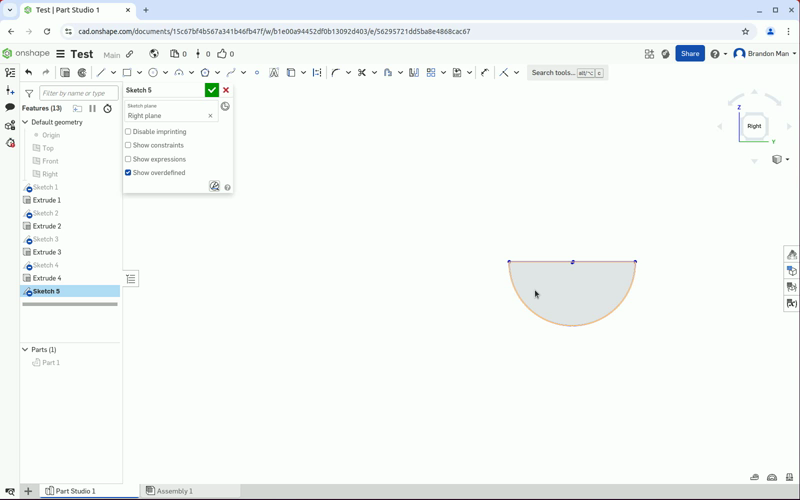
scroll(6)
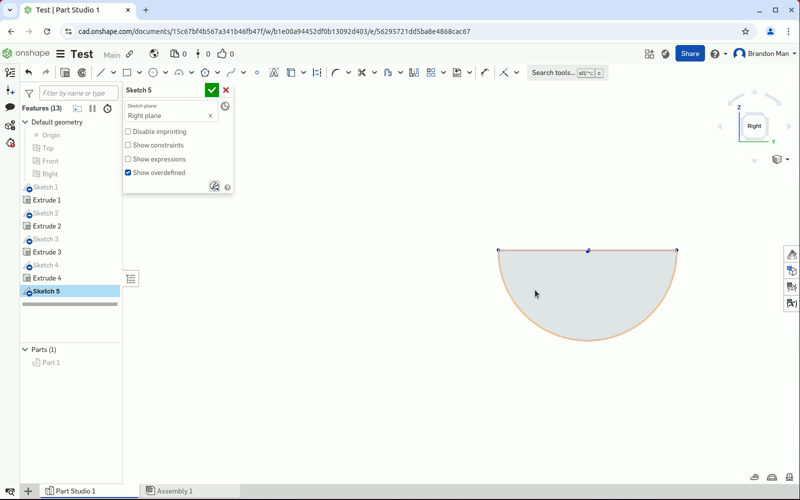
scroll(6)
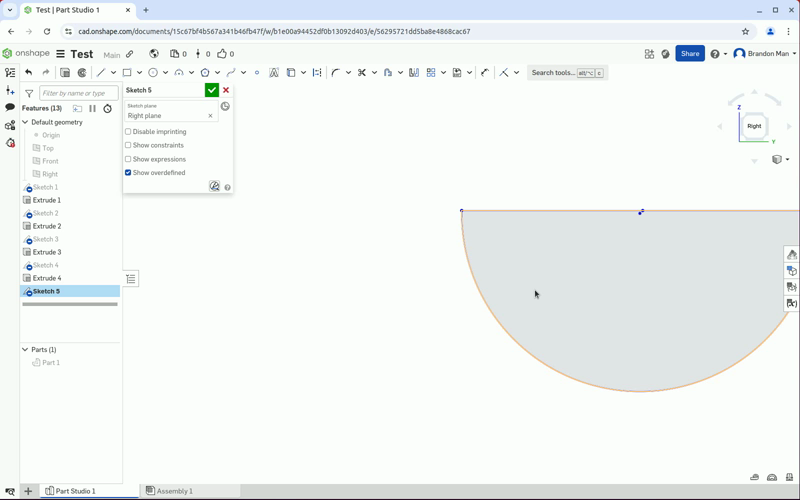
click(535, 289)
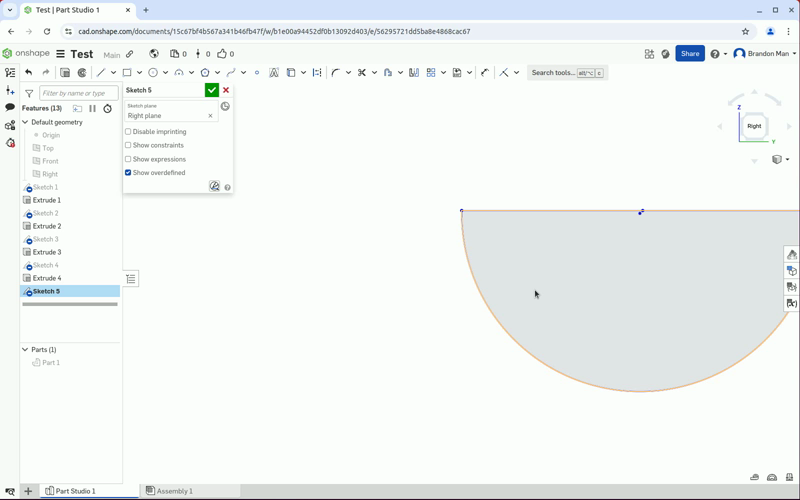
scroll(-6)
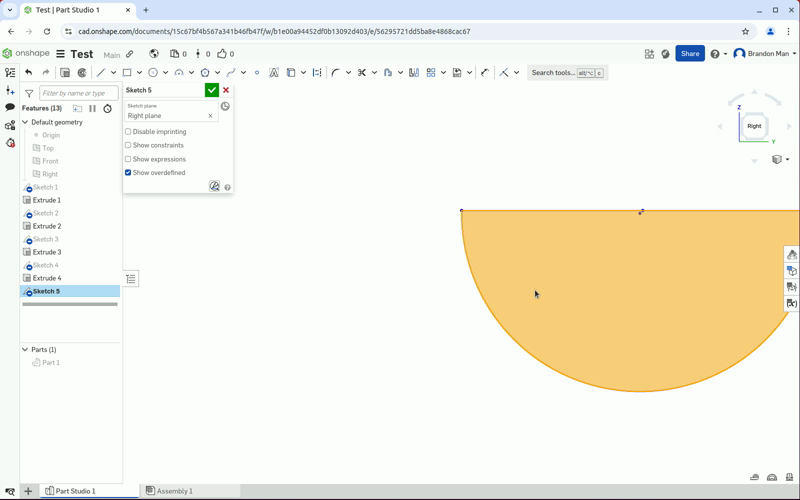
scroll(-6)
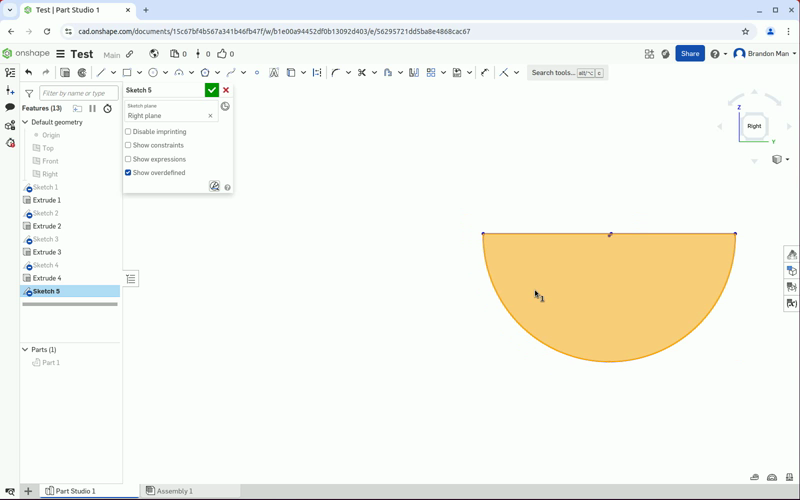
scroll(-6)
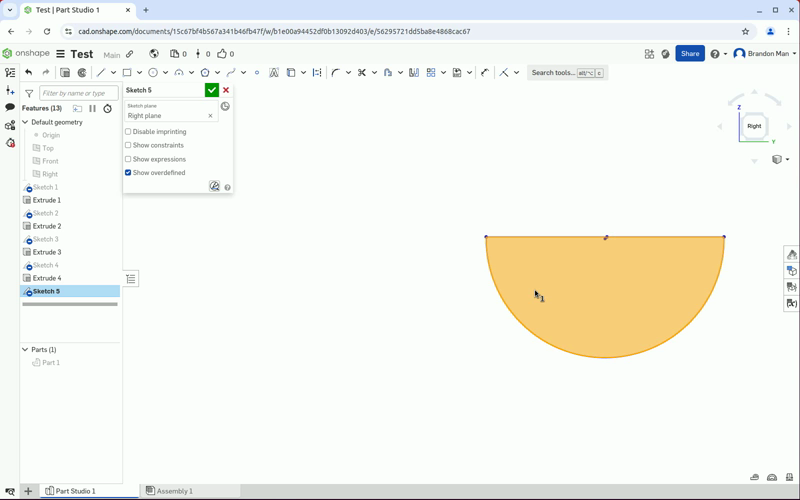
scroll(-6)
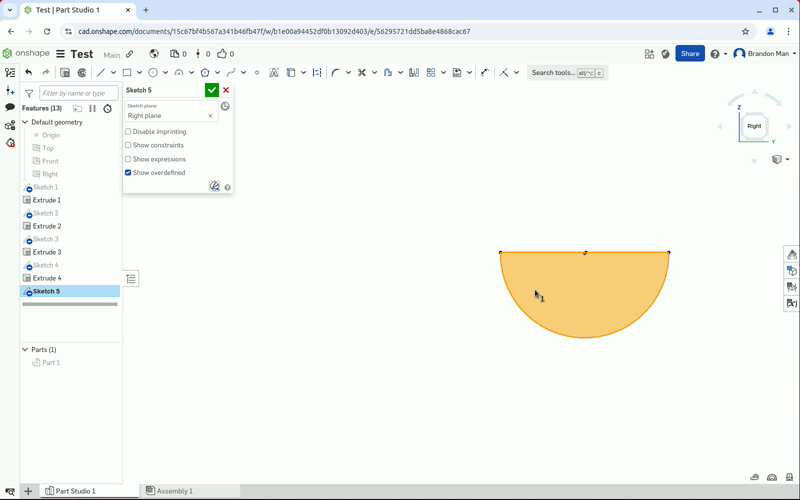
scroll(-6)
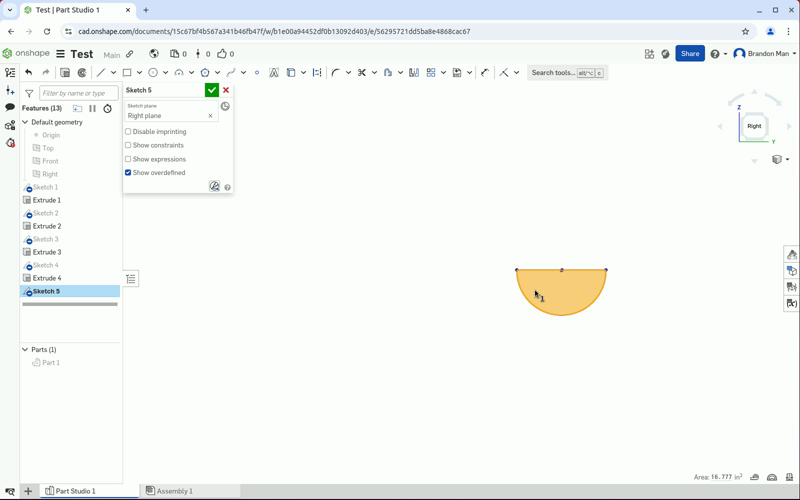
scroll(-6)
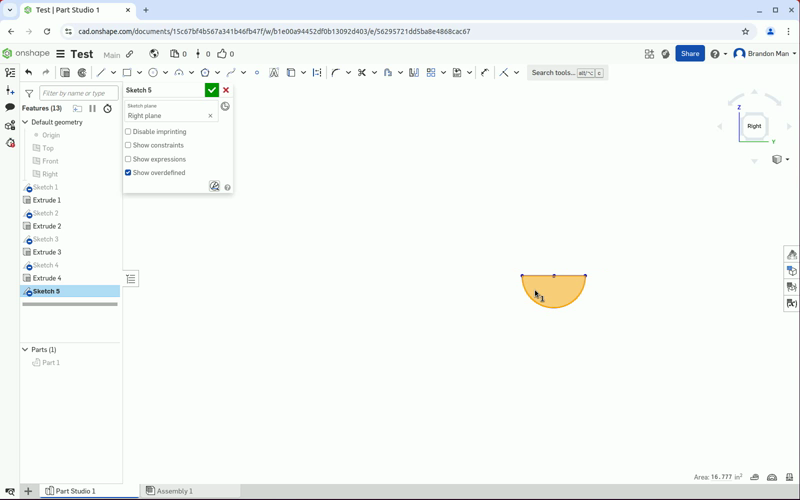
scroll(-6)
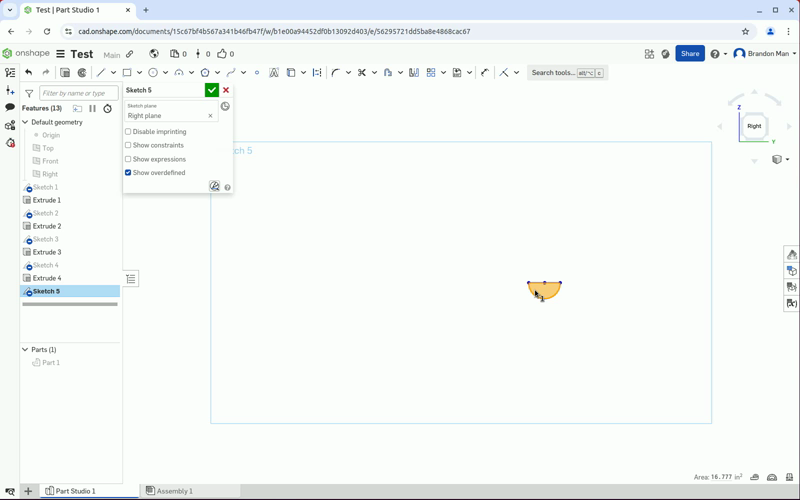
mouse_move(73, 352)
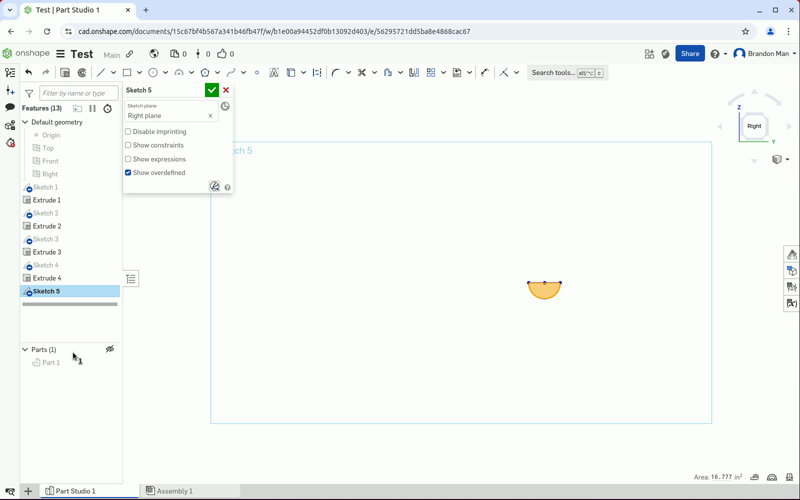
key(shift+y)
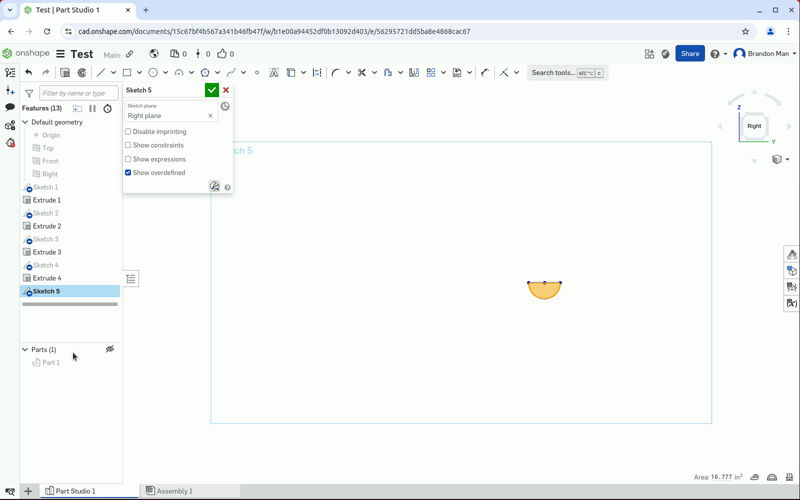
key(shift+e)
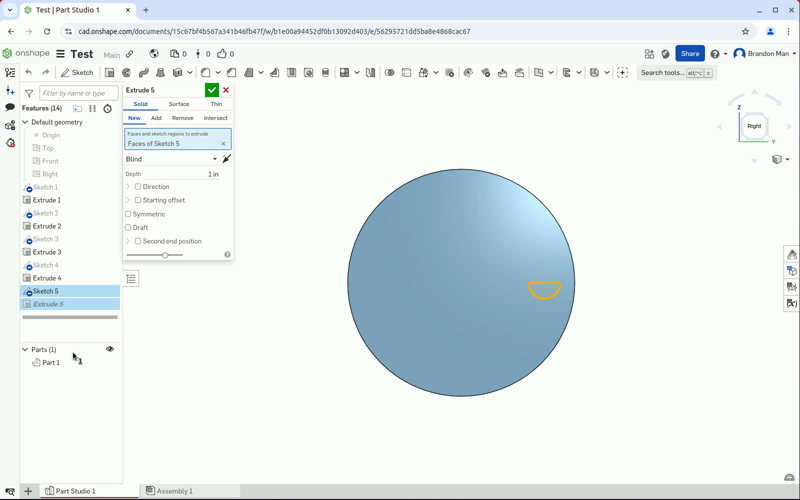
mouse_move(143, 106)
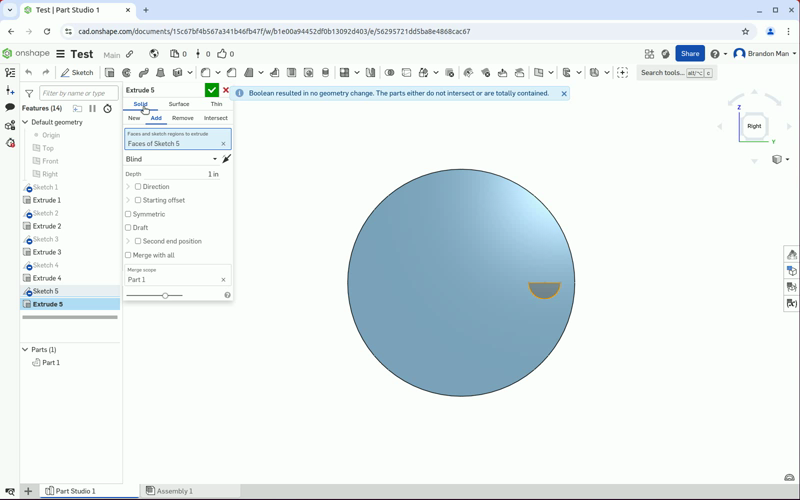
click(143, 106)
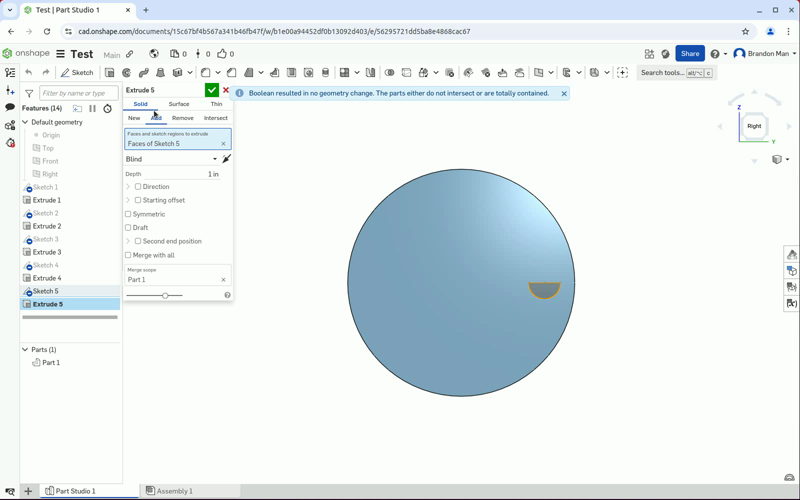
mouse_move(186, 120)
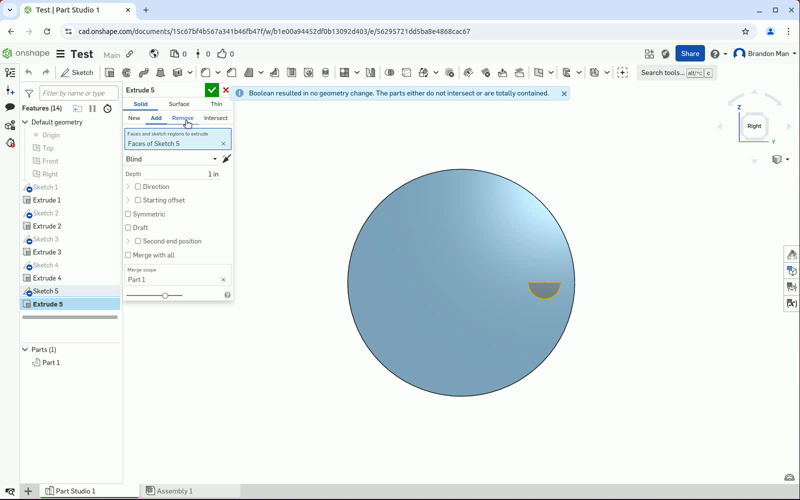
click(186, 120)
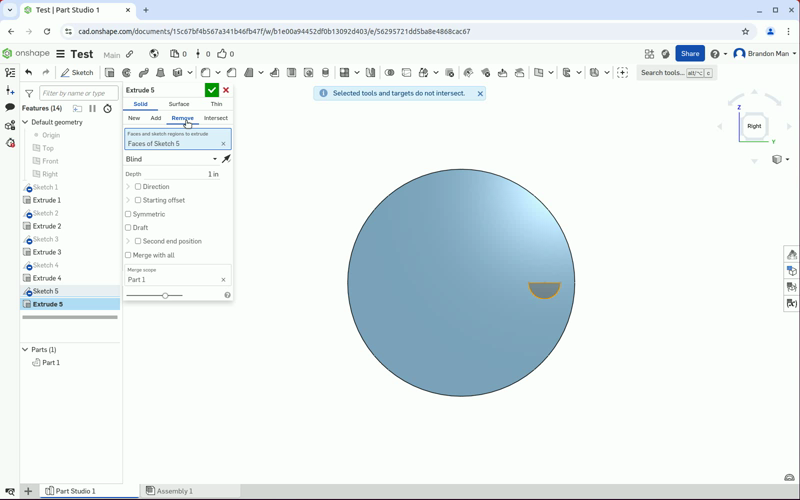
key(tab, 4)
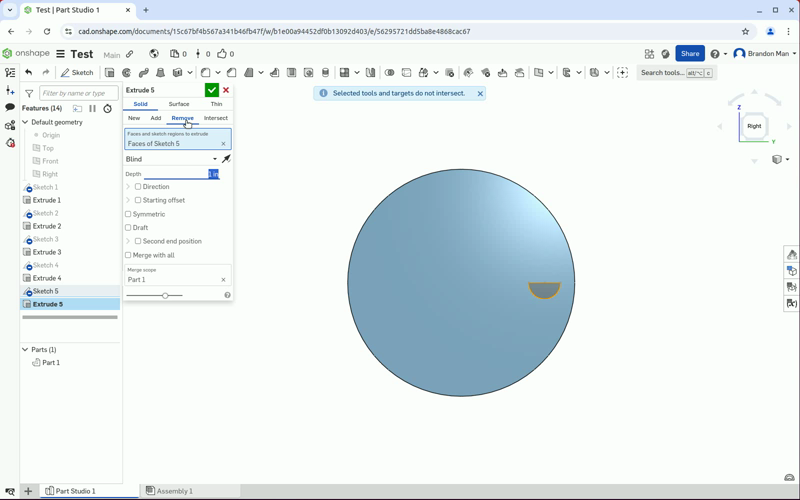
text(2.166)
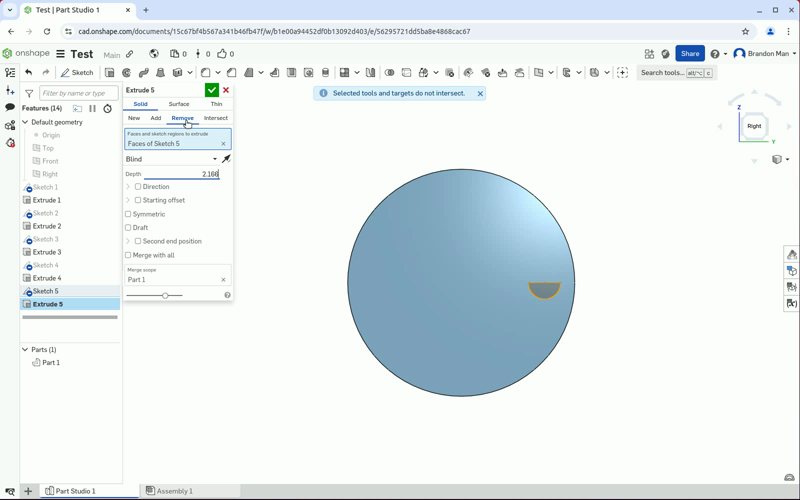
key(tab, 6)
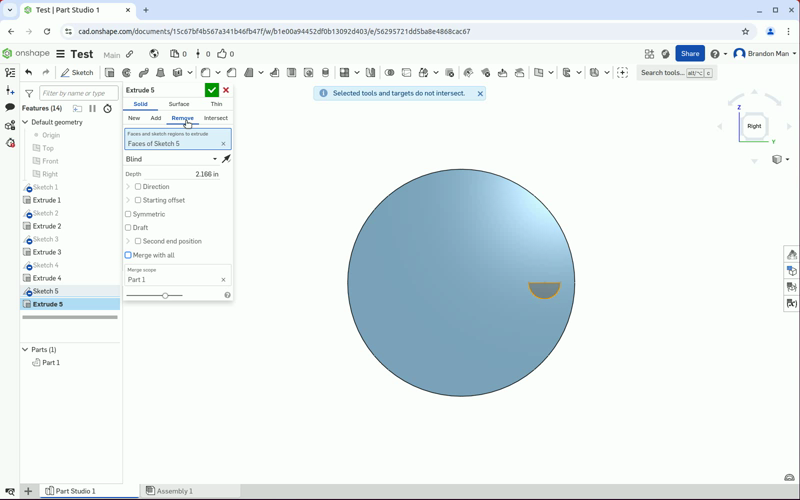
key(space)
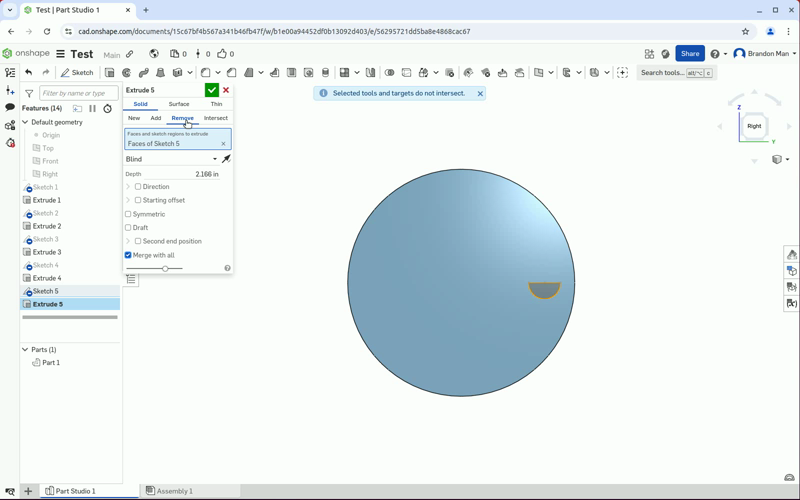
key(enter)
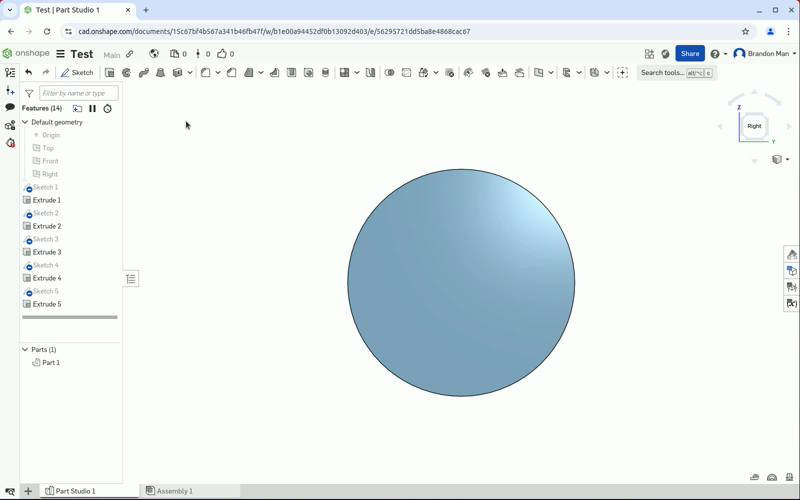
key(shift+h)
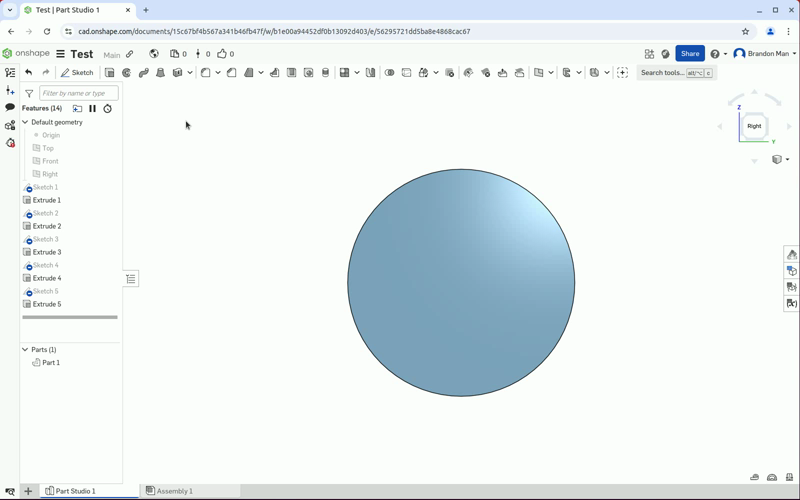
key(shift+h)
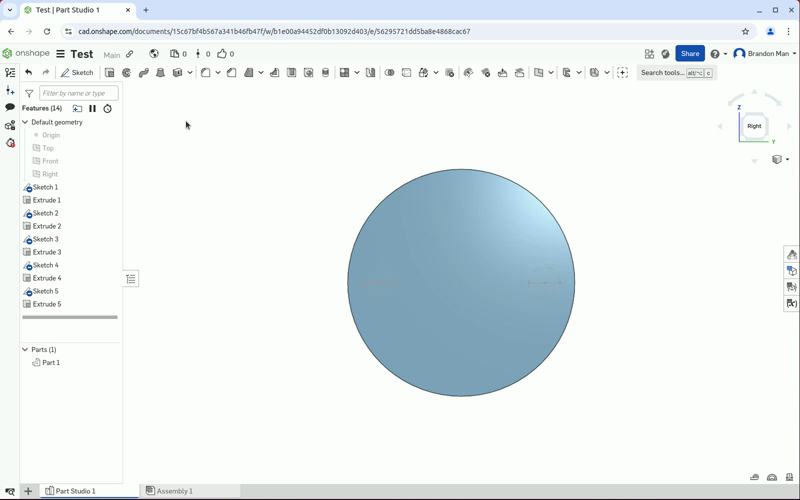
key(shift+7)
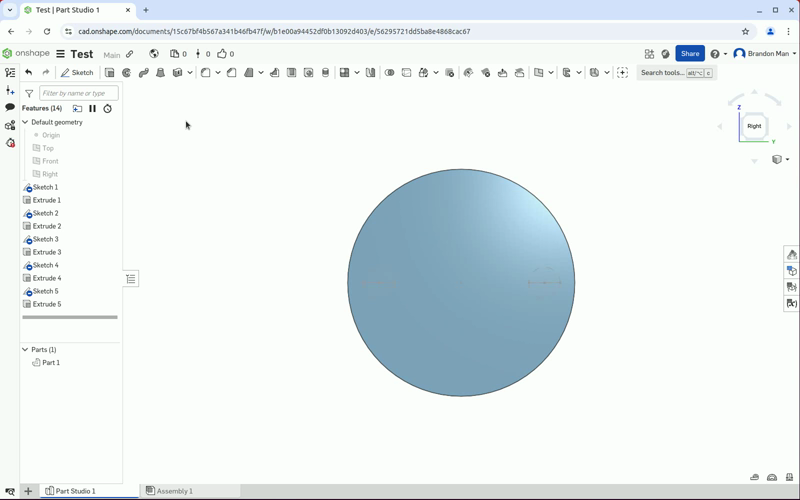
key(right, 2)
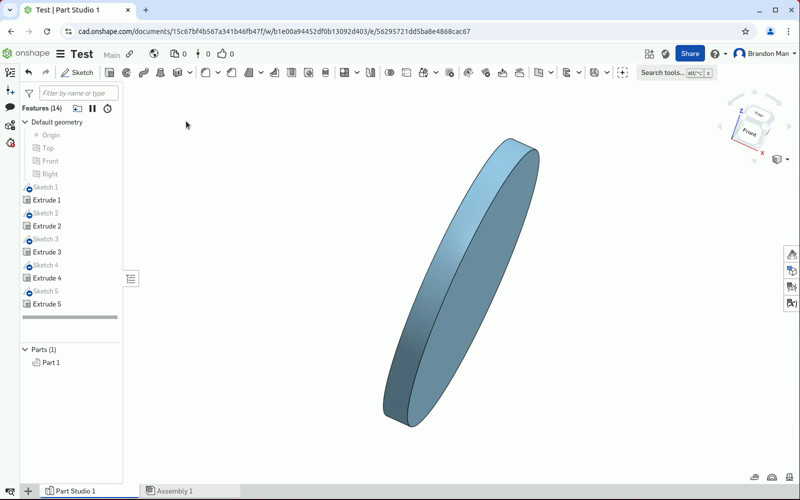
key(down, 2)
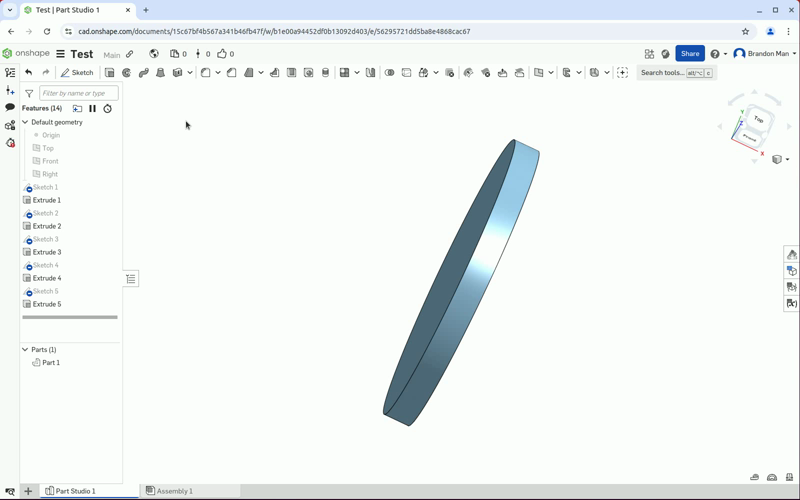
key(up, 2)
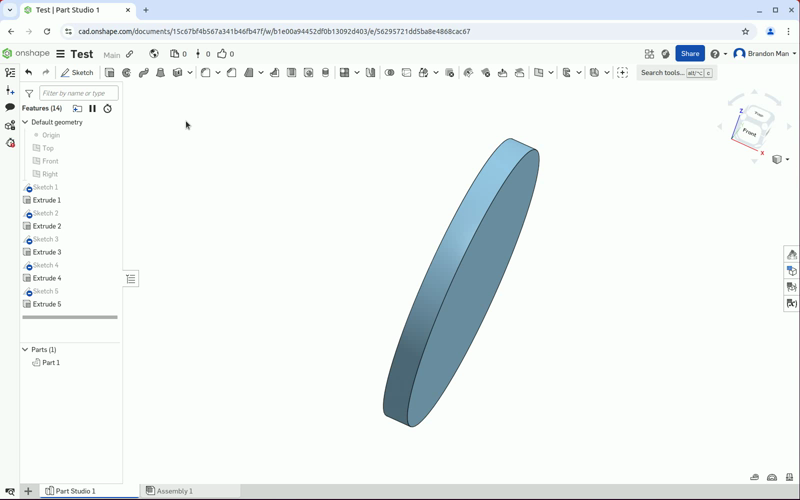
key(left, 2)
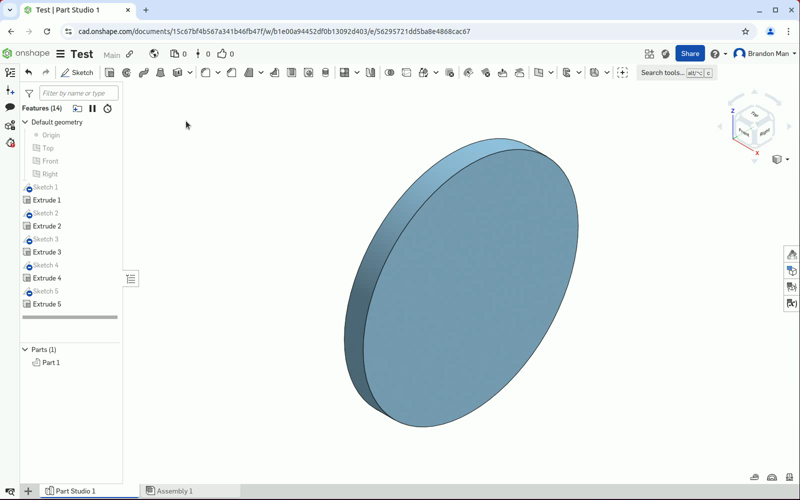
mouse_move(73, 189)
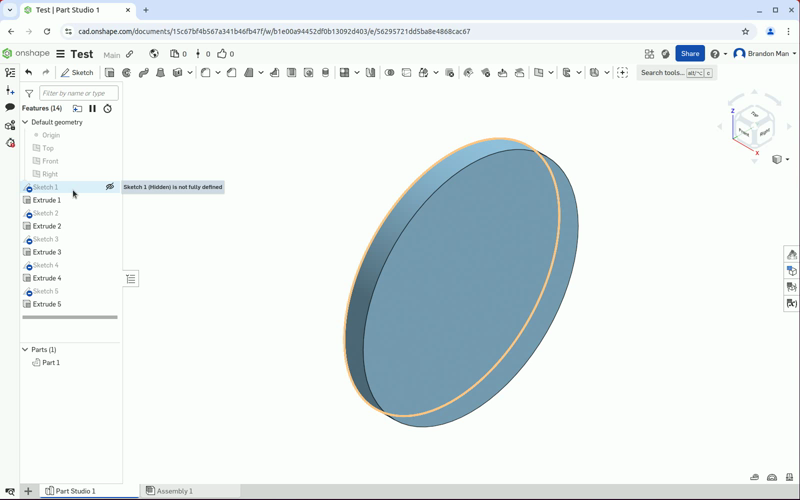
click(73, 189)